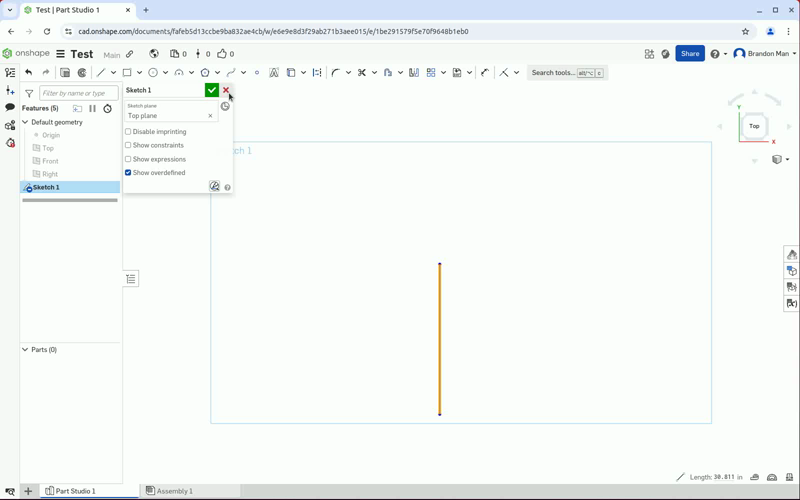
key(shift+h)
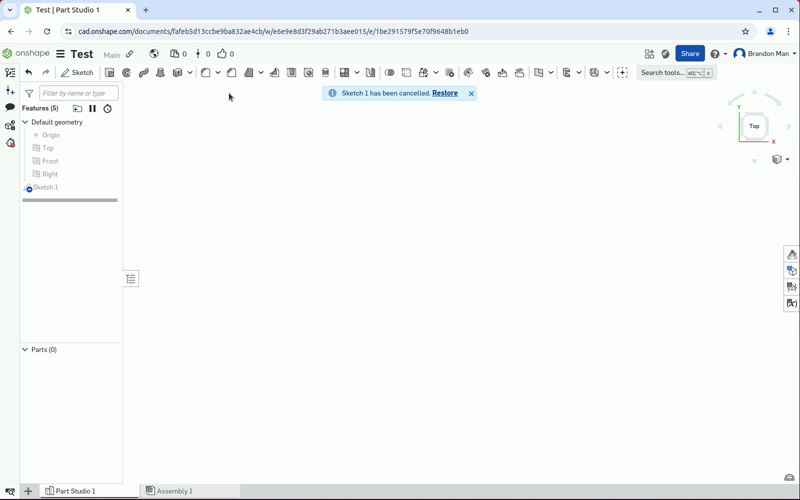
mouse_move(73, 352)
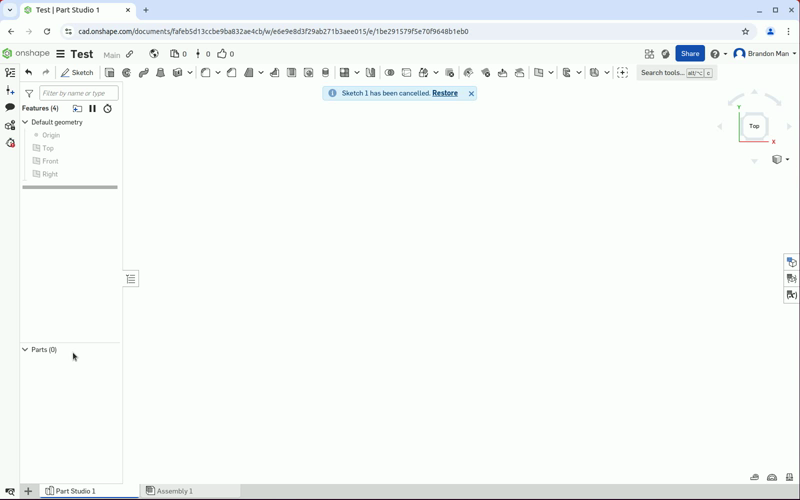
key(y)
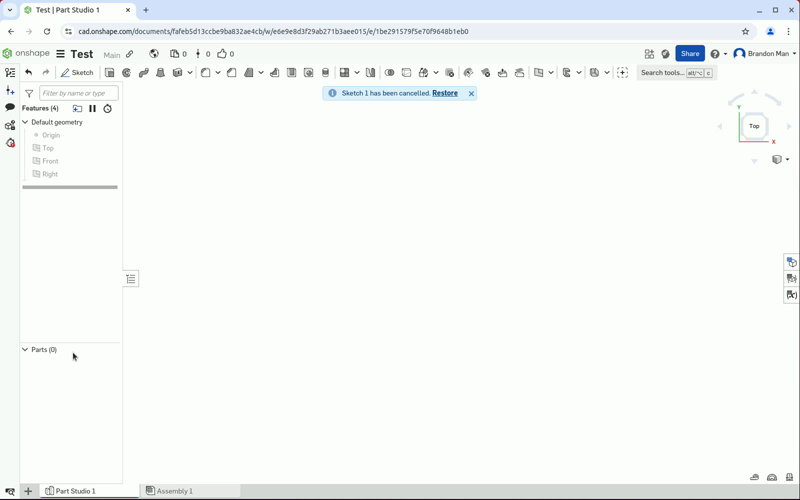
key(shift+p)
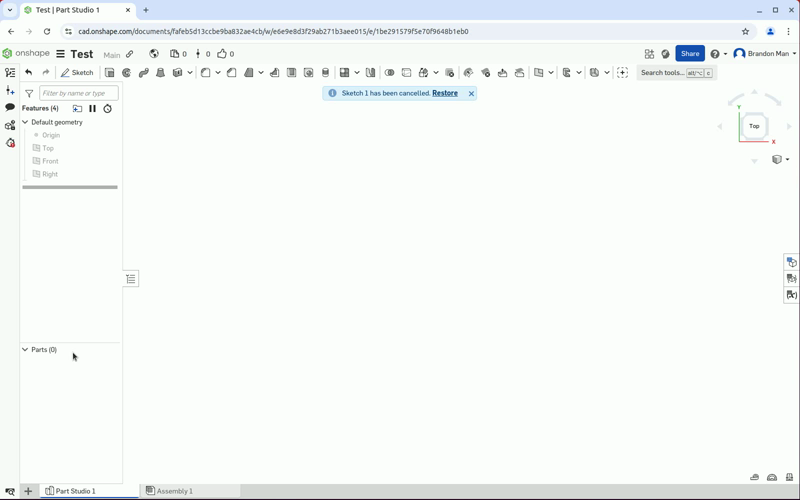
key(space)
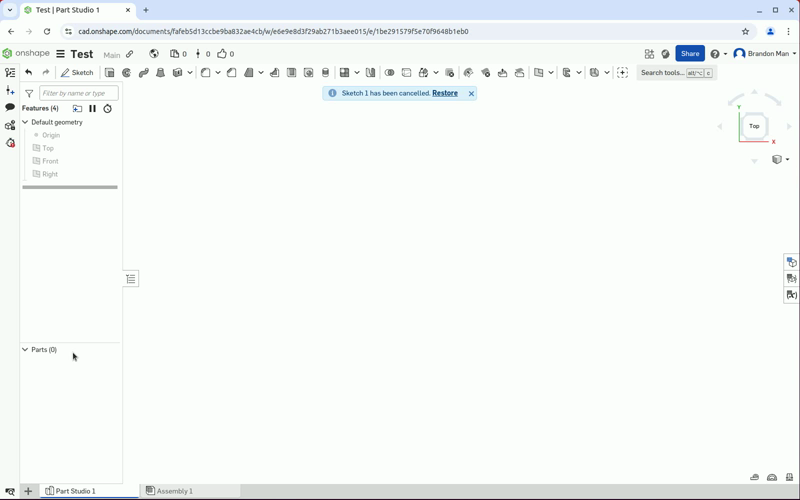
key_down(shift)
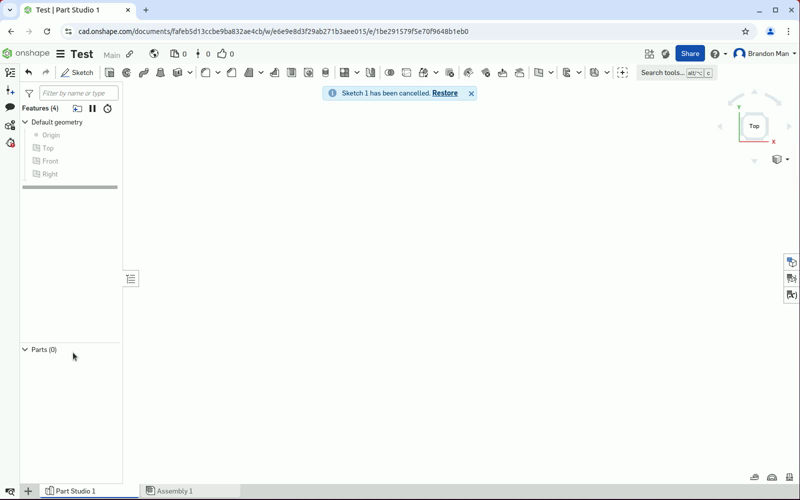
key(up)
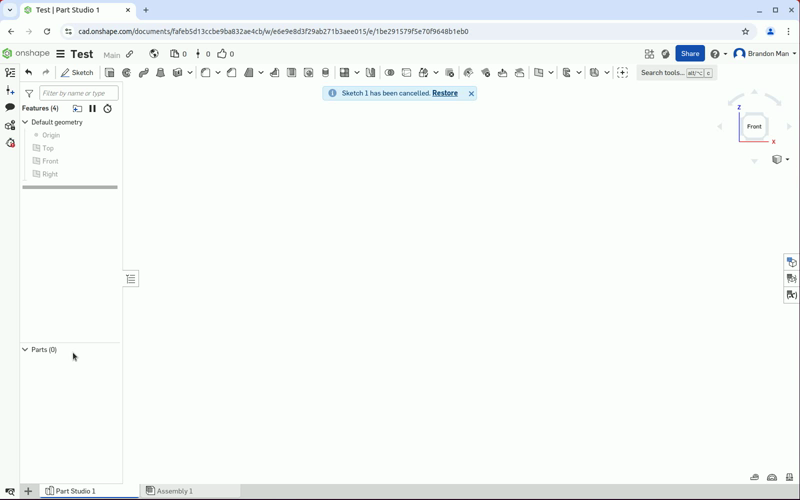
key_up(shift)
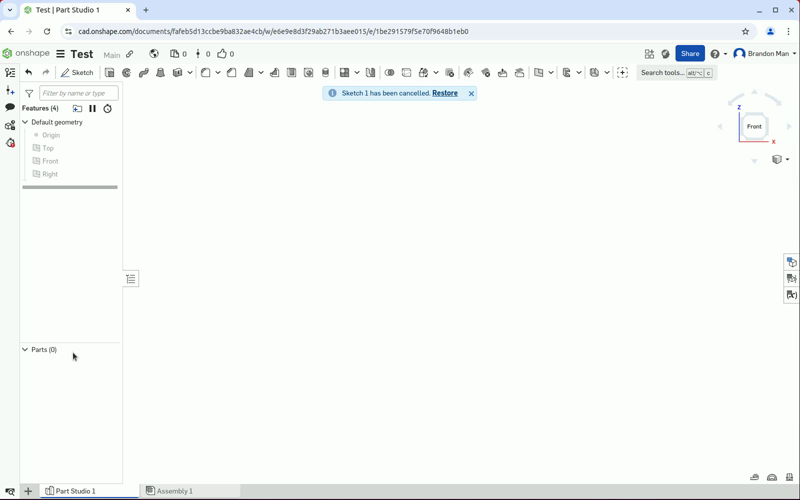
mouse_move(73, 352)
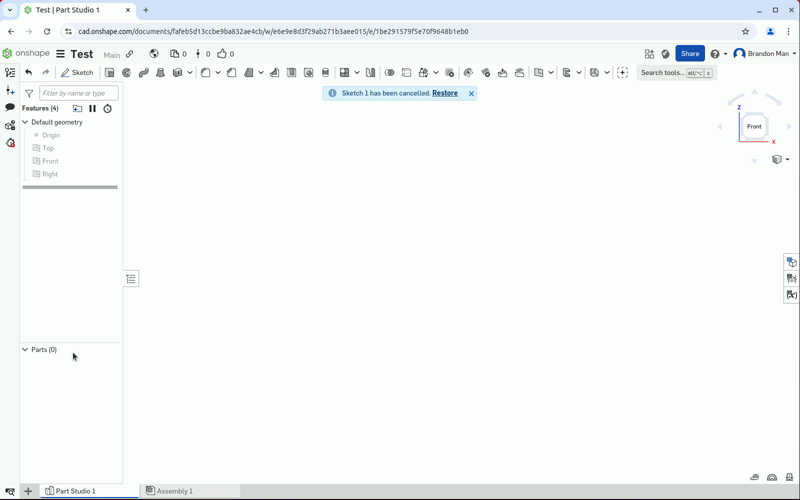
key(shift+y)
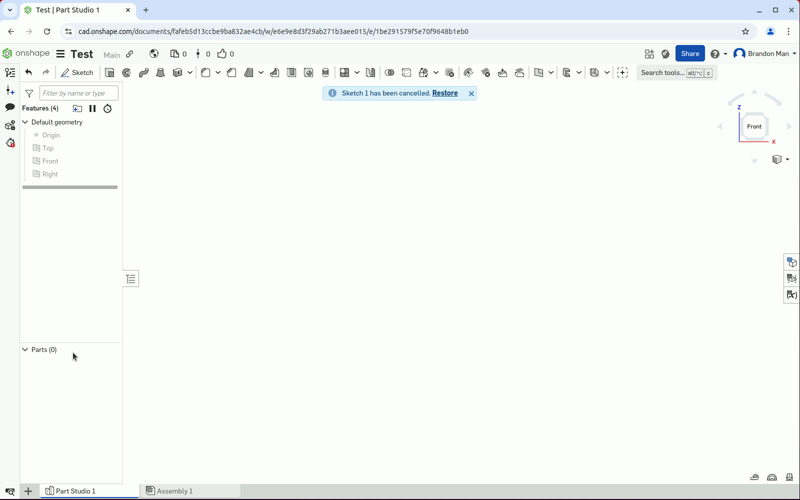
key(shift+s)
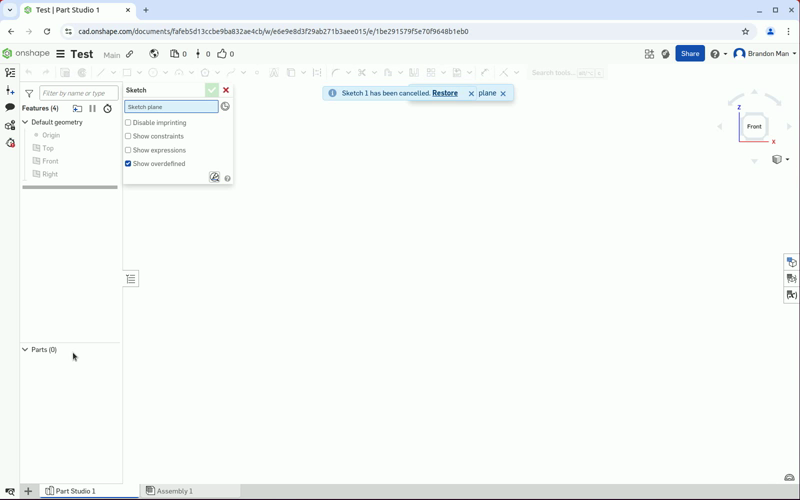
mouse_move(73, 163)
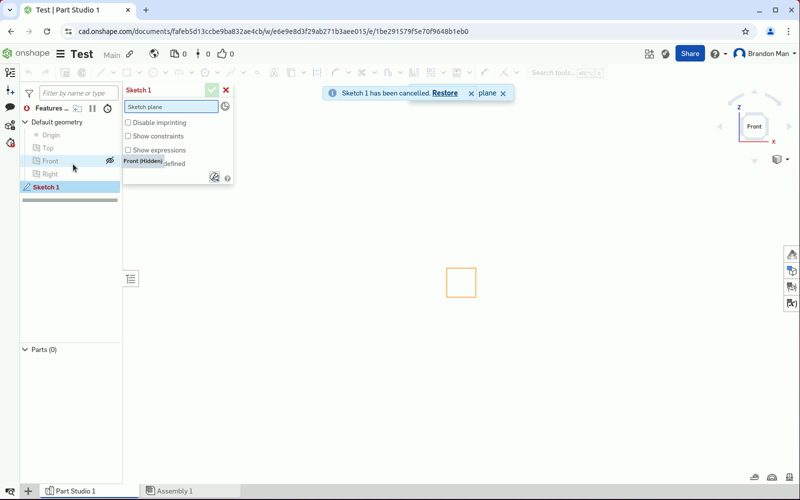
click(73, 163)
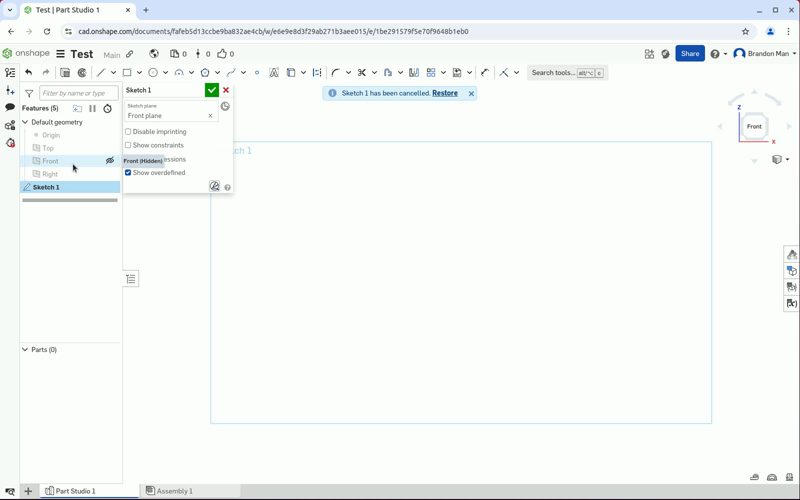
mouse_move(73, 352)
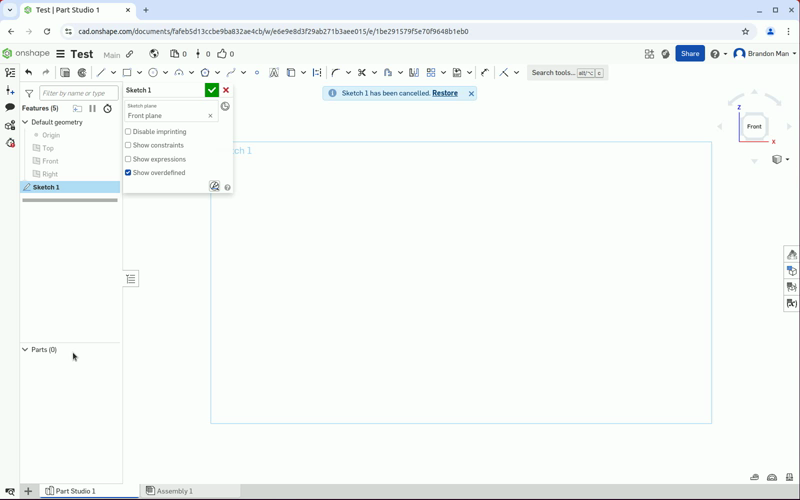
key(y)
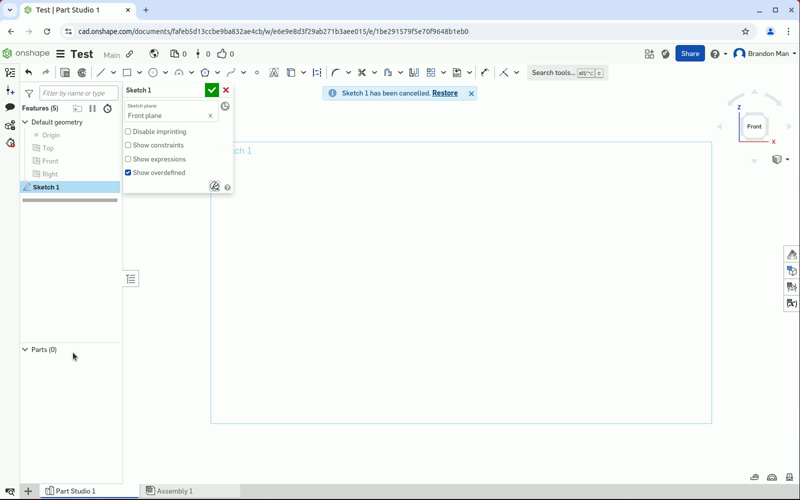
key(l)
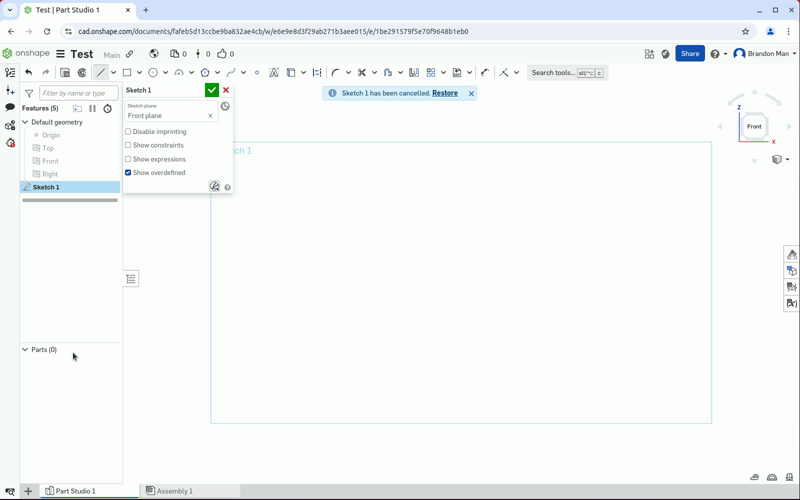
key_down(shift)
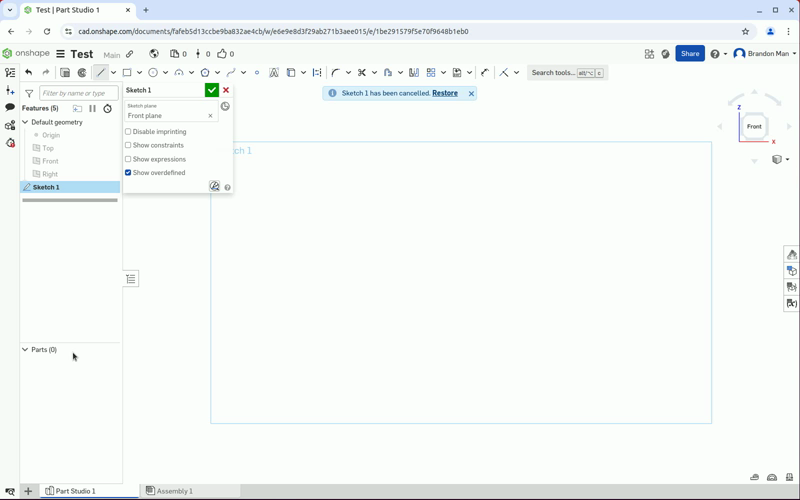
mouse_move(348, 282)
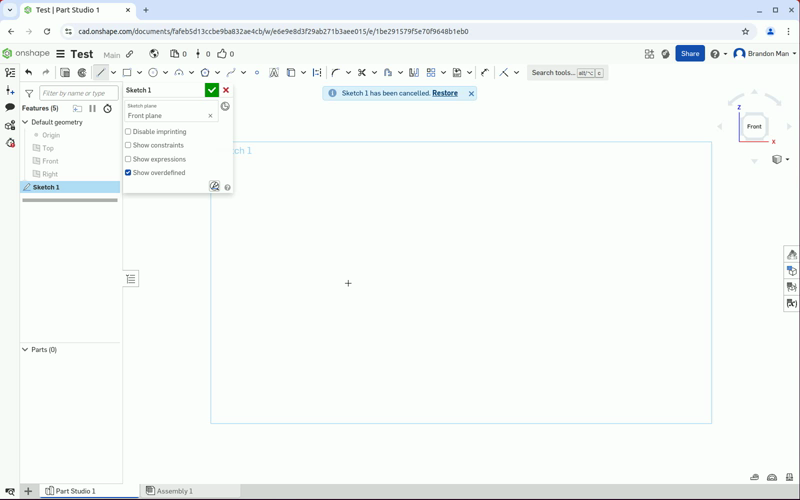
click(348, 282)
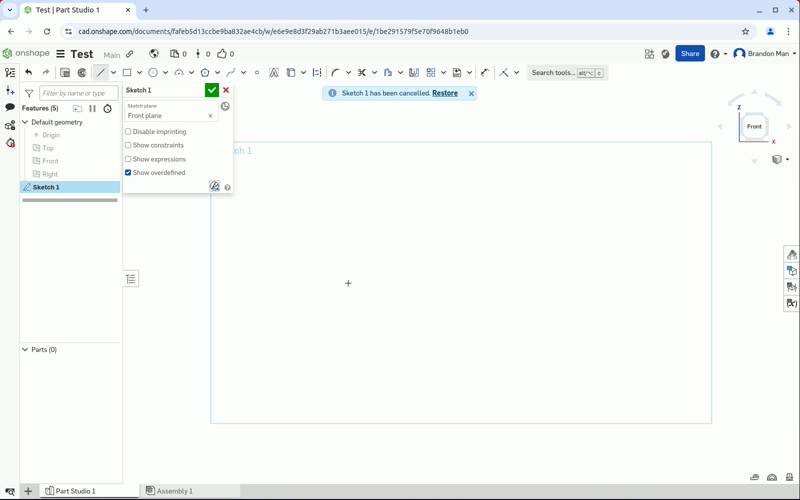
key_up(shift)
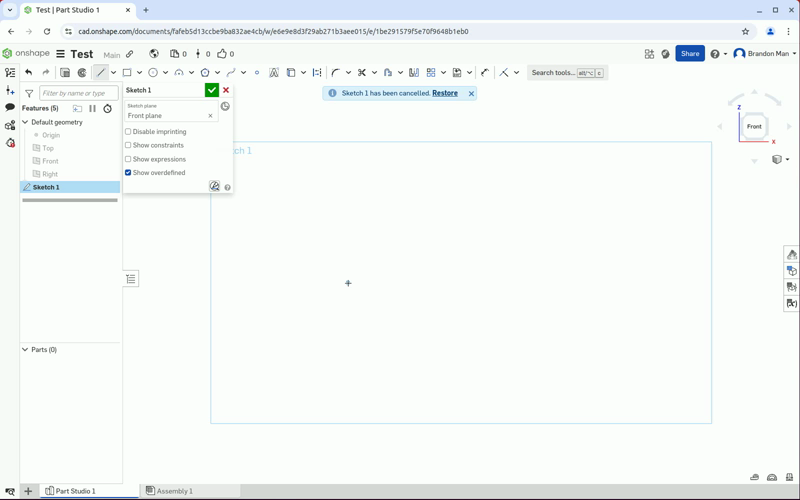
key_down(shift)
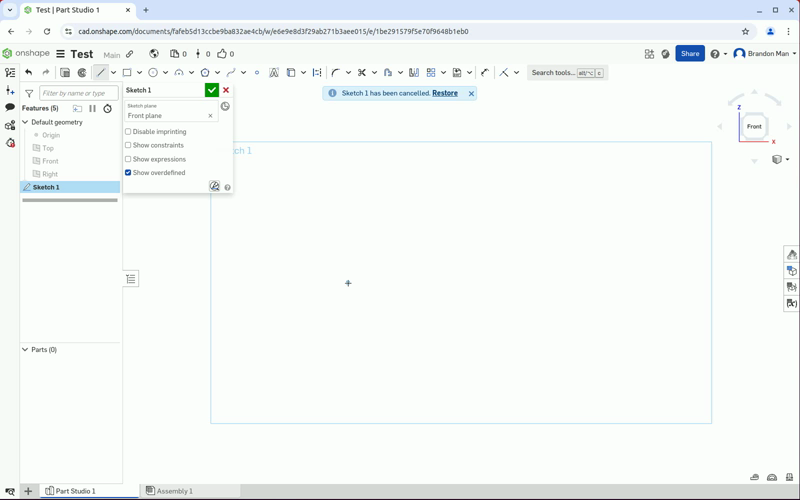
mouse_move(426, 282)
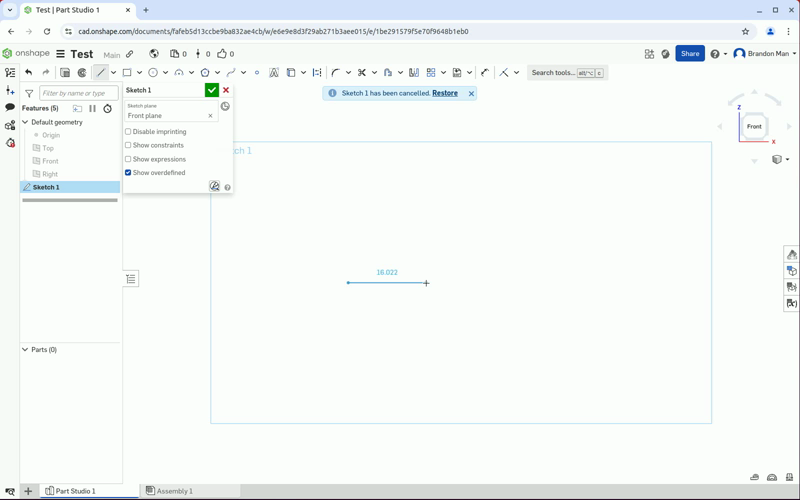
click(426, 282)
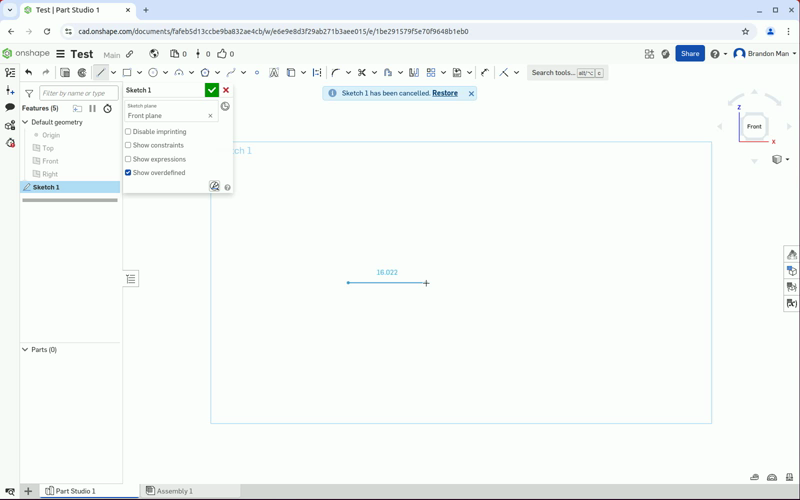
key_up(shift)
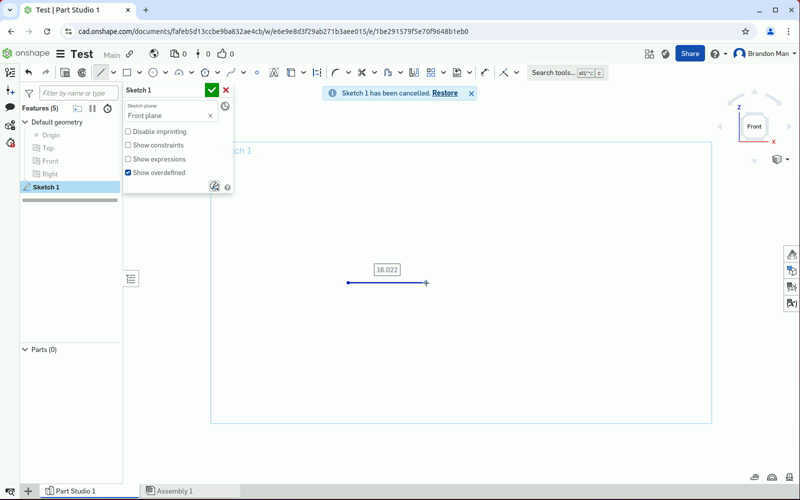
key(esc)
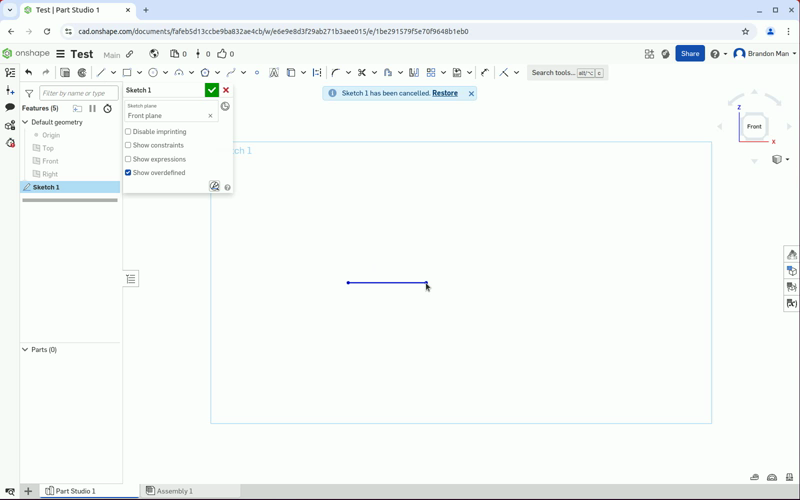
key(a)
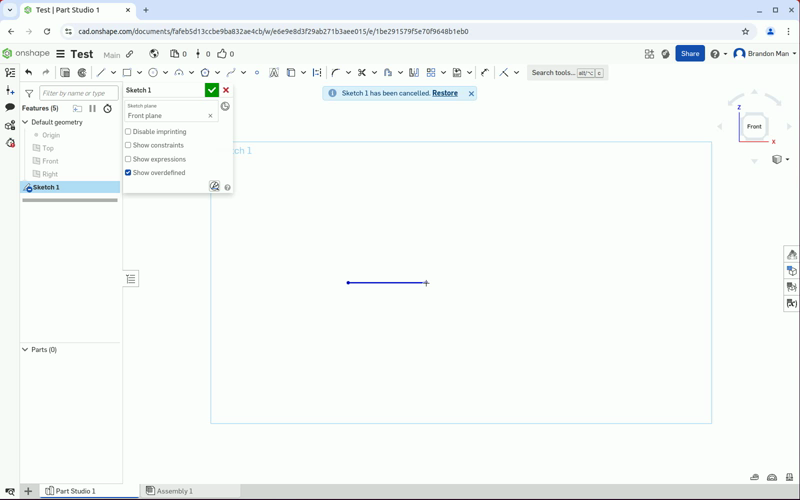
mouse_move(426, 282)
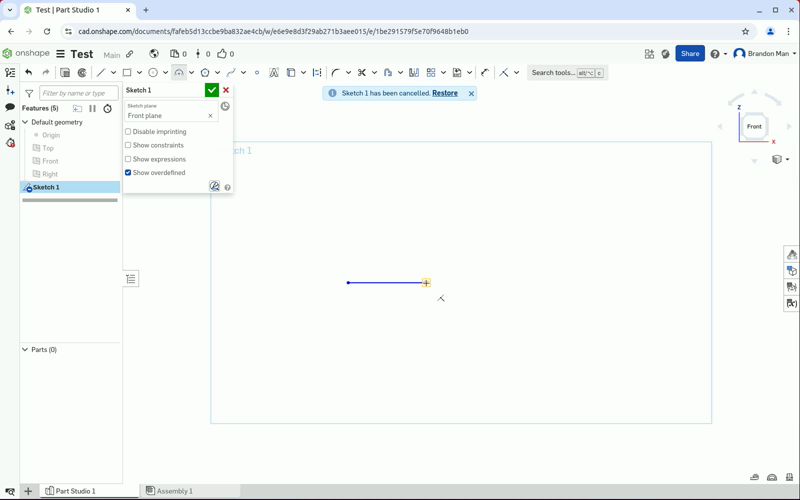
click(426, 282)
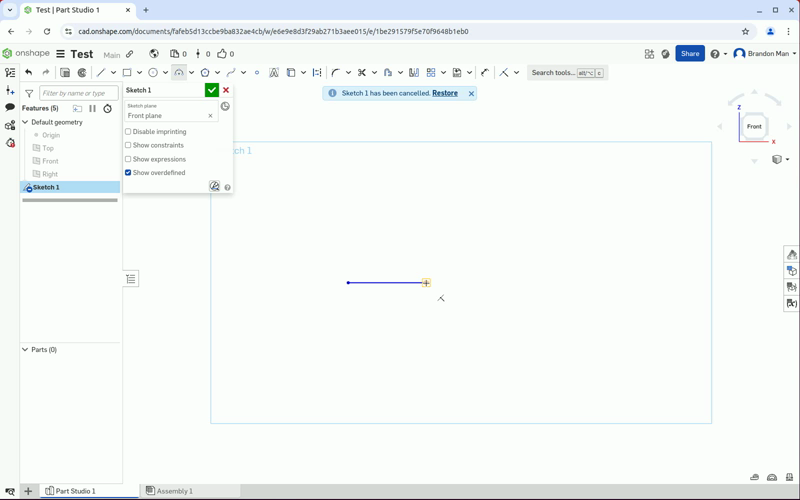
key_down(shift)
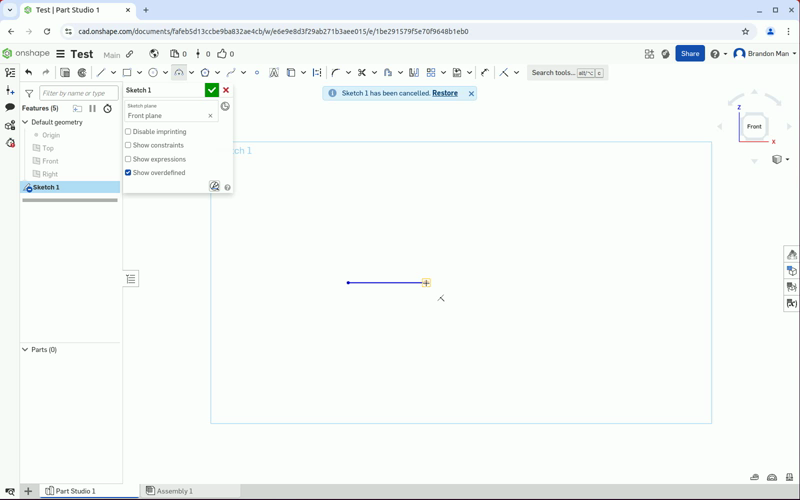
mouse_move(494, 282)
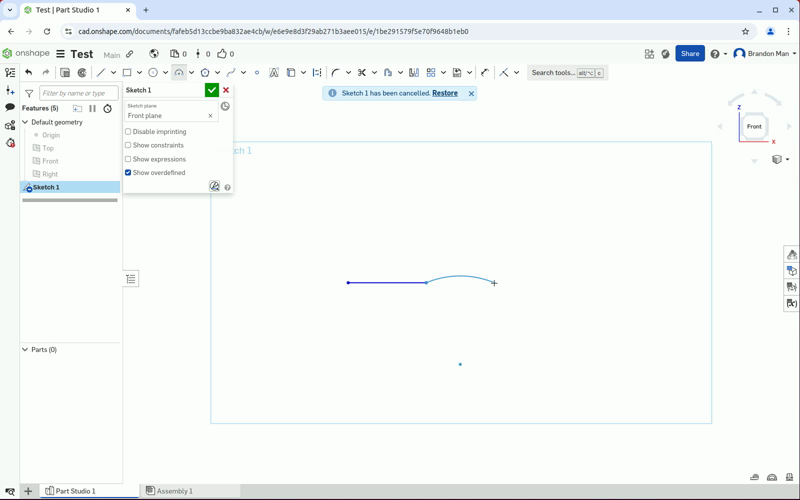
click(494, 282)
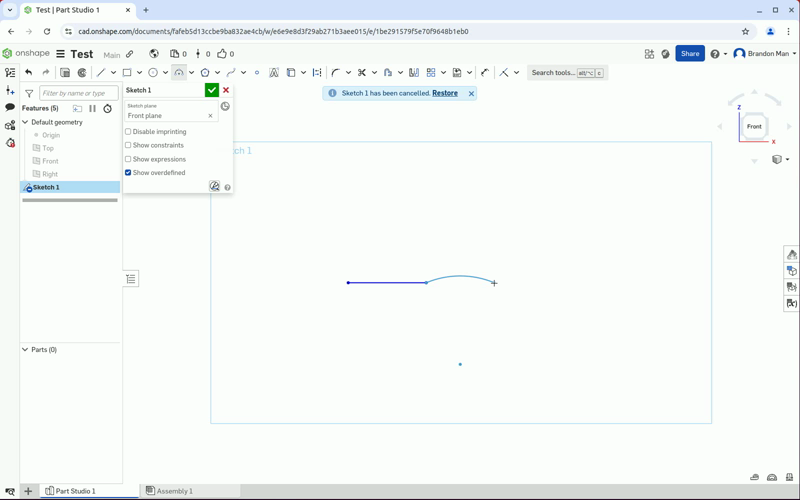
mouse_move(460, 248)
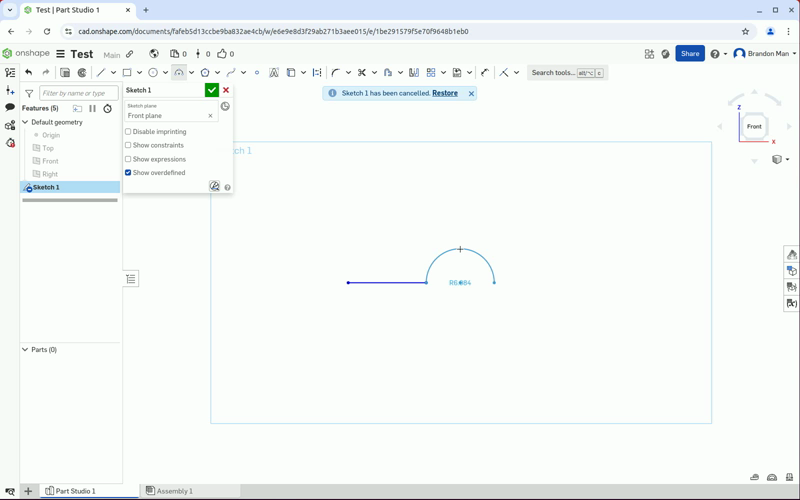
click(460, 248)
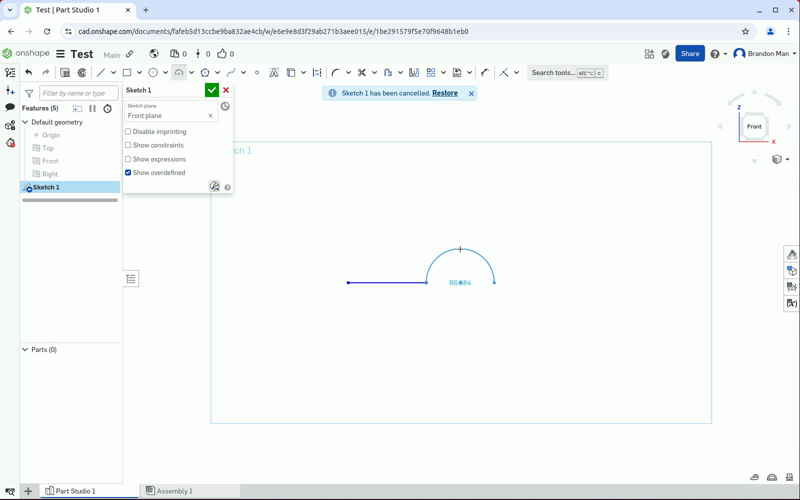
key_up(shift)
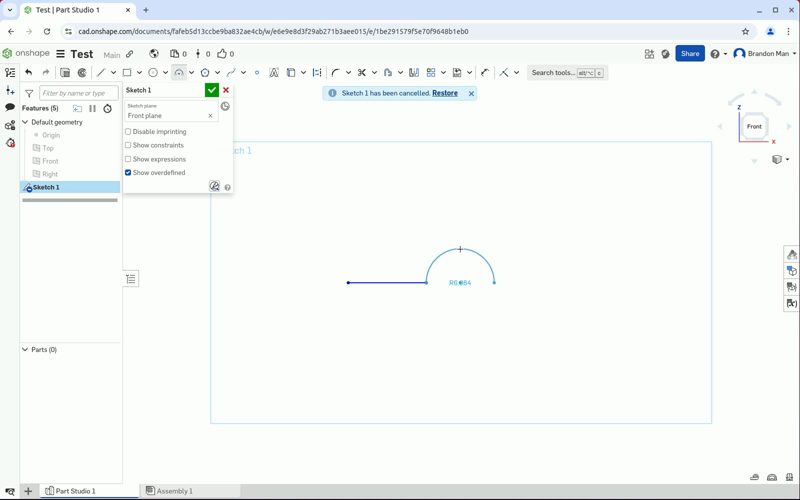
key(esc)
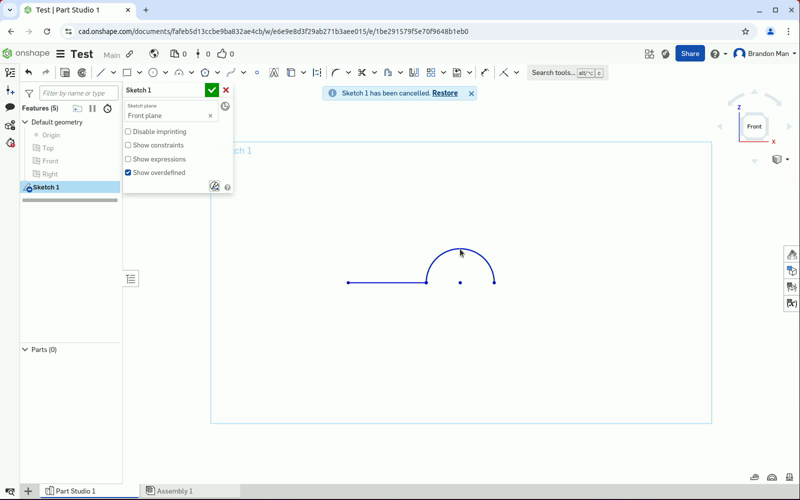
key(l)
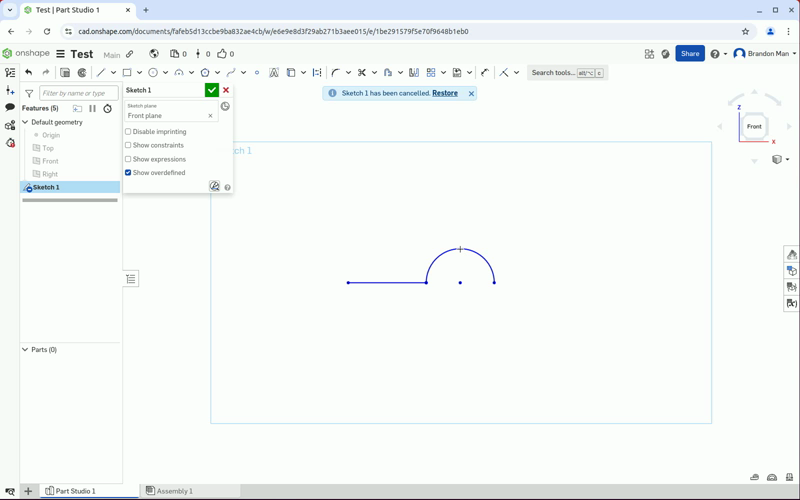
mouse_move(494, 282)
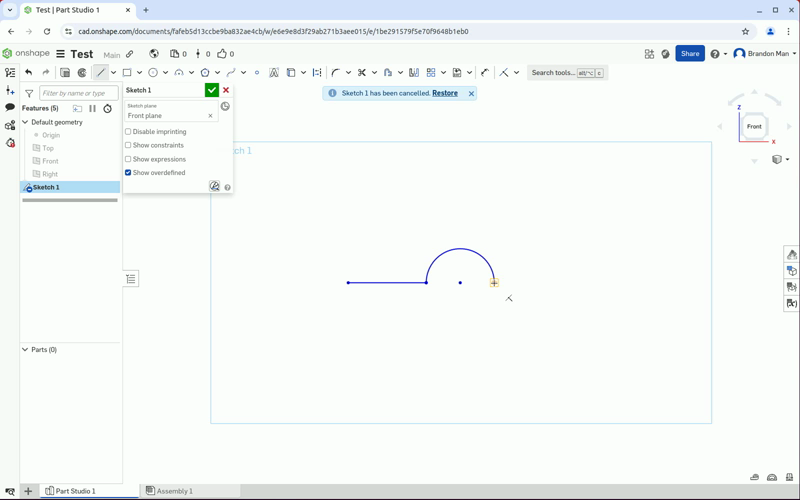
click(494, 282)
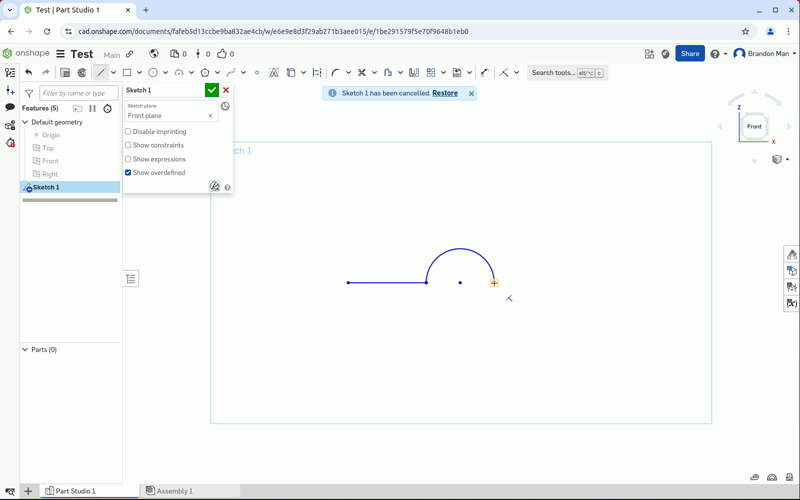
key_down(shift)
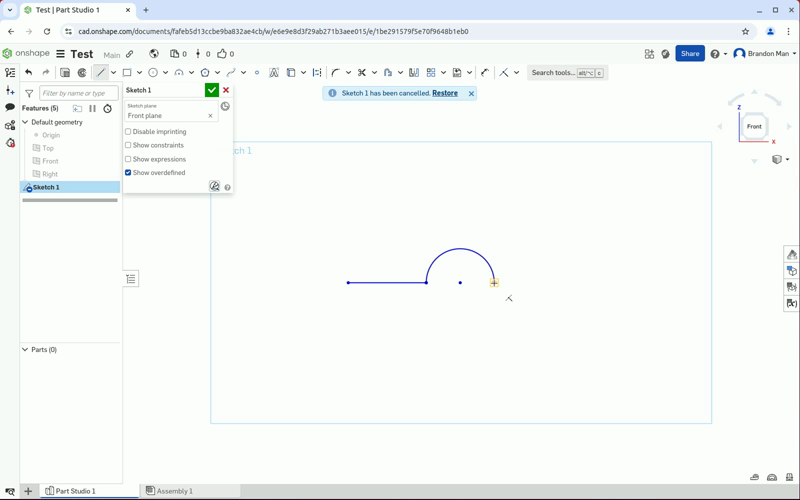
mouse_move(572, 282)
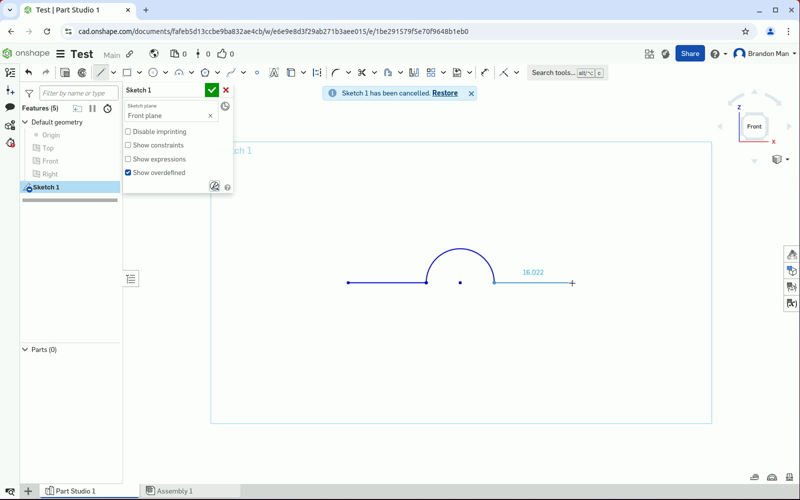
click(572, 282)
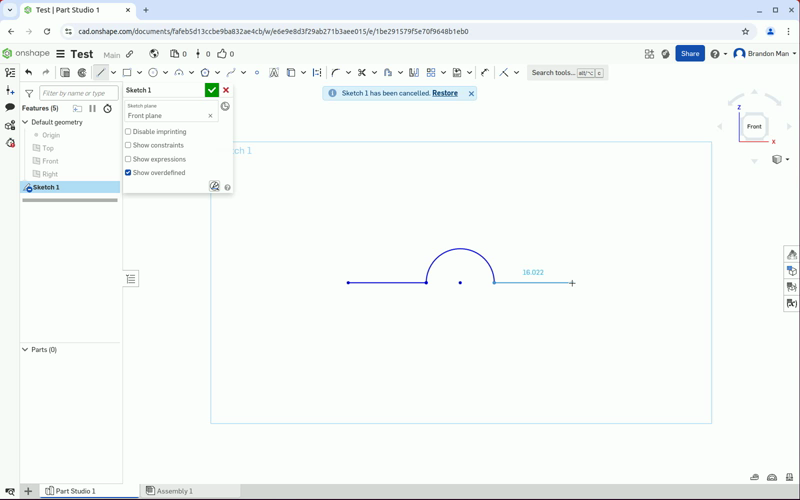
key_up(shift)
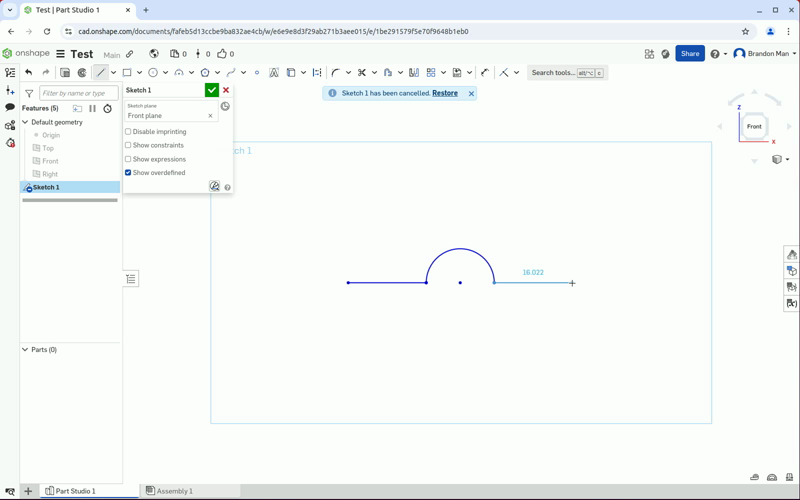
key_down(shift)
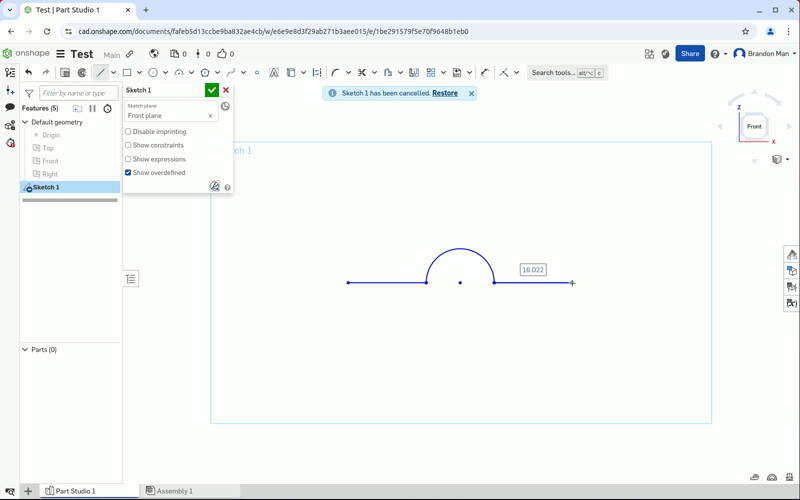
mouse_move(589, 282)
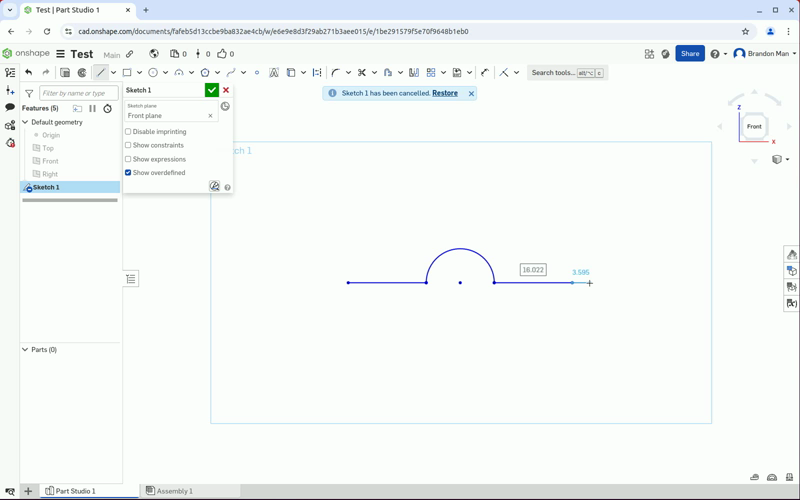
mouse_move(572, 266)
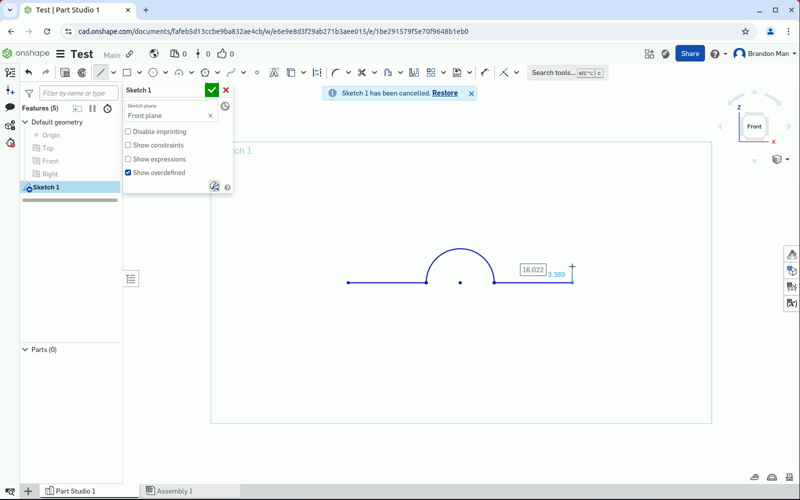
click(572, 266)
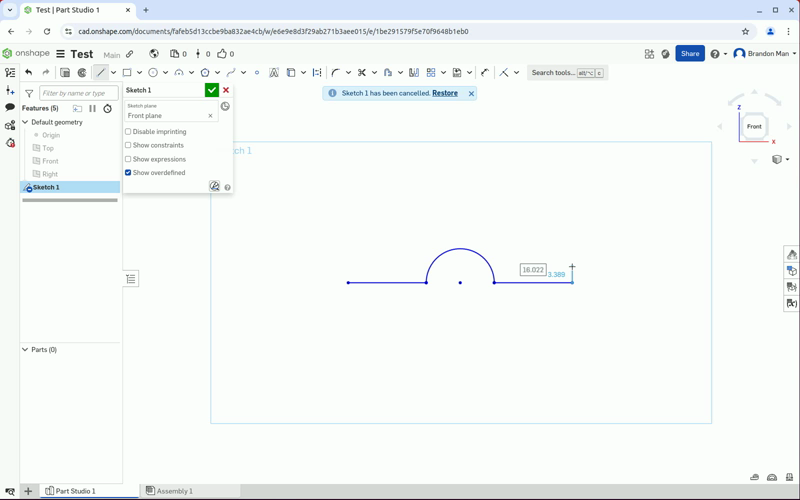
key_up(shift)
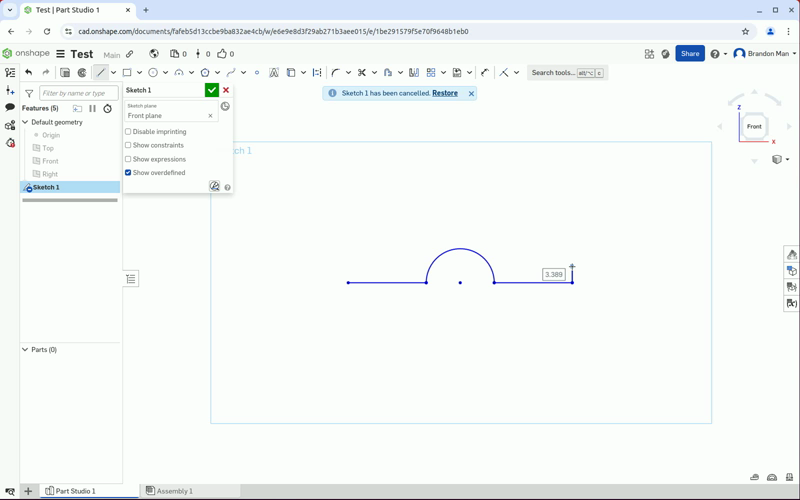
key_down(shift)
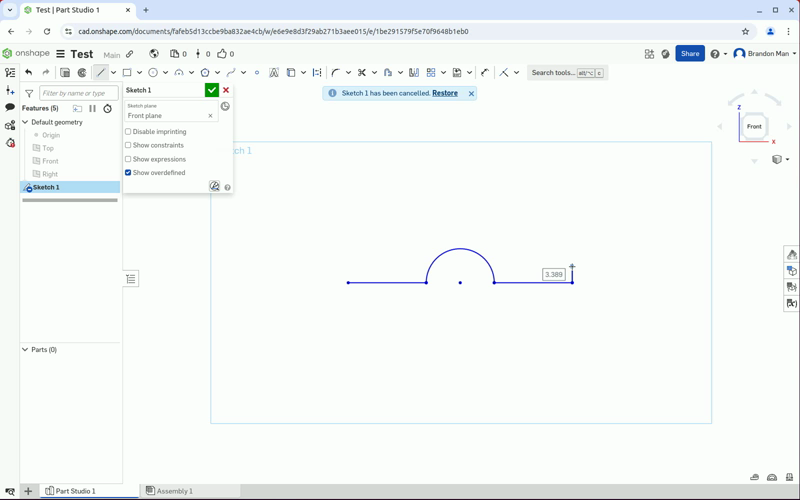
mouse_move(589, 266)
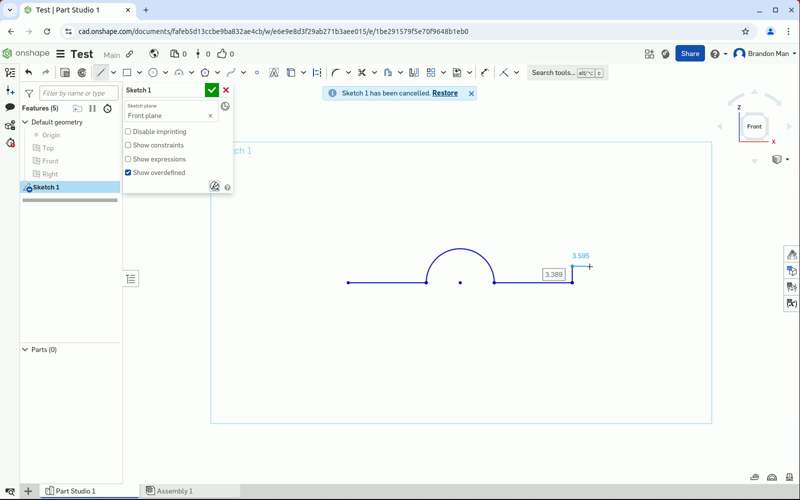
mouse_move(513, 266)
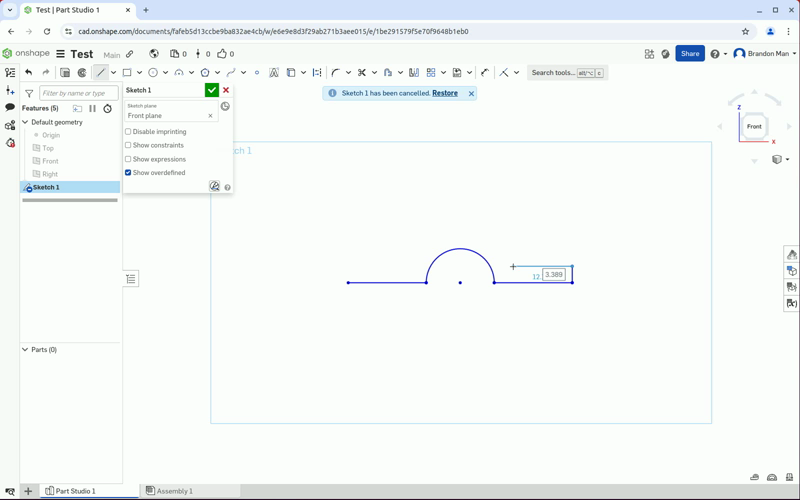
click(513, 266)
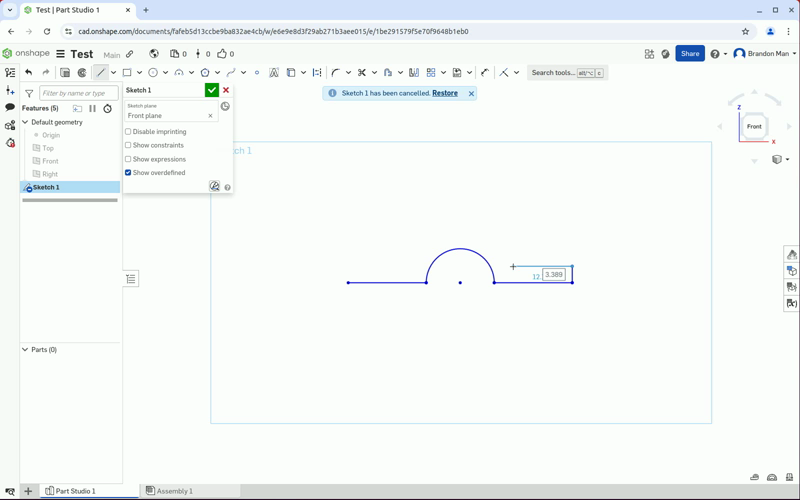
key_up(shift)
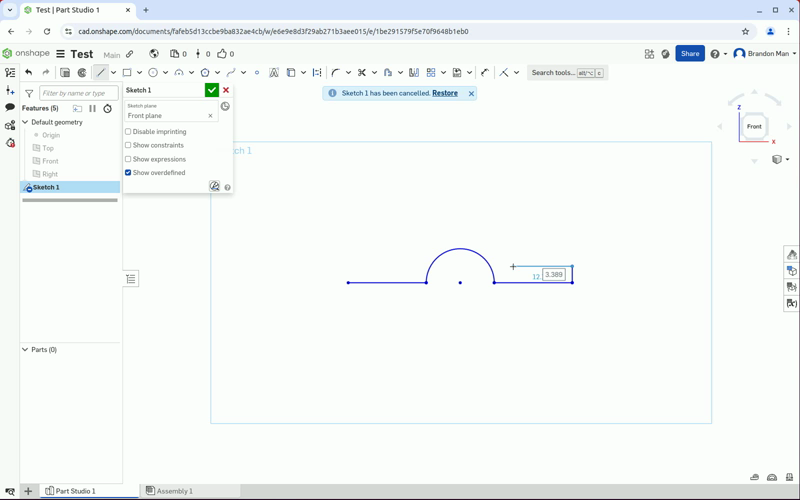
key(esc)
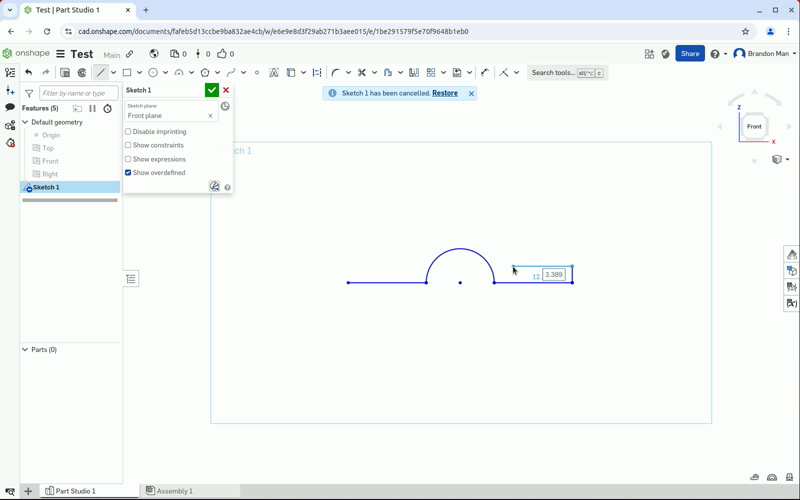
key(a)
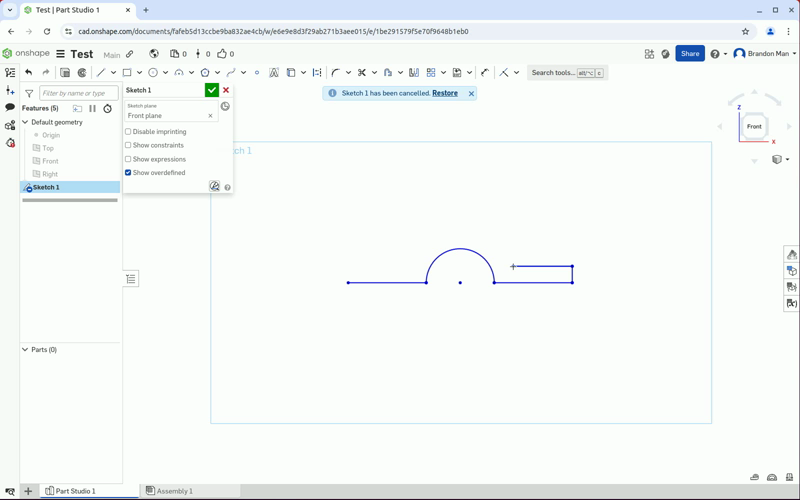
mouse_move(513, 266)
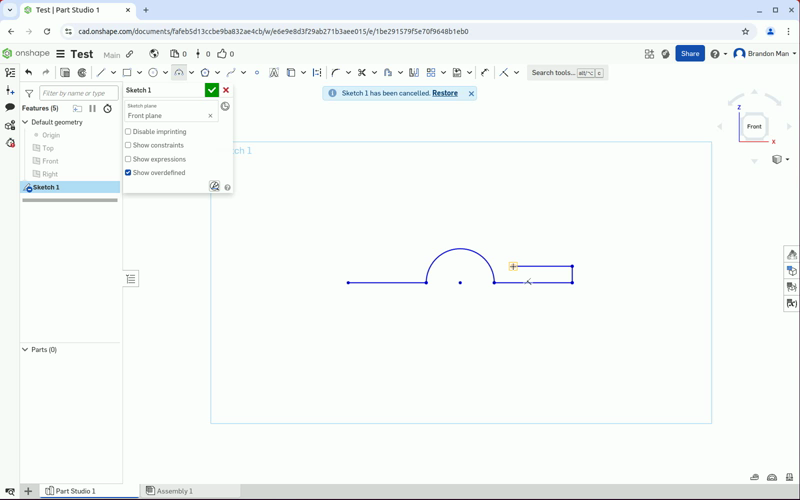
click(513, 266)
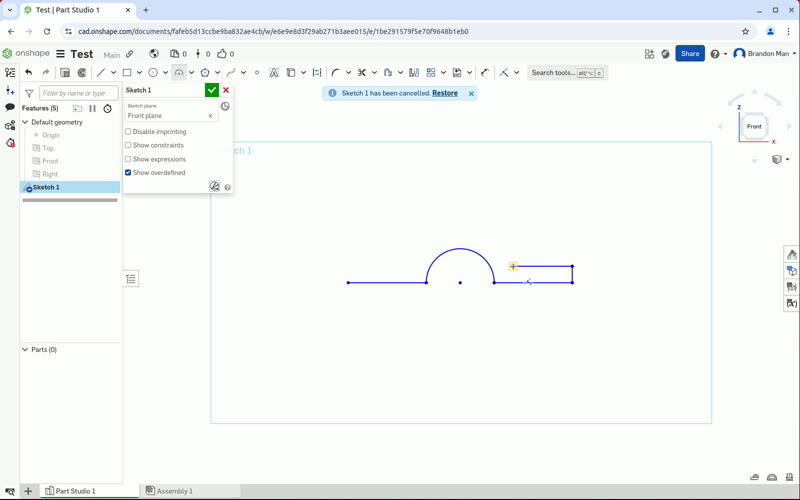
key_down(shift)
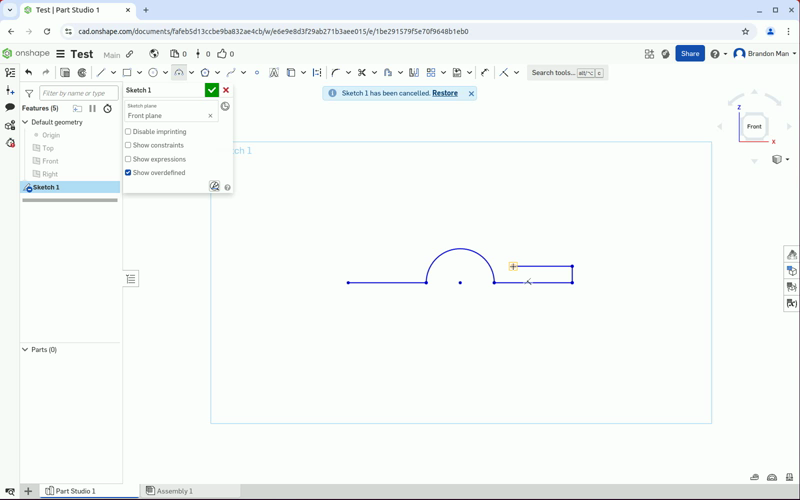
mouse_move(407, 266)
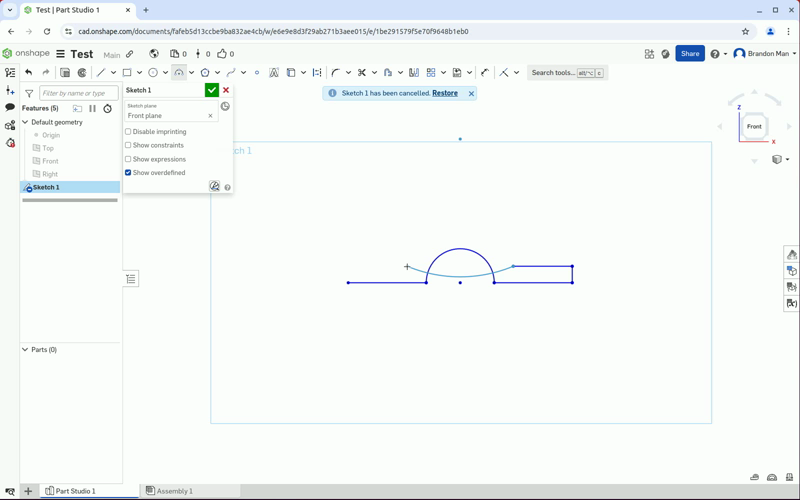
click(407, 266)
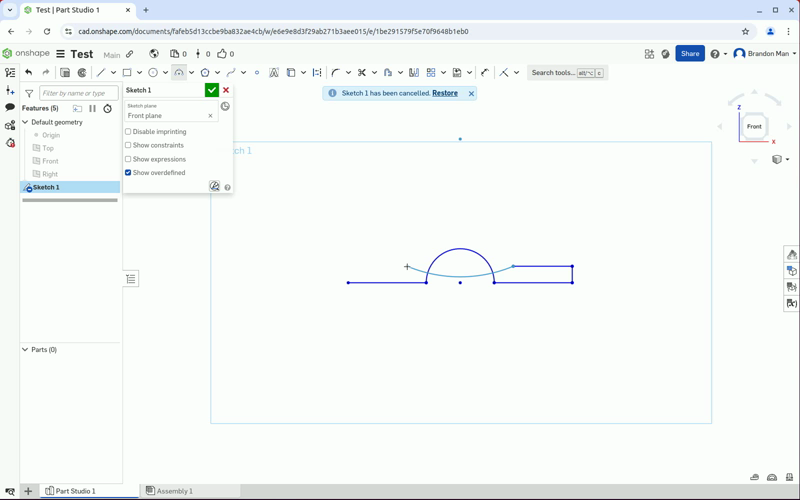
mouse_move(460, 226)
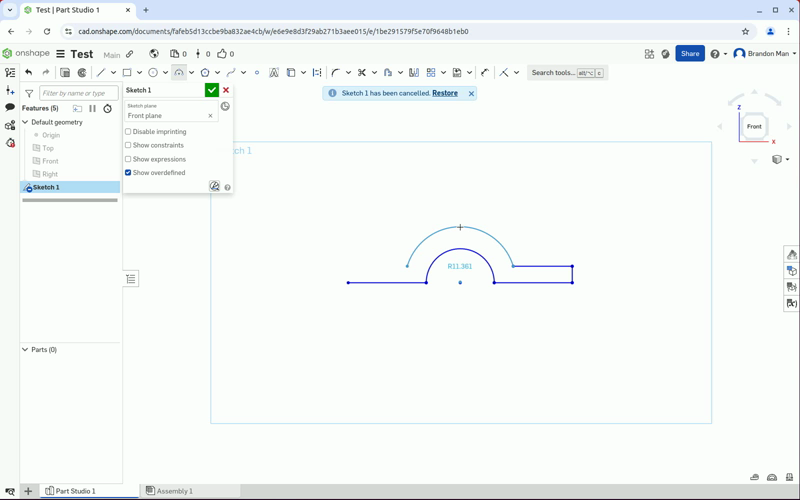
click(460, 226)
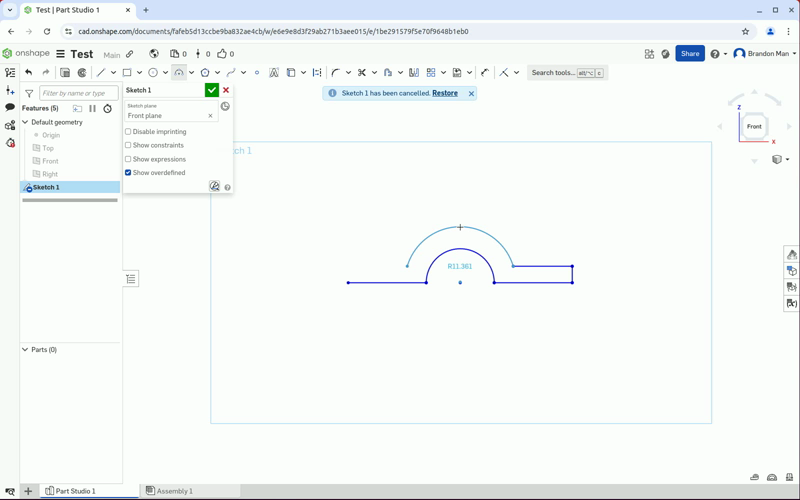
key_up(shift)
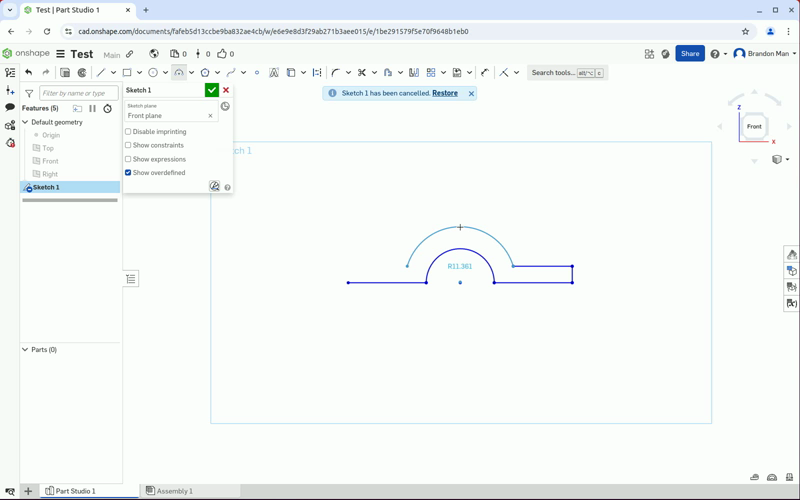
key(esc)
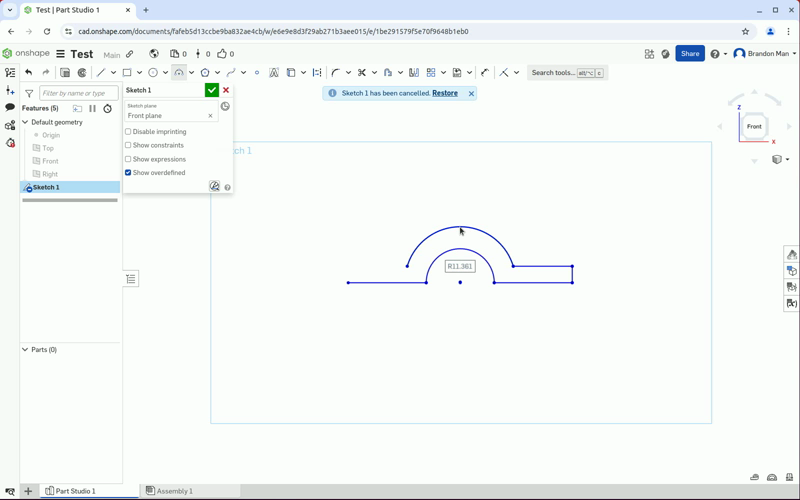
key(l)
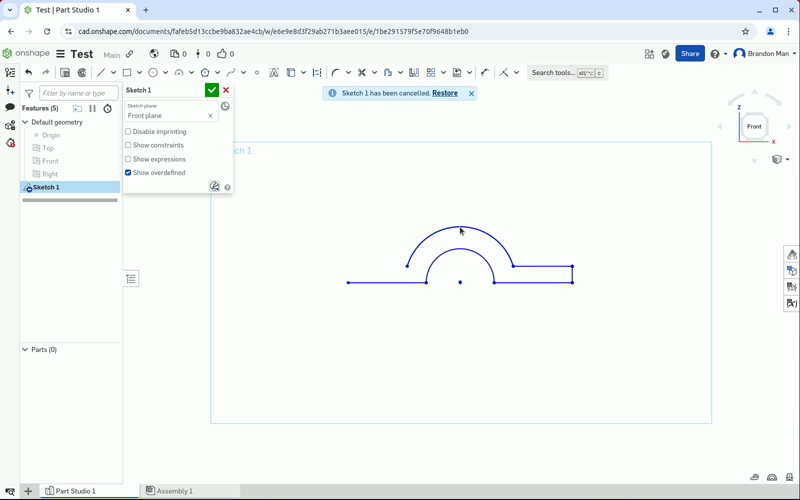
mouse_move(407, 266)
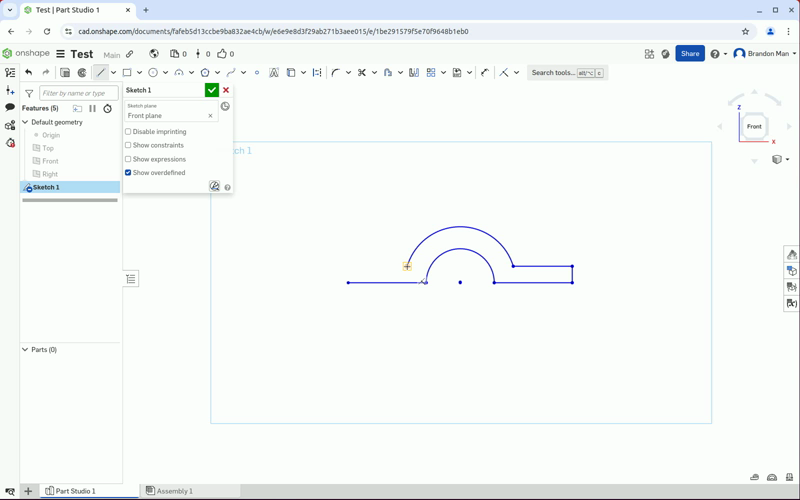
click(407, 266)
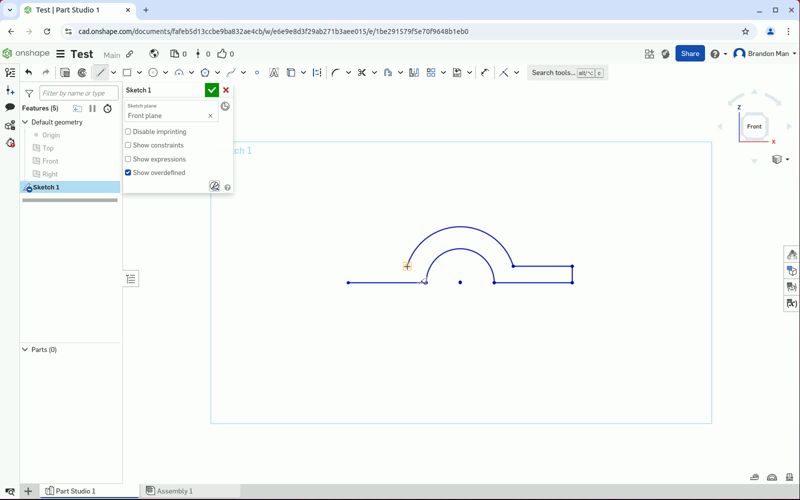
key_down(shift)
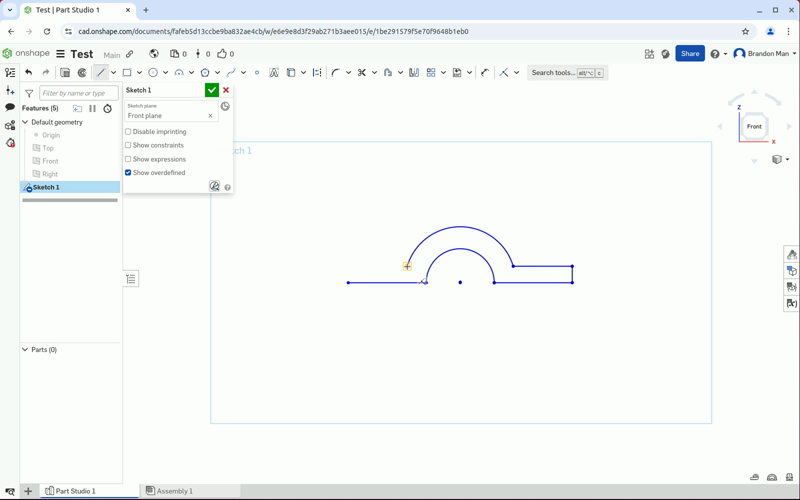
mouse_move(437, 266)
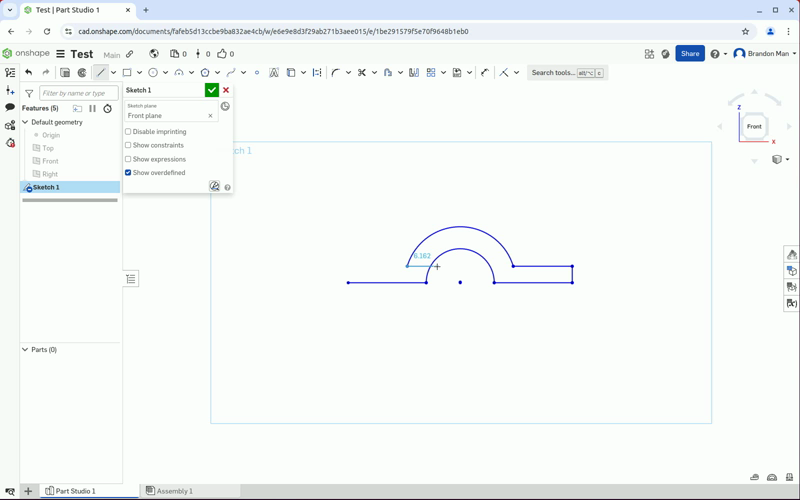
mouse_move(348, 266)
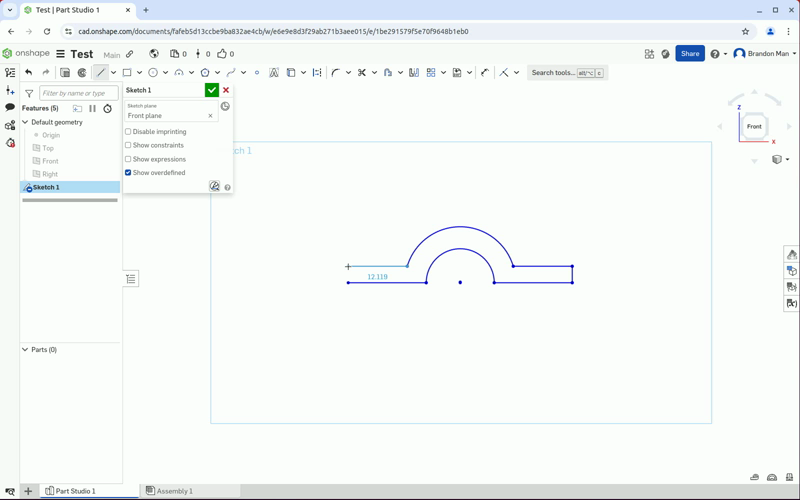
click(348, 266)
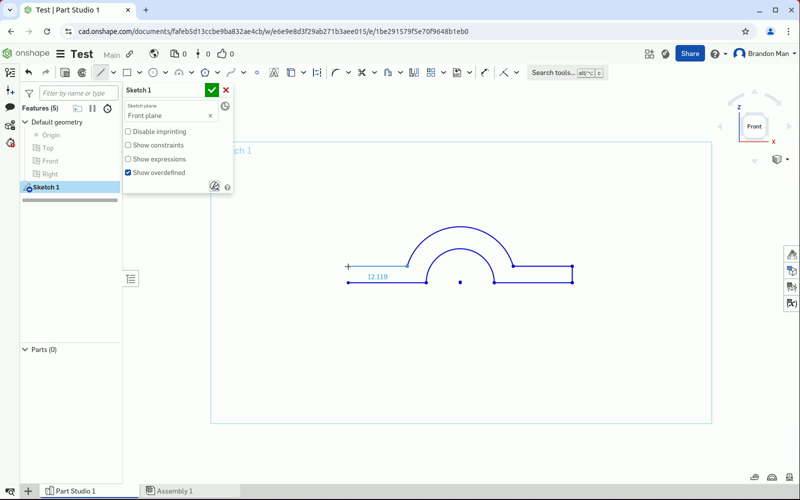
key_up(shift)
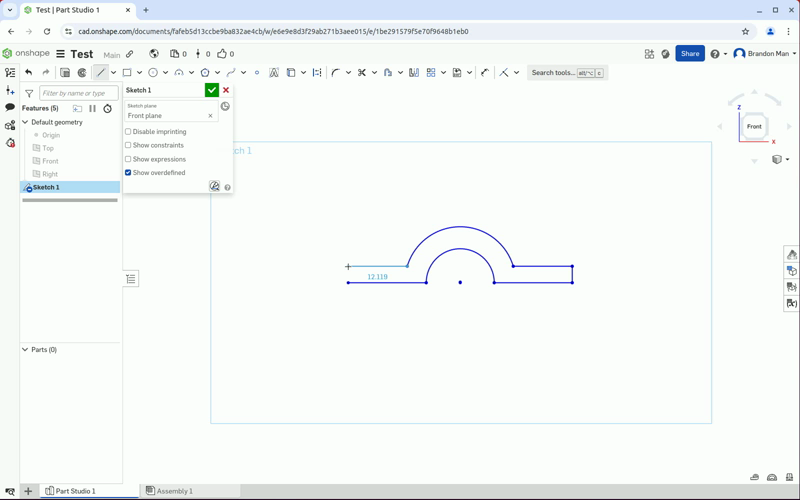
mouse_move(378, 266)
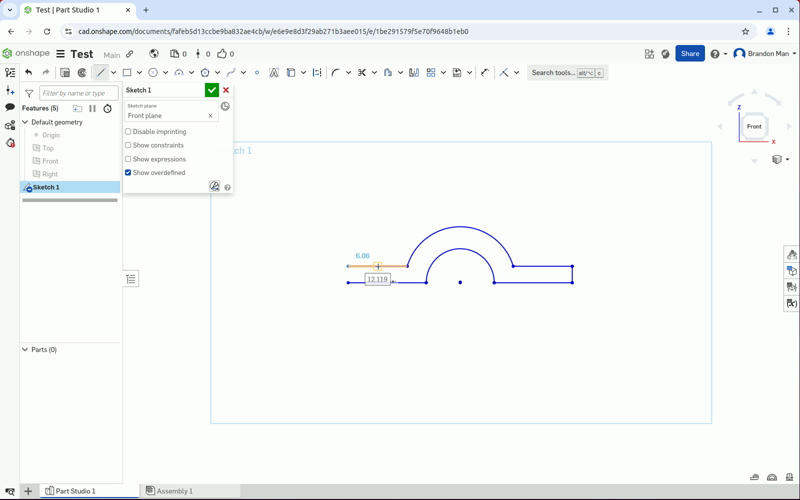
key_down(shift)
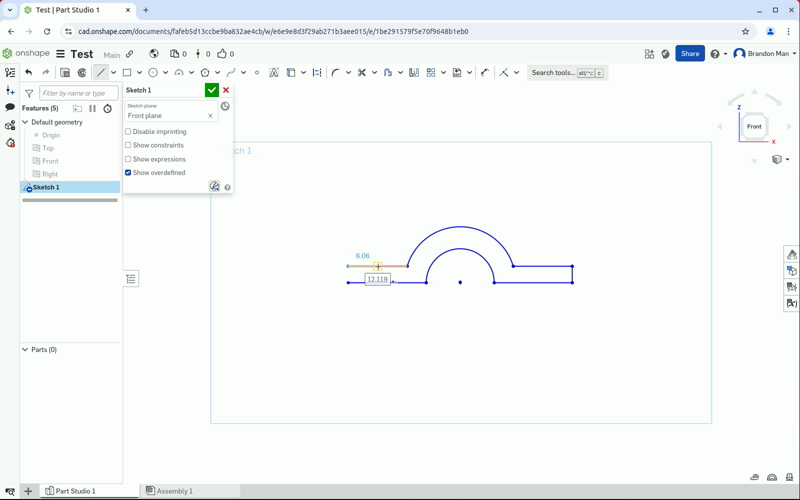
mouse_move(348, 282)
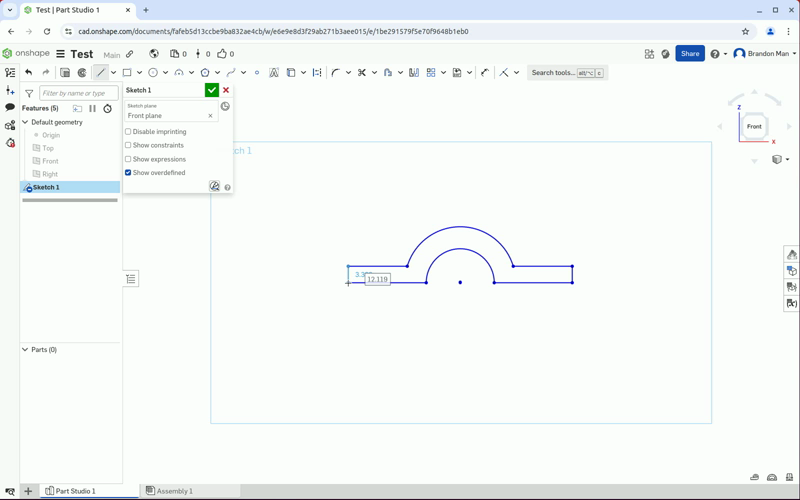
key_up(shift)
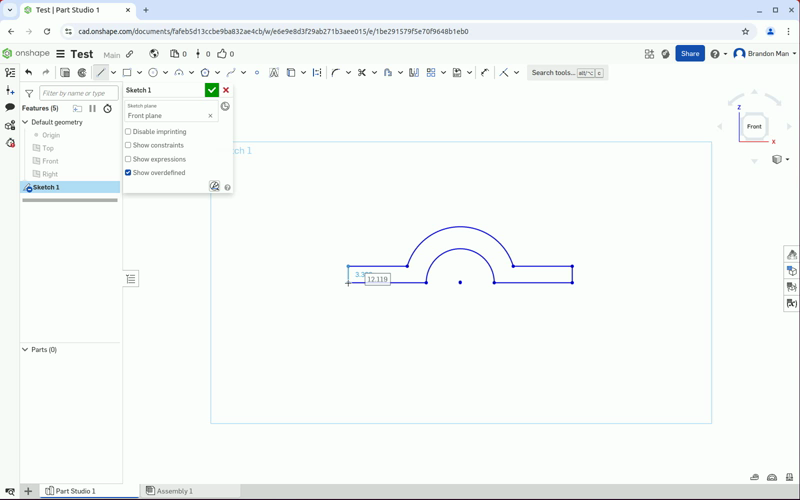
click(348, 282)
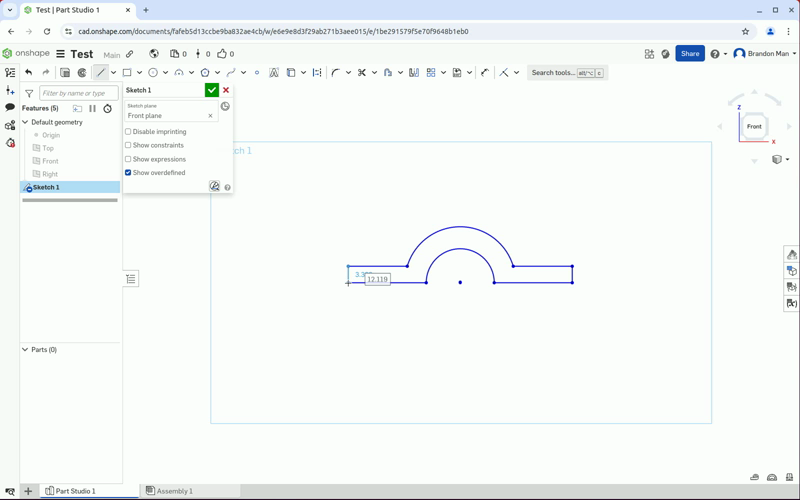
key(esc)
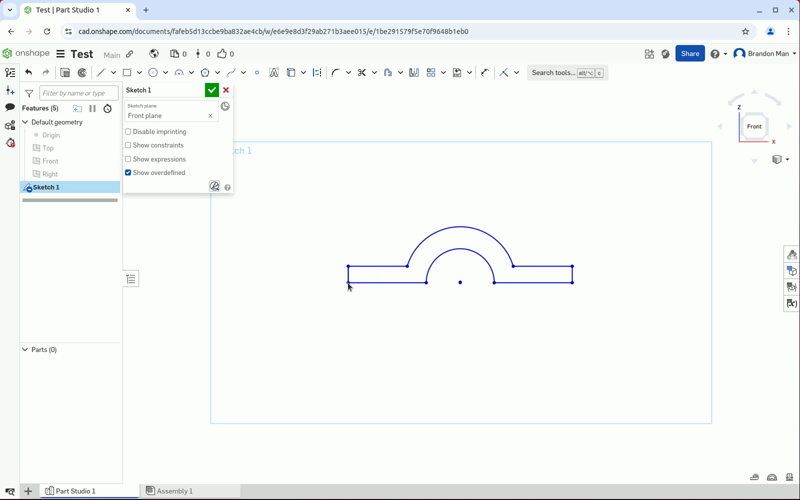
mouse_move(439, 244)
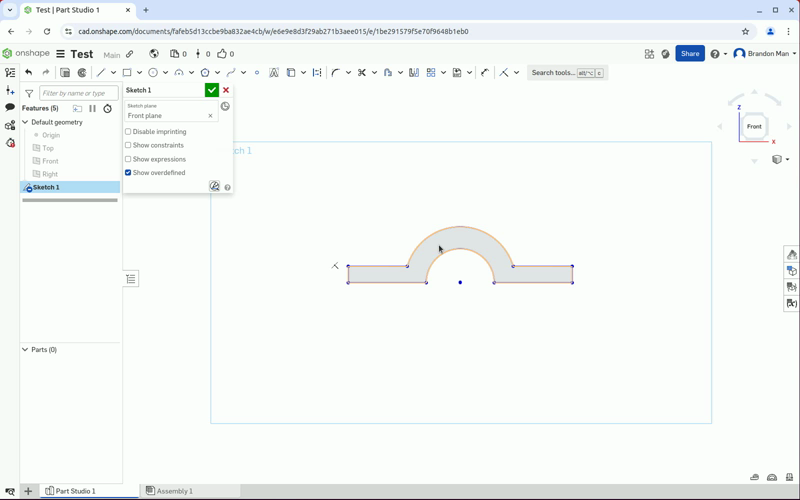
scroll(6)
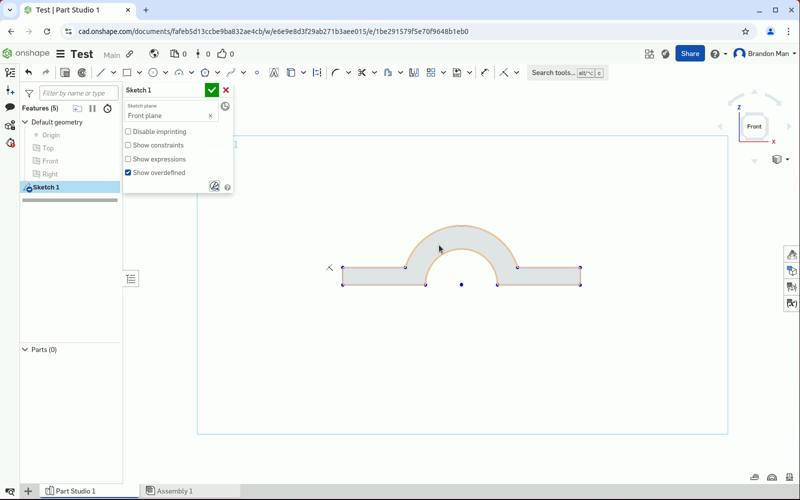
scroll(6)
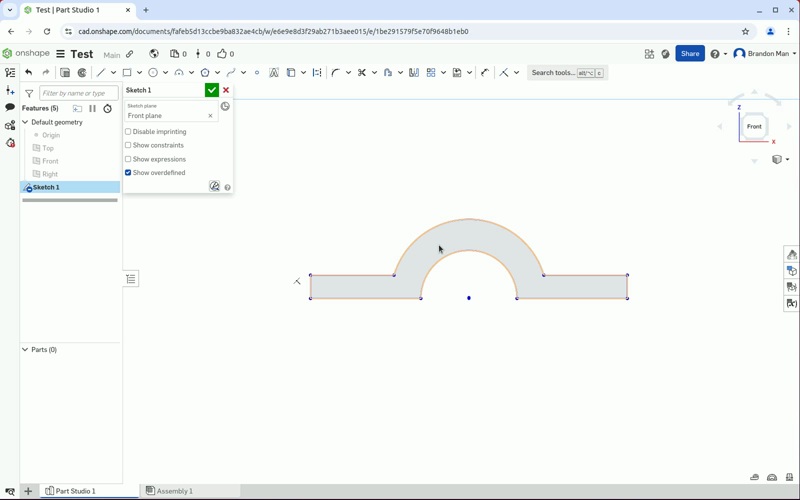
scroll(6)
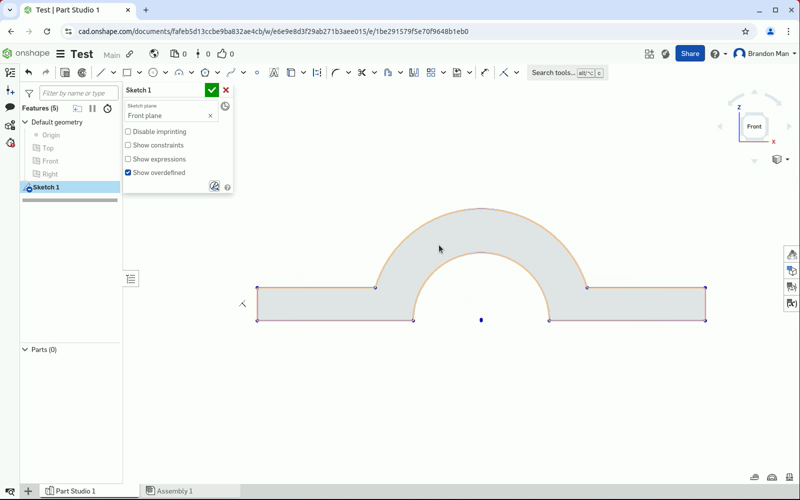
scroll(6)
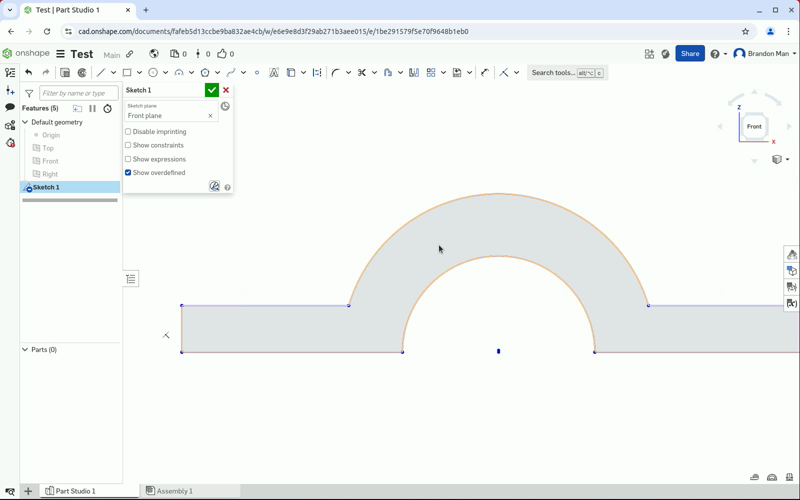
scroll(6)
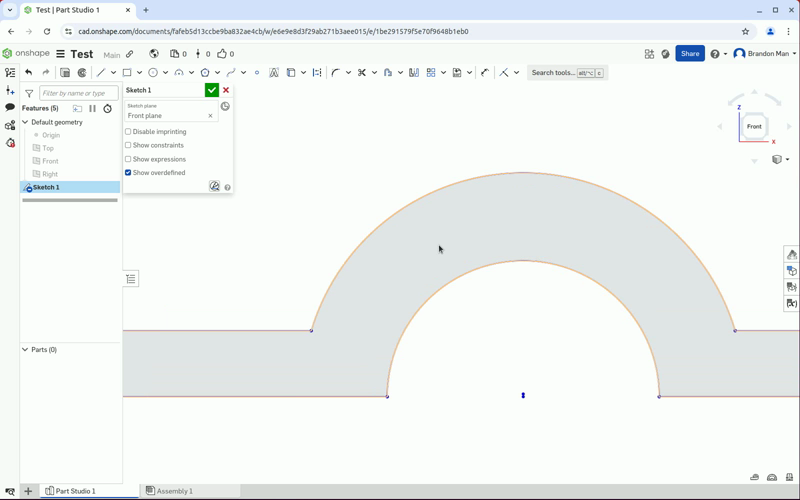
scroll(6)
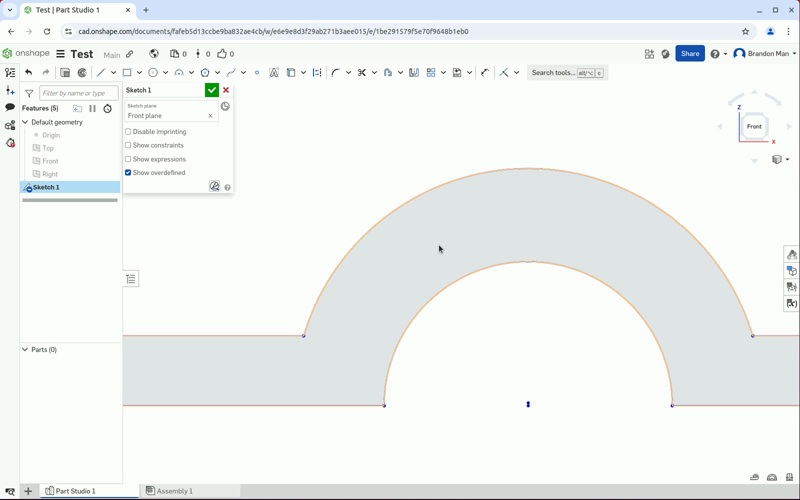
scroll(6)
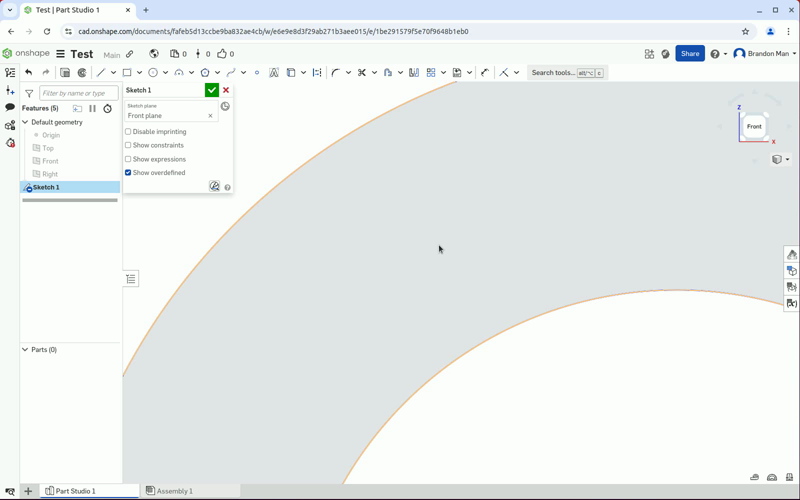
click(439, 244)
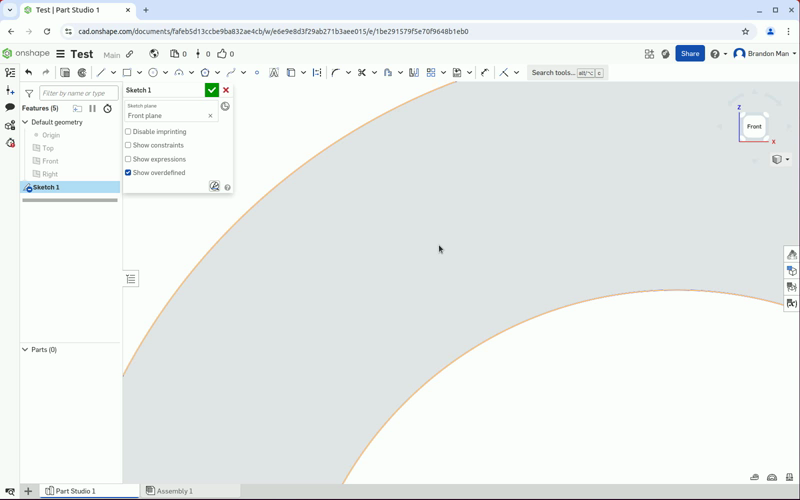
scroll(-6)
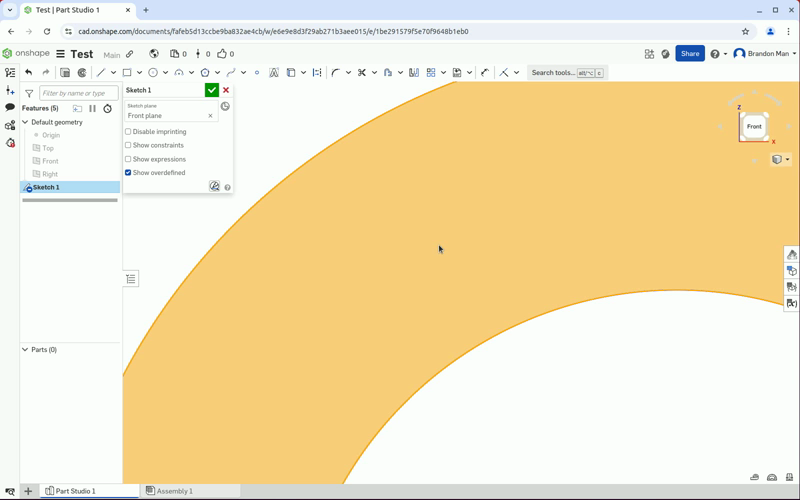
scroll(-6)
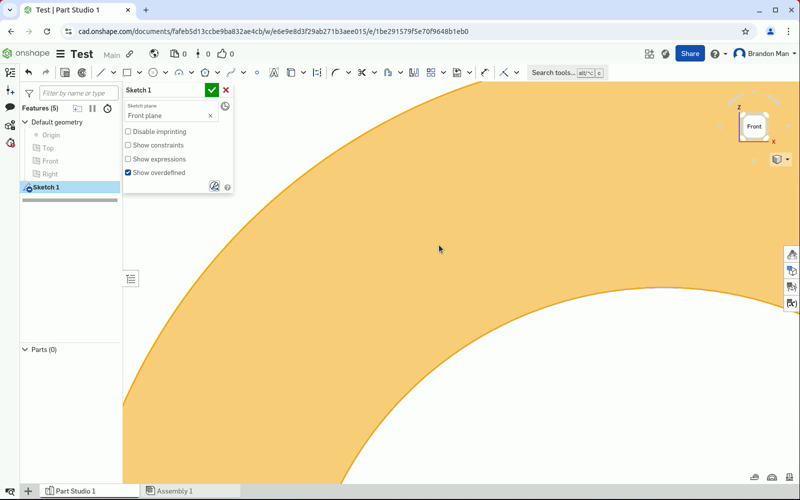
scroll(-6)
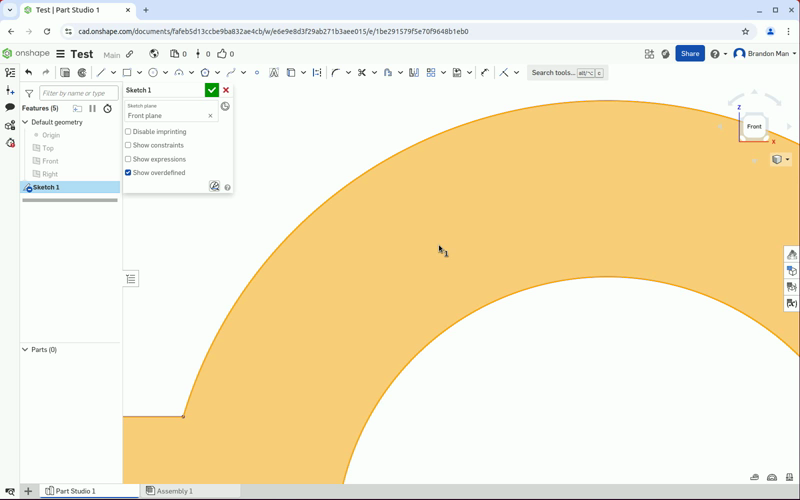
scroll(-6)
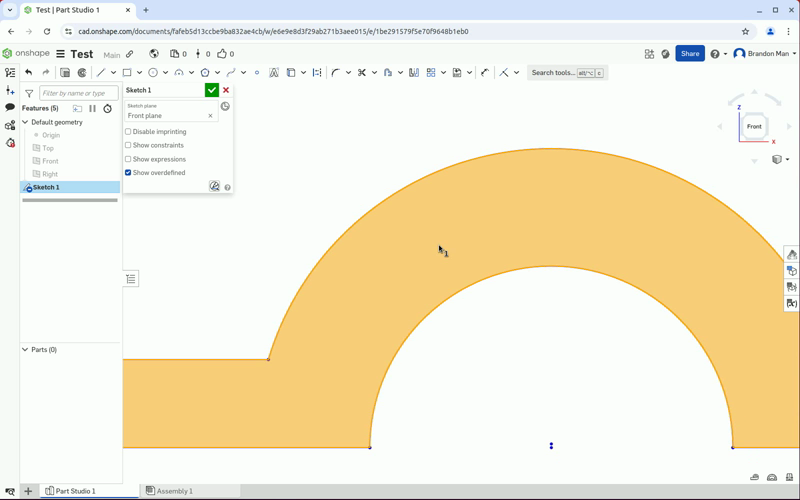
scroll(-6)
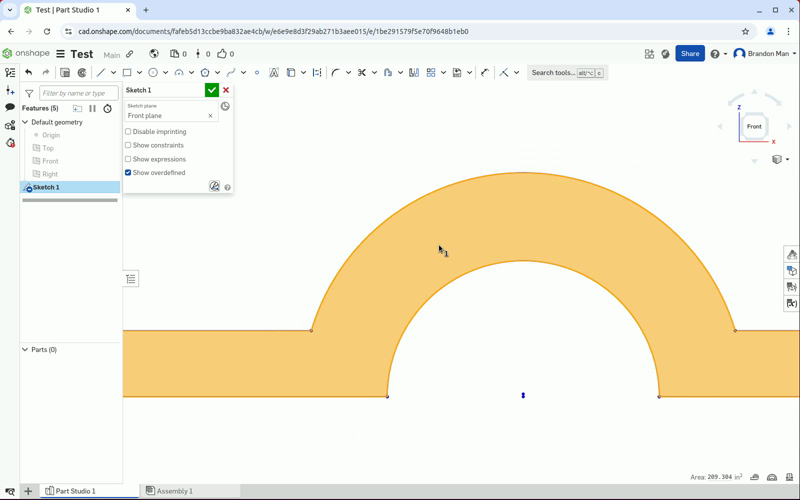
scroll(-6)
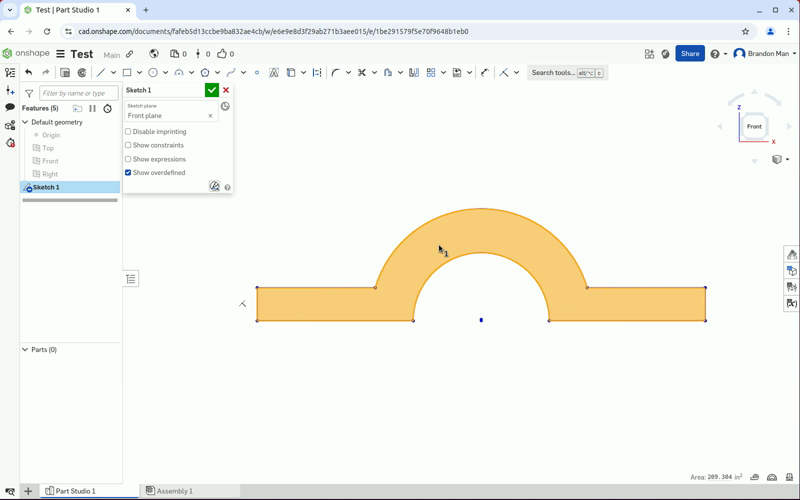
scroll(-6)
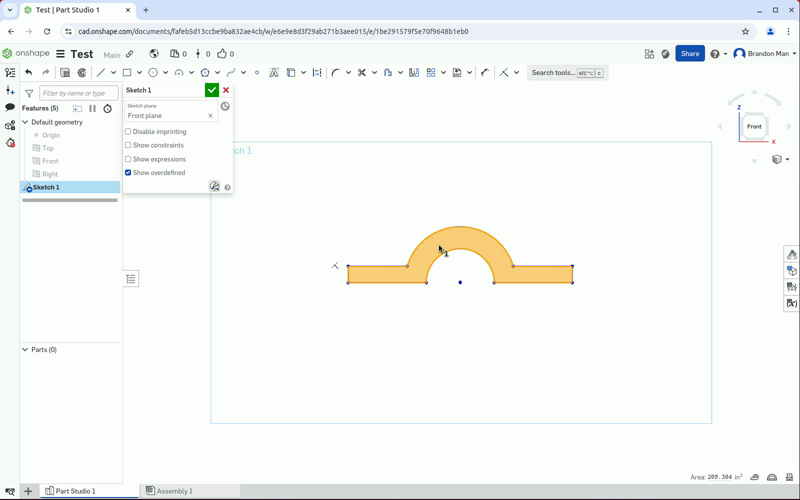
mouse_move(73, 352)
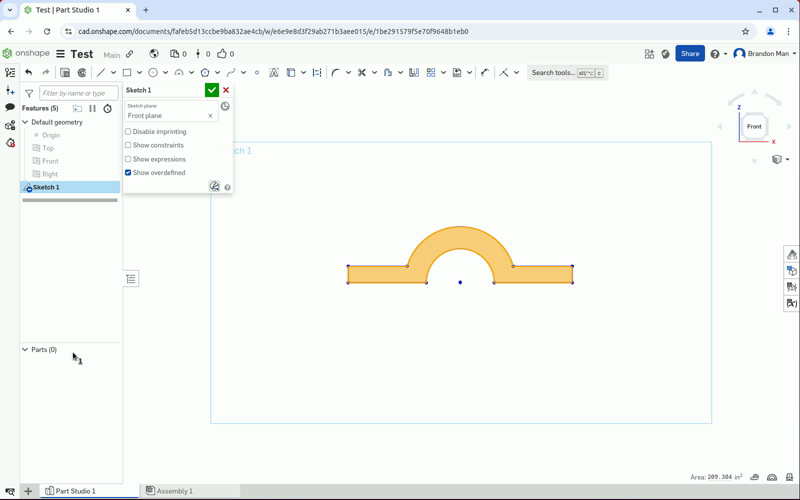
key(shift+y)
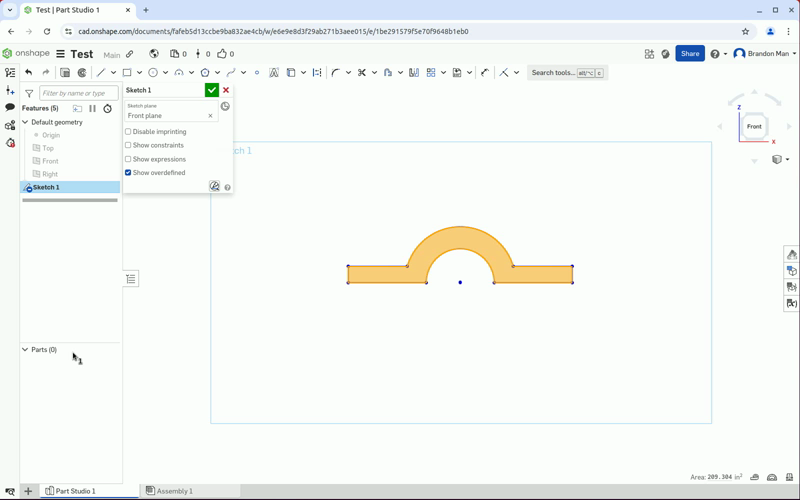
key(shift+e)
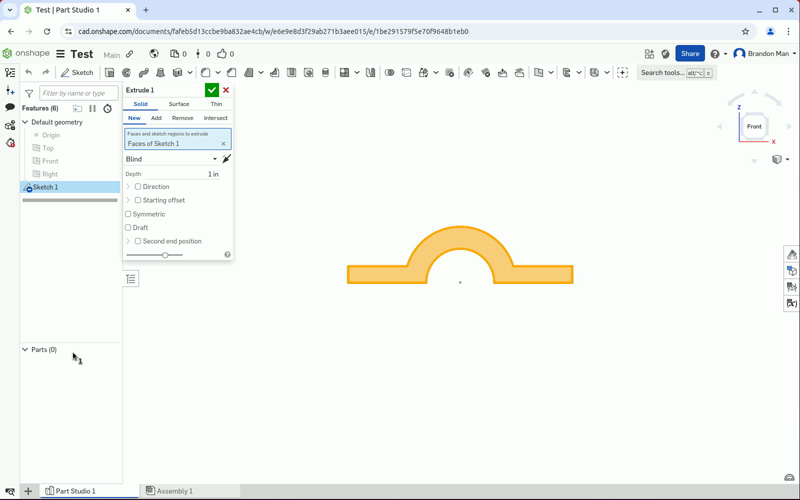
mouse_move(143, 106)
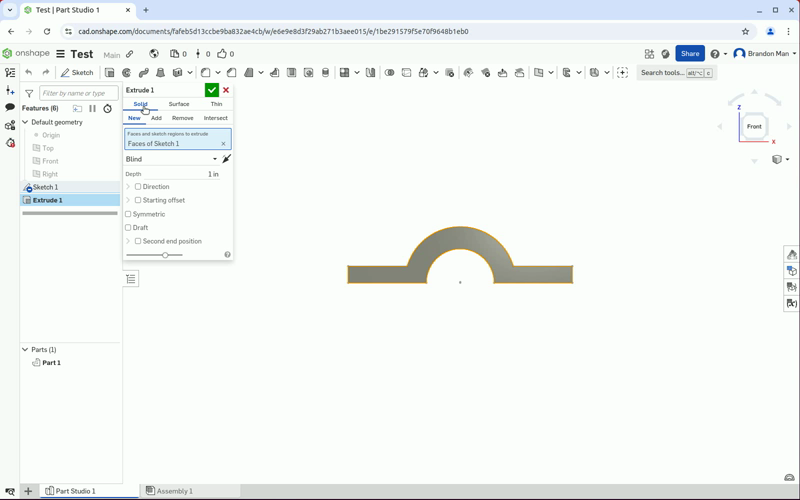
click(143, 106)
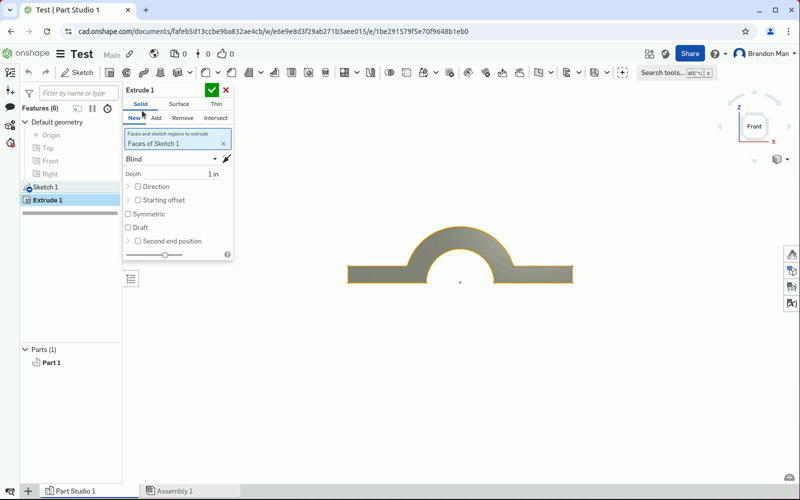
mouse_move(137, 120)
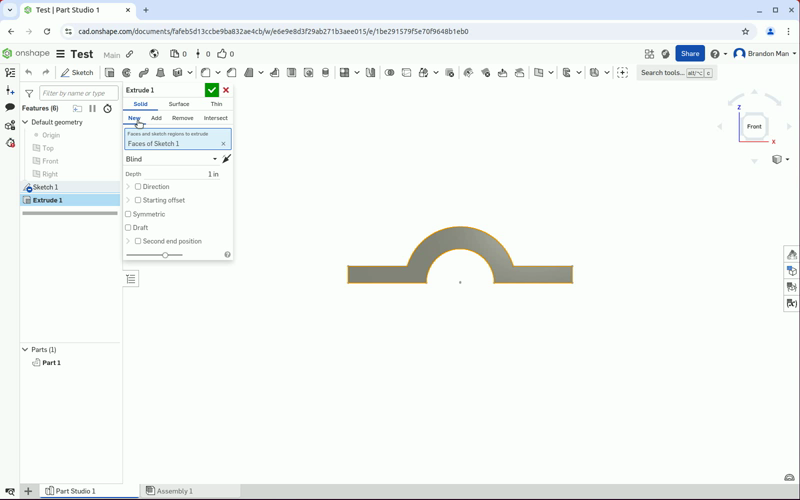
click(137, 120)
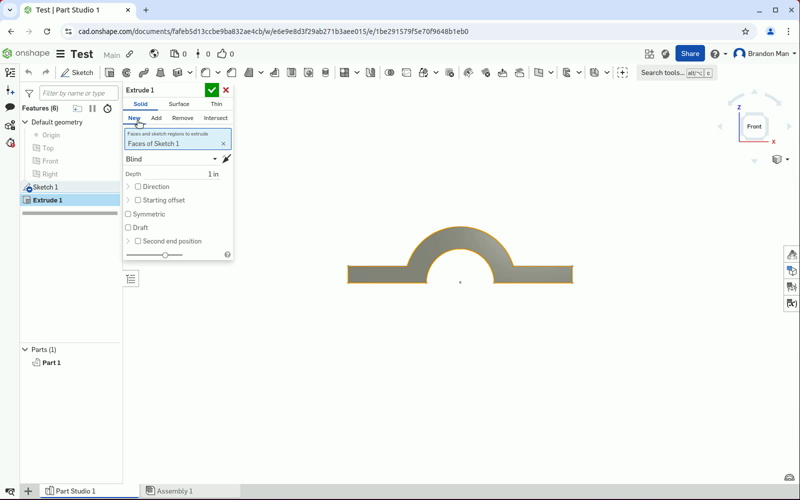
key(tab, 4)
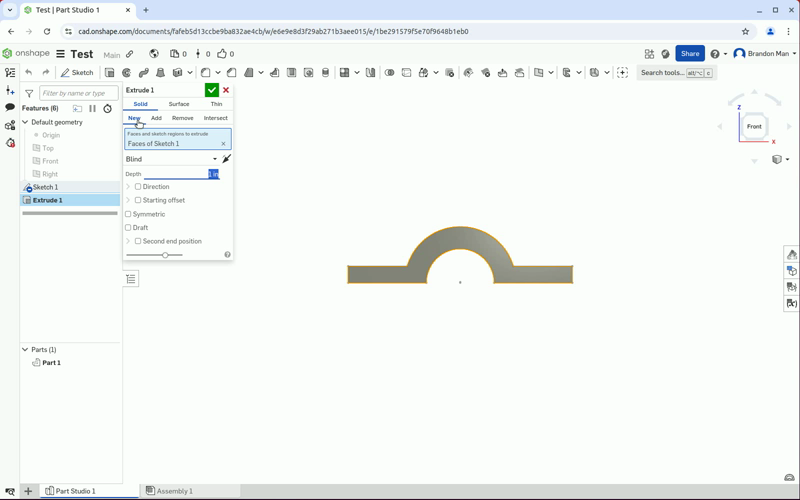
text(17.332)
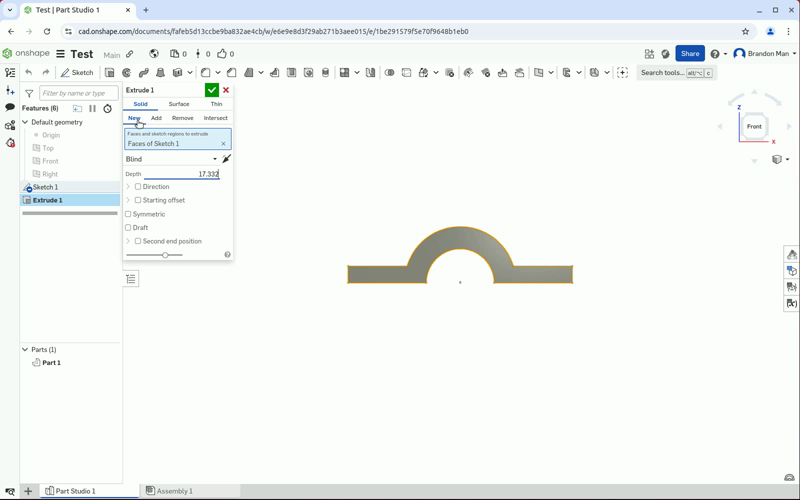
key(tab, 3)
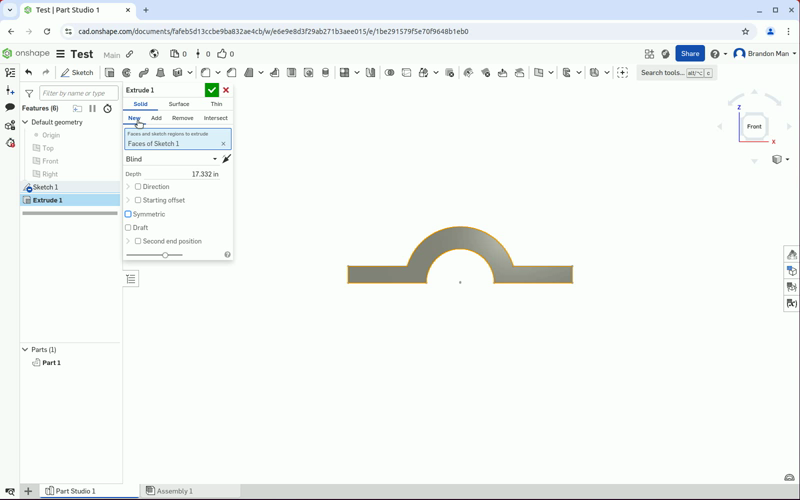
key(space)
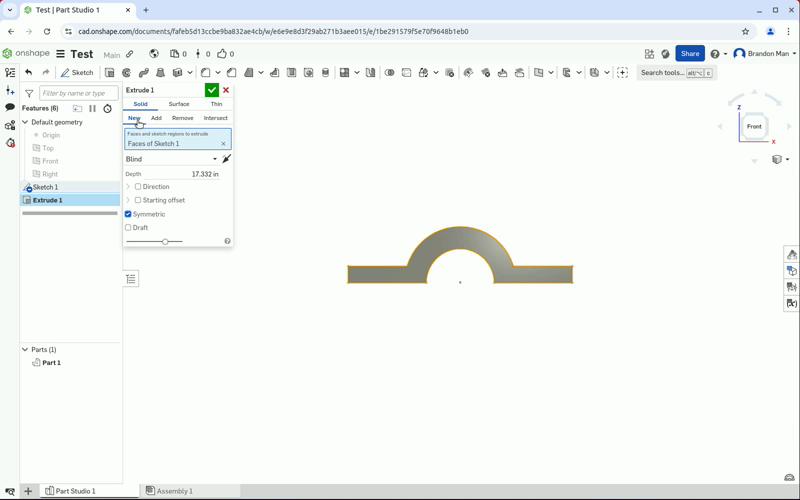
key(enter)
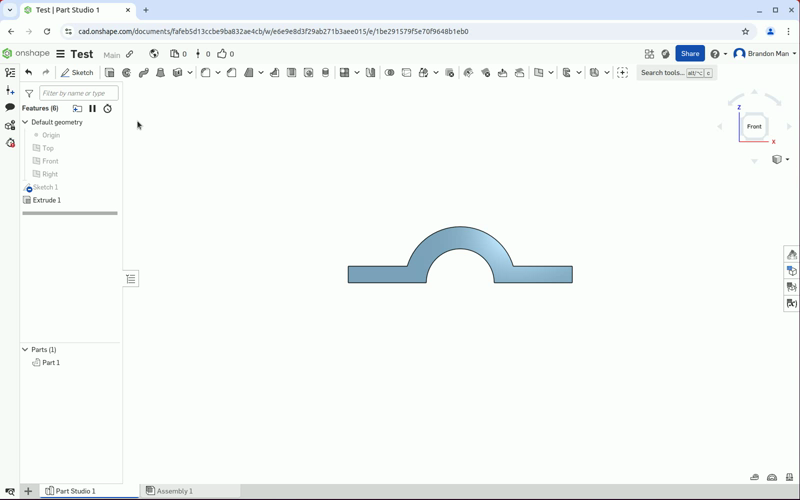
key(shift+h)
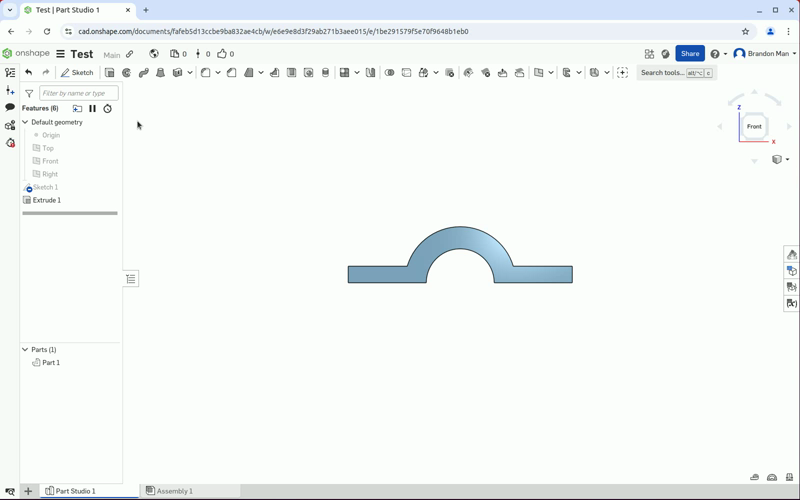
key(shift+h)
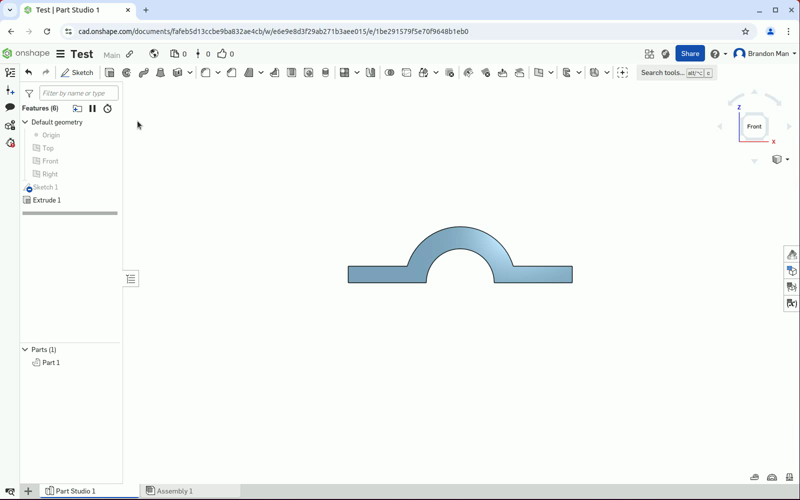
mouse_move(73, 189)
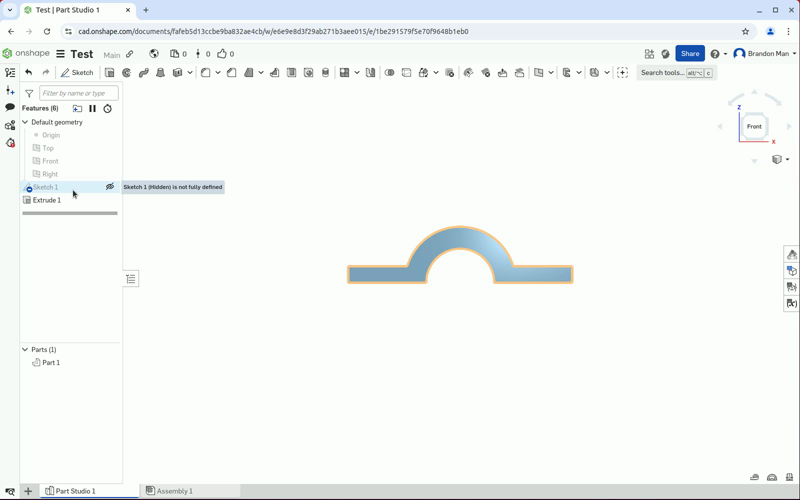
click(73, 189)
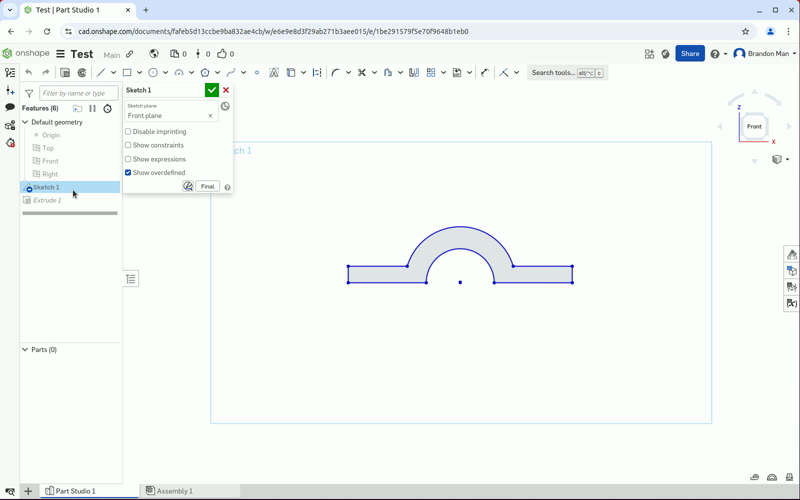
mouse_move(229, 92)
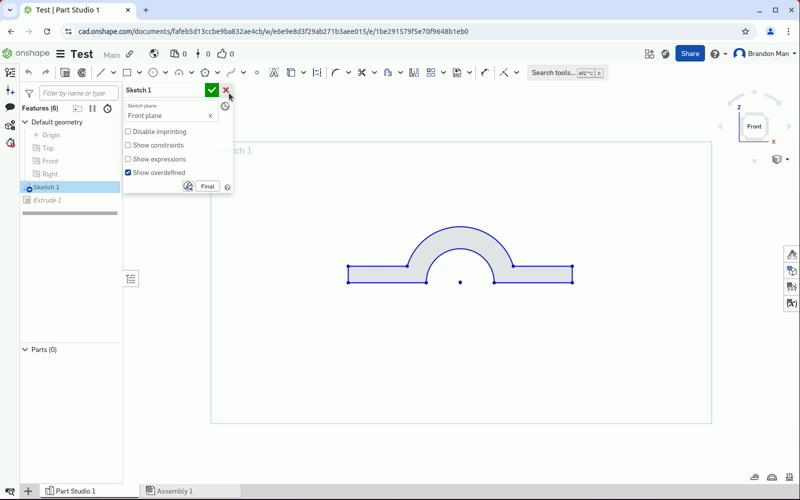
click(229, 92)
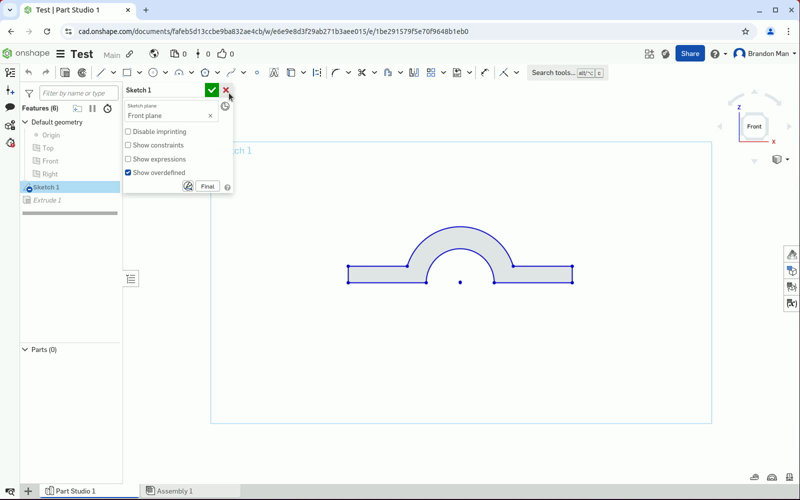
key(shift+s)
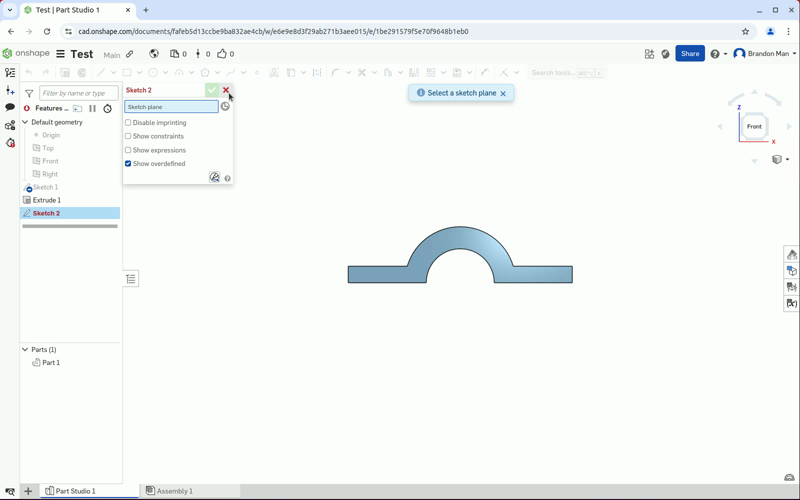
mouse_move(73, 163)
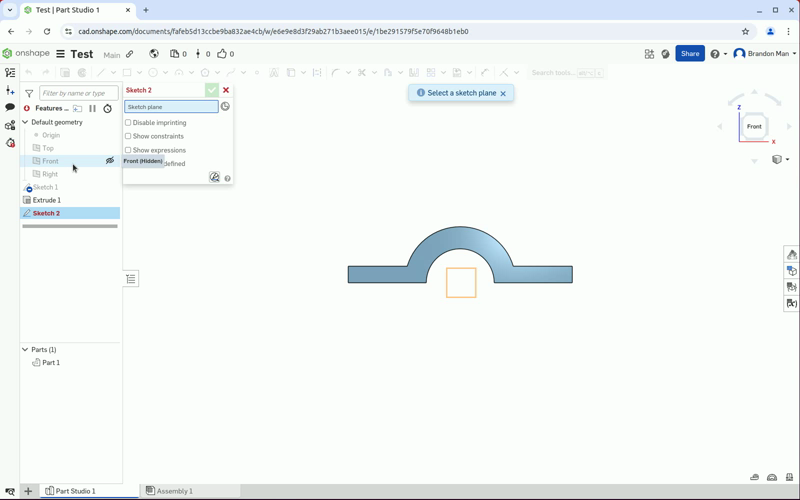
click(73, 163)
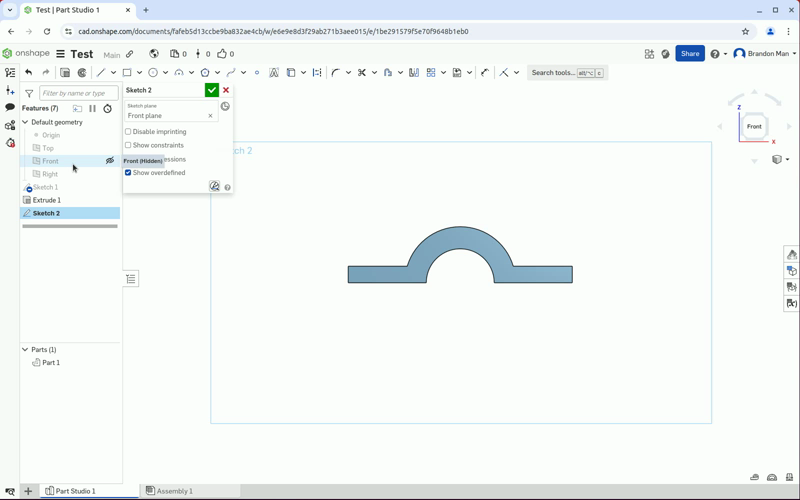
mouse_move(73, 352)
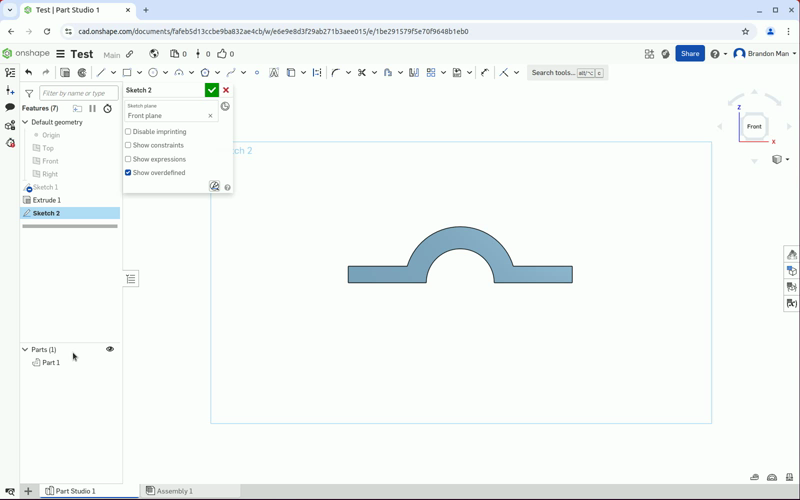
key(y)
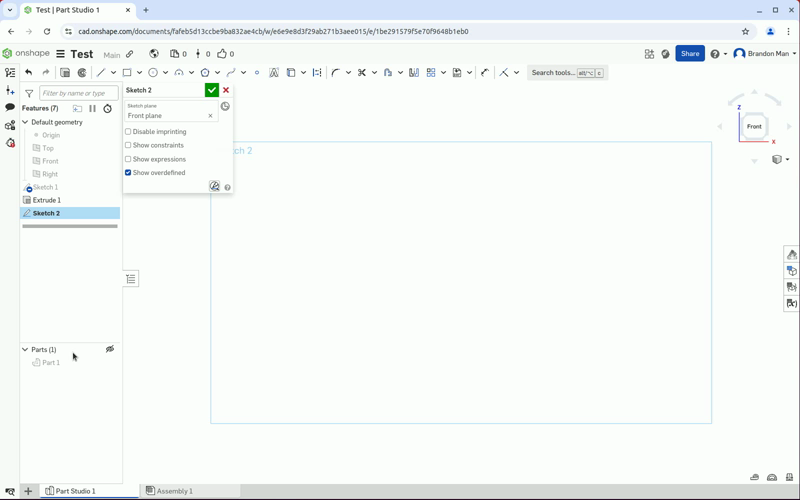
key(c)
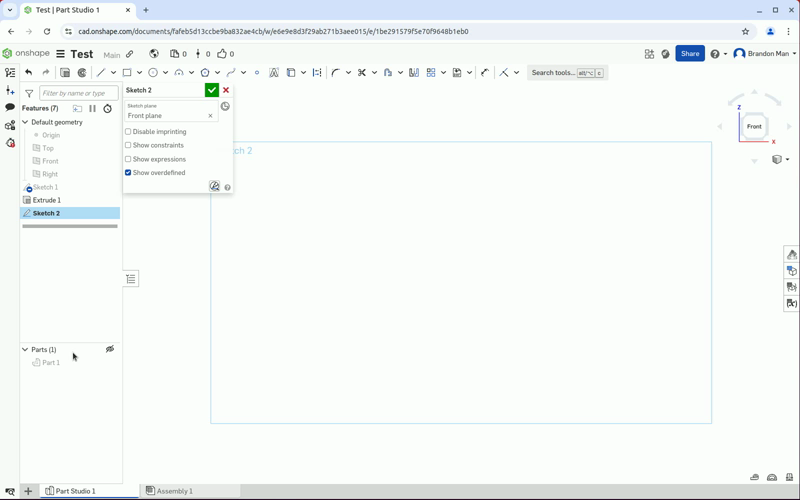
key_down(shift)
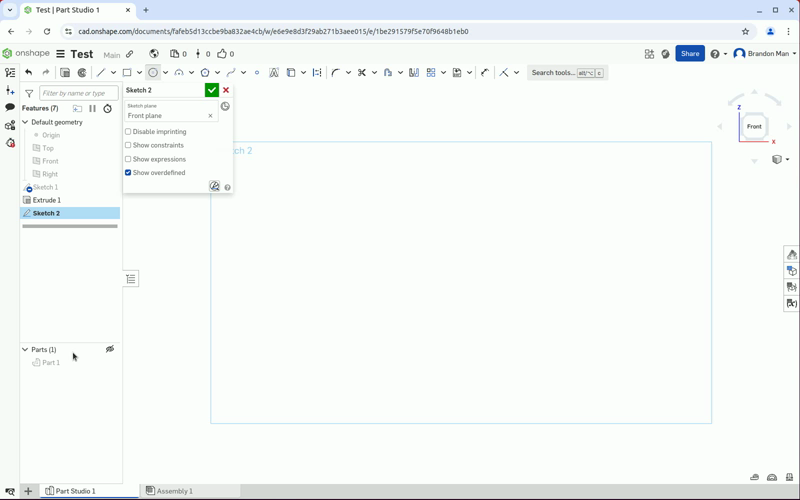
mouse_move(461, 282)
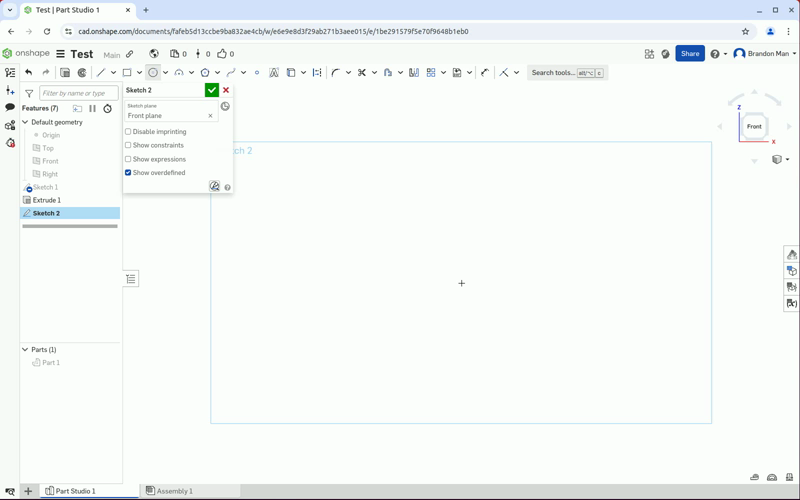
click(461, 282)
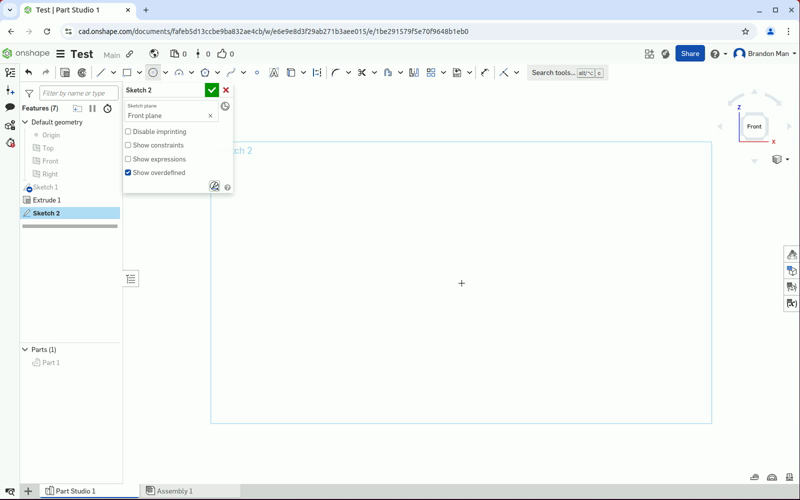
key_up(shift)
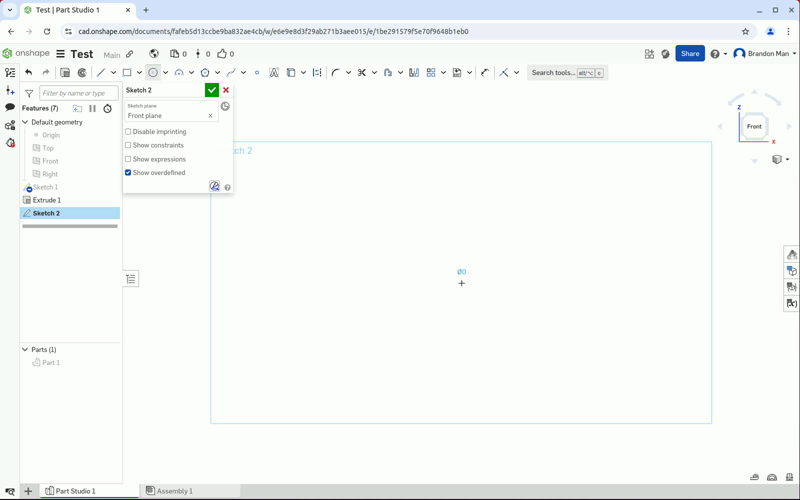
mouse_move(507, 282)
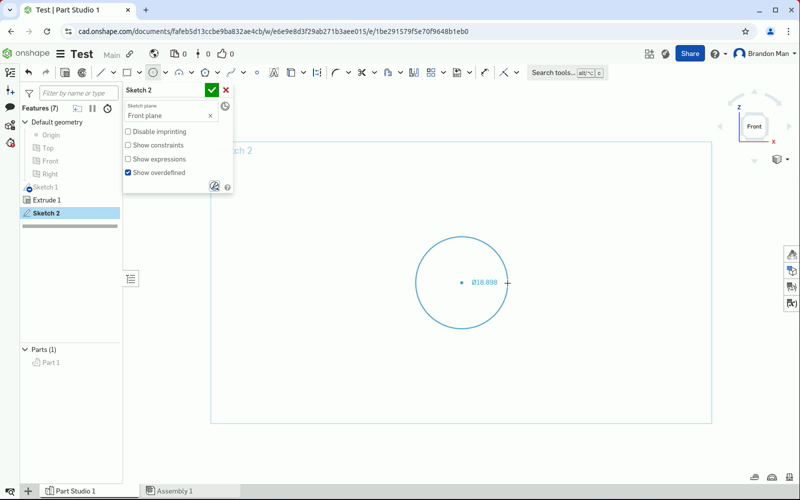
click(507, 282)
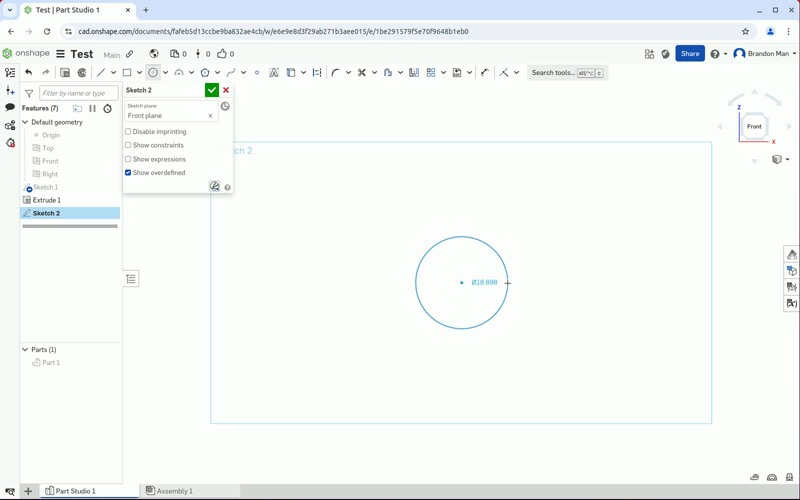
key(esc)
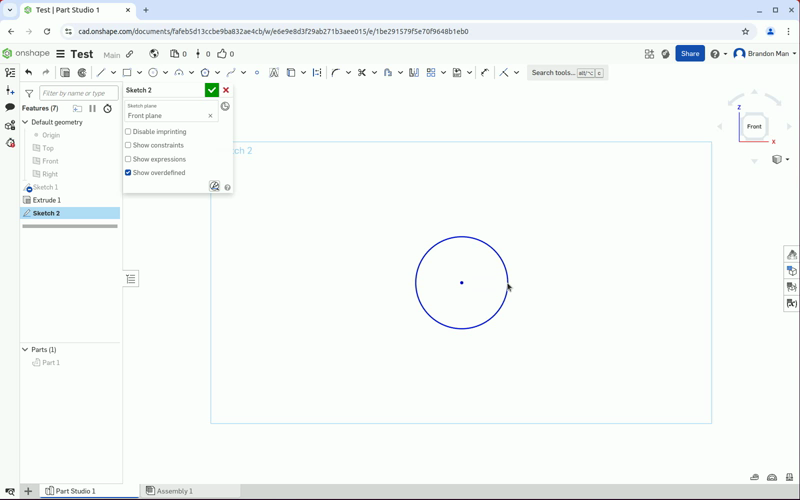
mouse_move(445, 261)
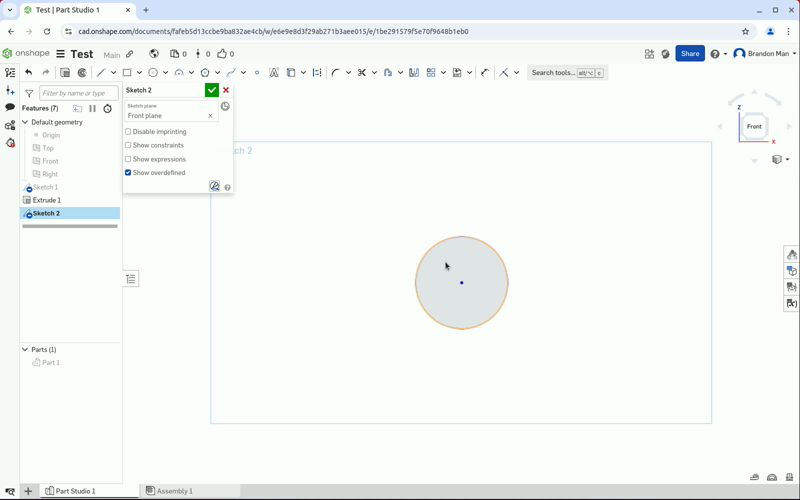
click(445, 261)
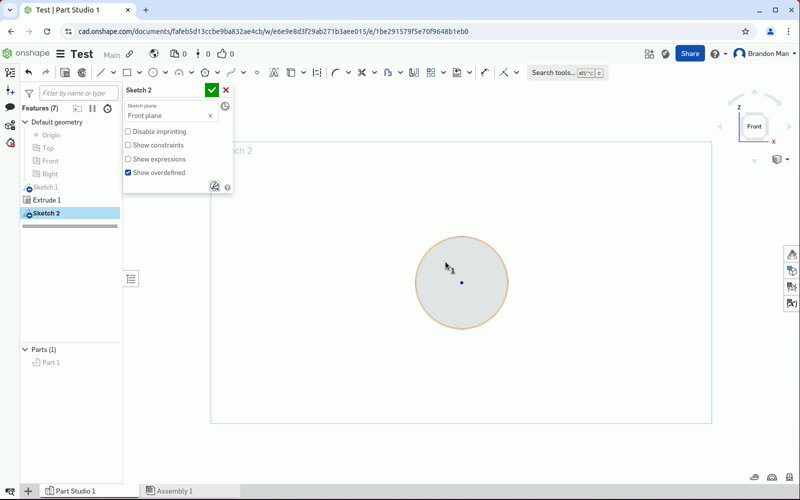
mouse_move(73, 352)
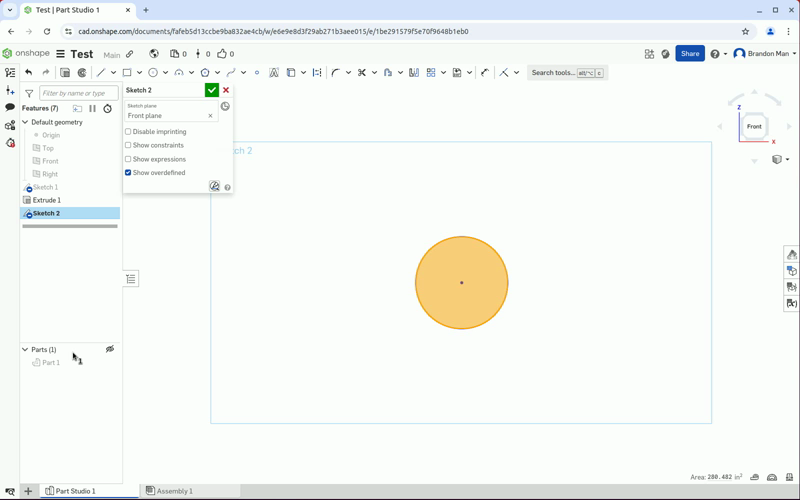
key(shift+y)
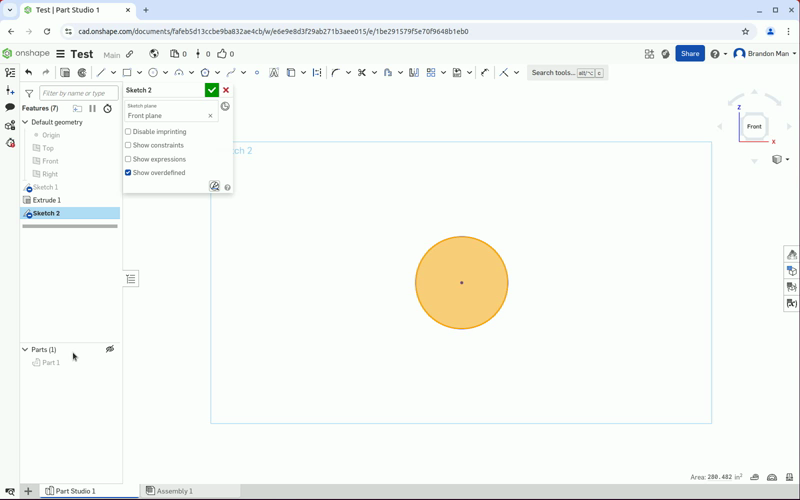
key(shift+e)
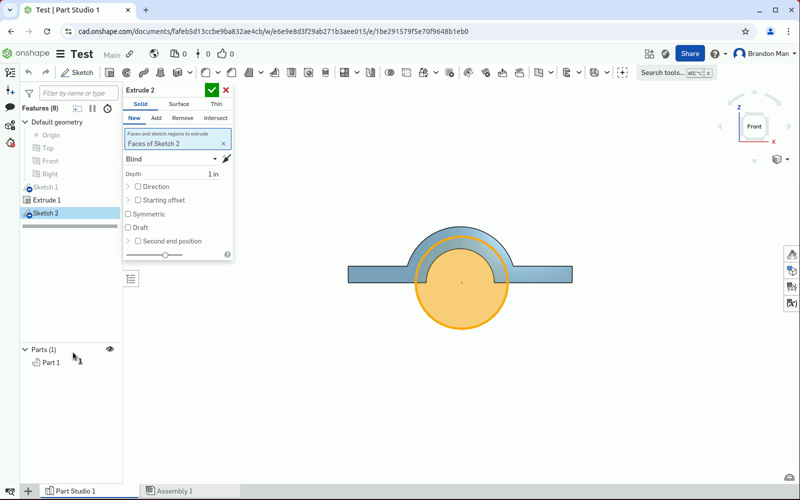
mouse_move(143, 106)
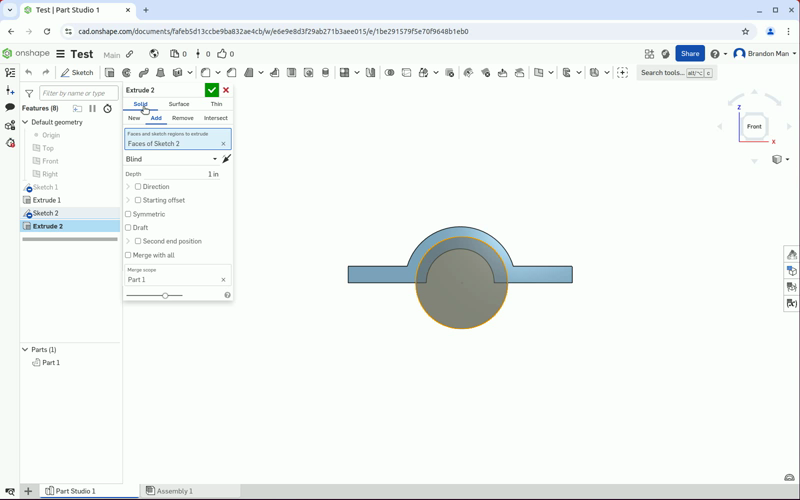
click(143, 106)
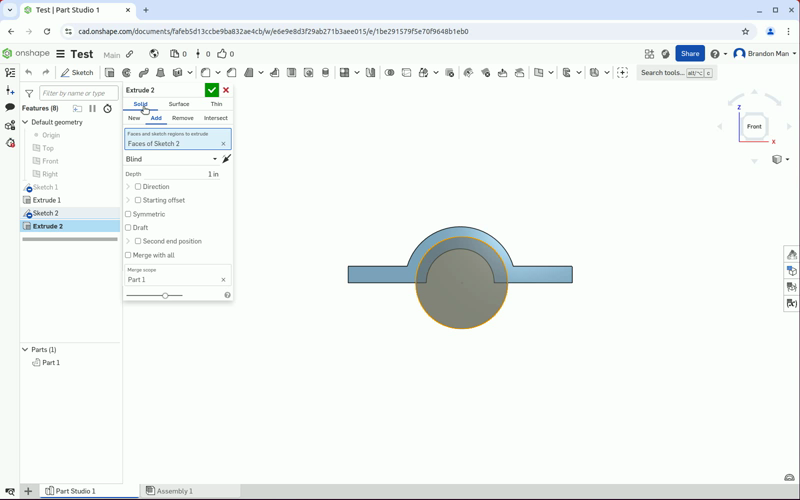
mouse_move(186, 120)
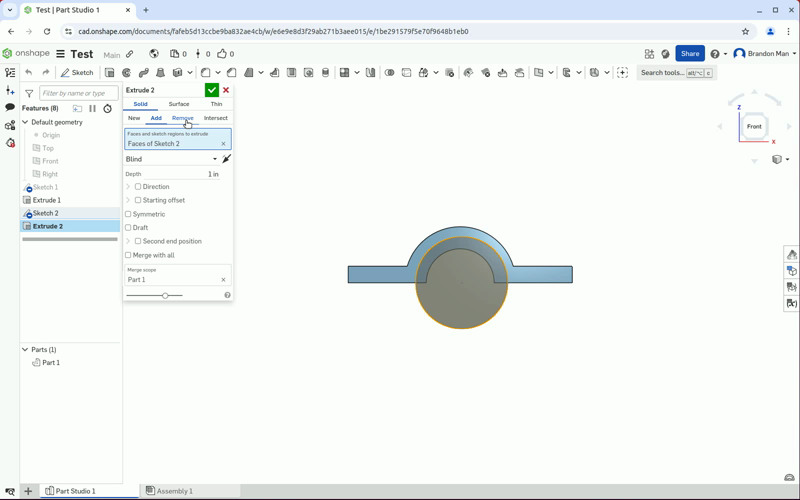
click(186, 120)
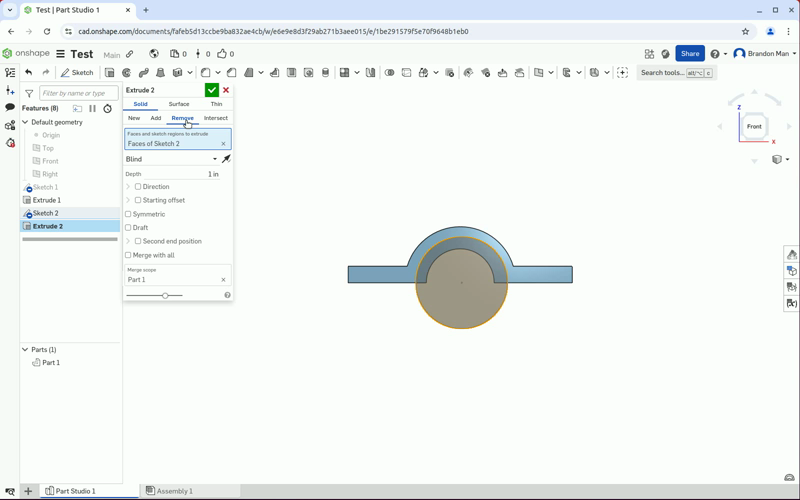
key(tab, 4)
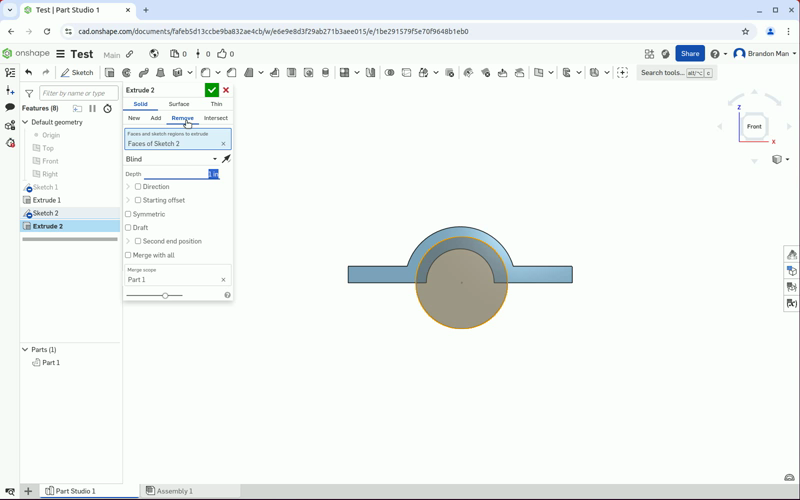
text(9.148)
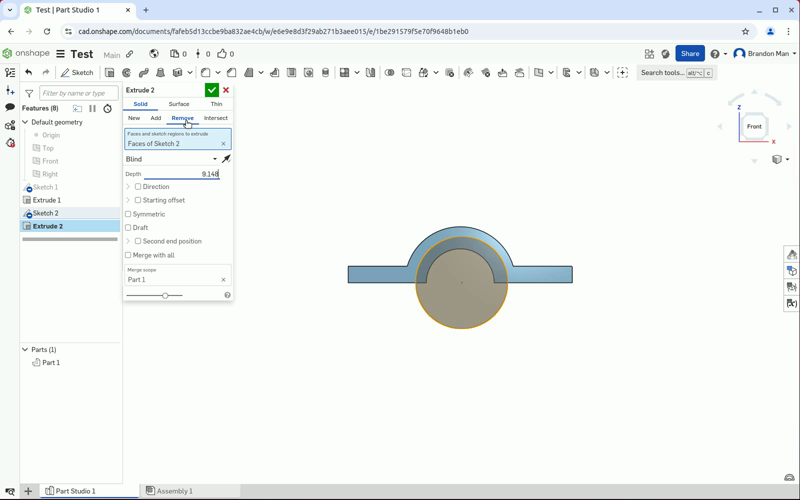
key(tab, 3)
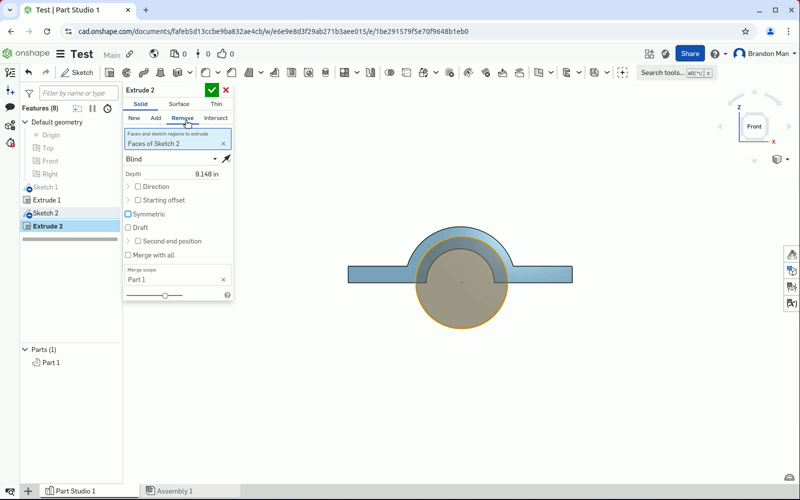
key(space)
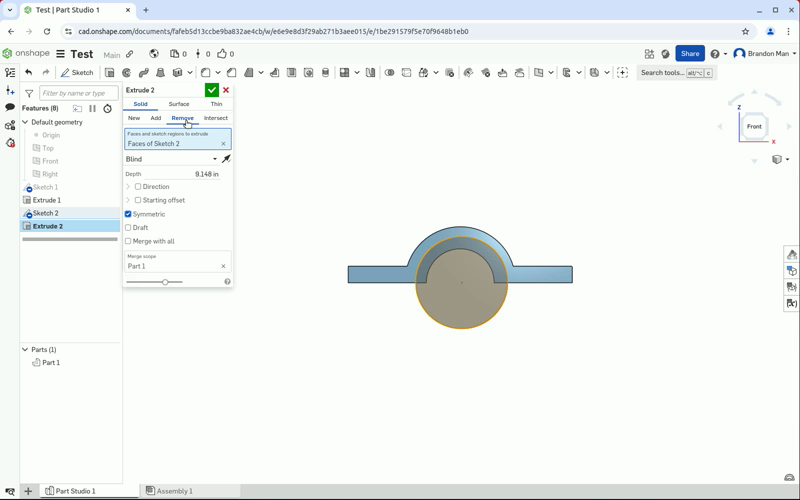
key(tab, 2)
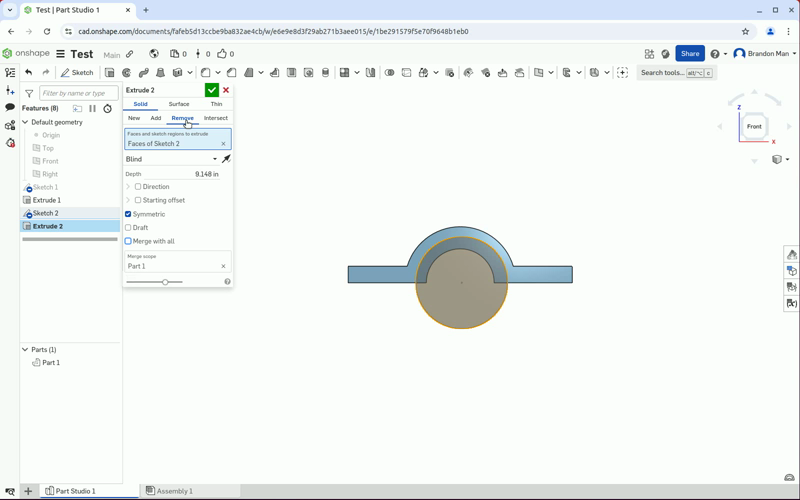
key(space)
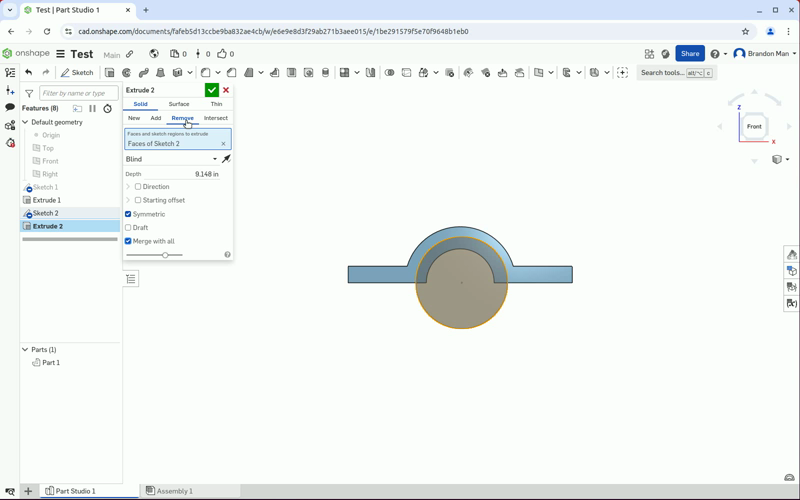
key(enter)
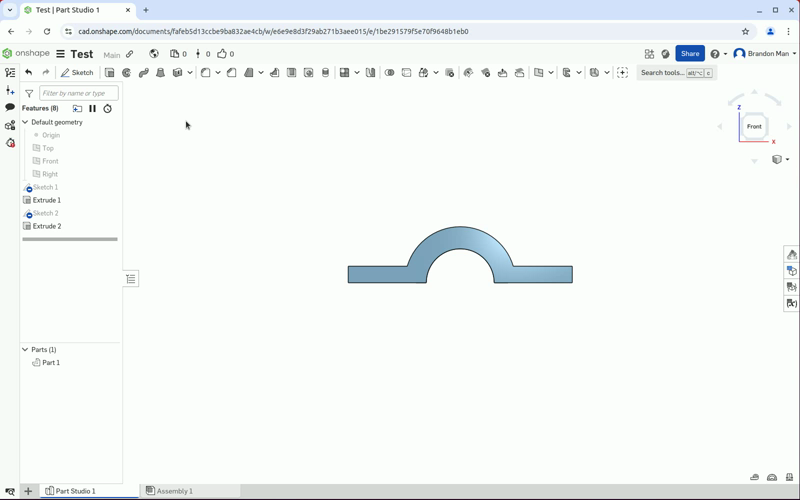
key(shift+h)
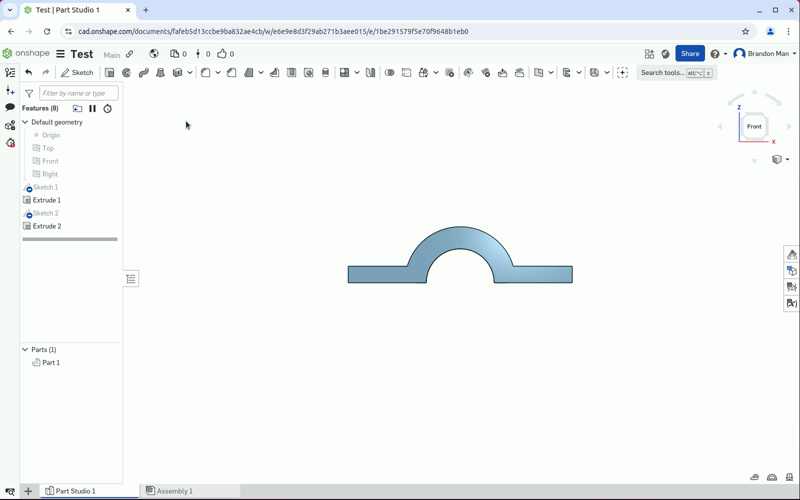
key(shift+h)
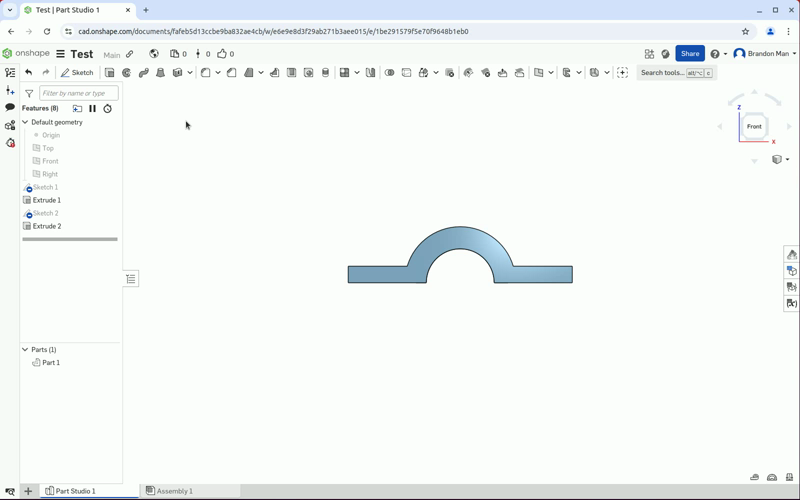
mouse_move(73, 189)
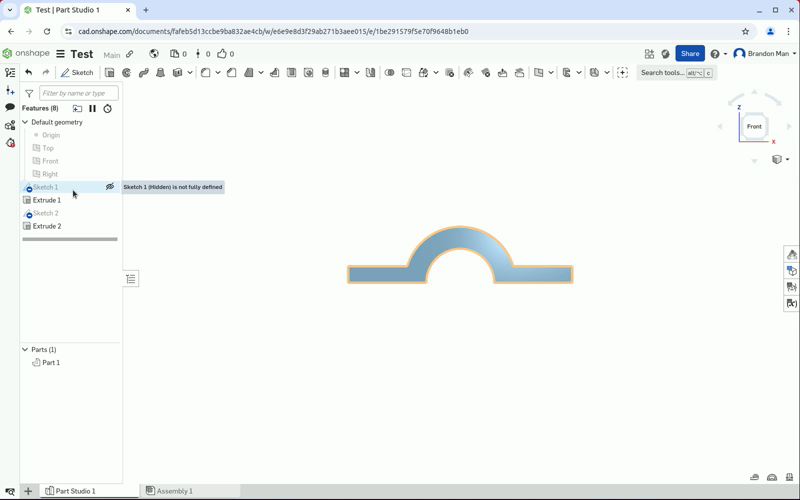
click(73, 189)
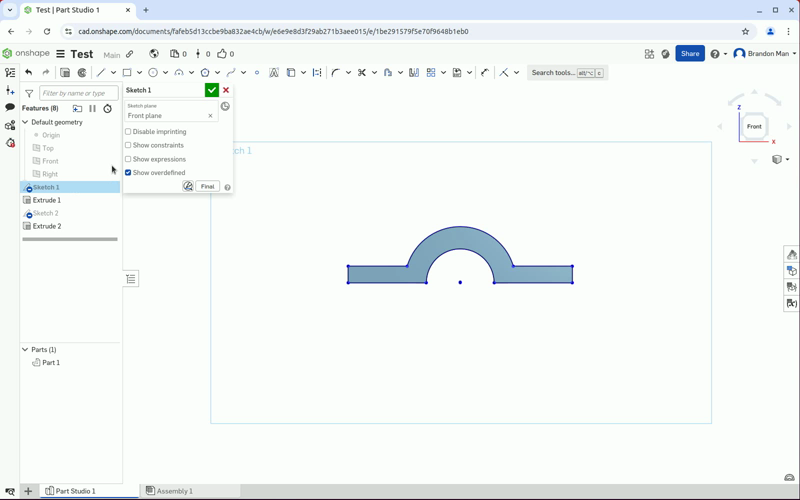
mouse_move(229, 92)
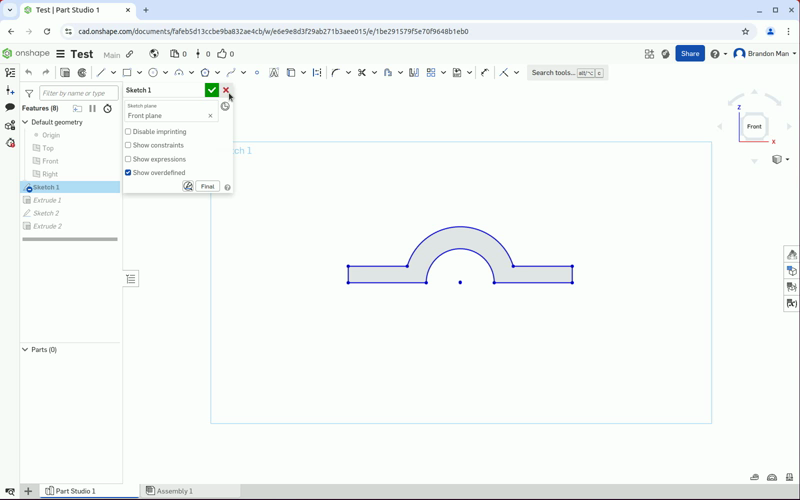
click(229, 92)
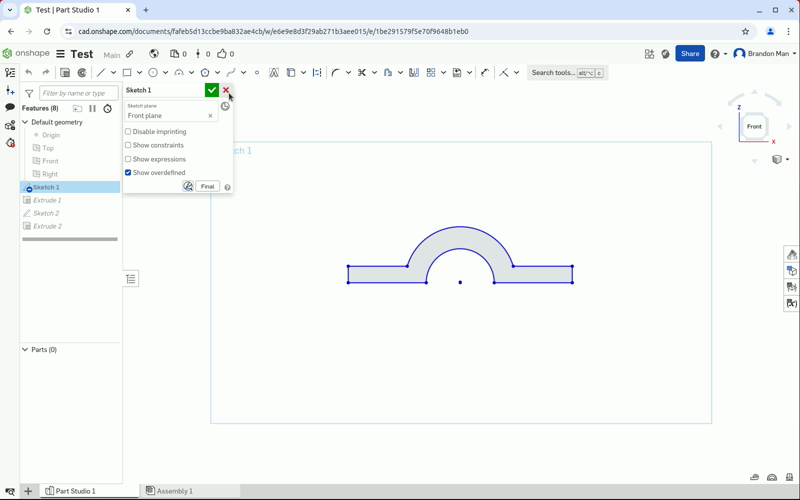
key(shift+s)
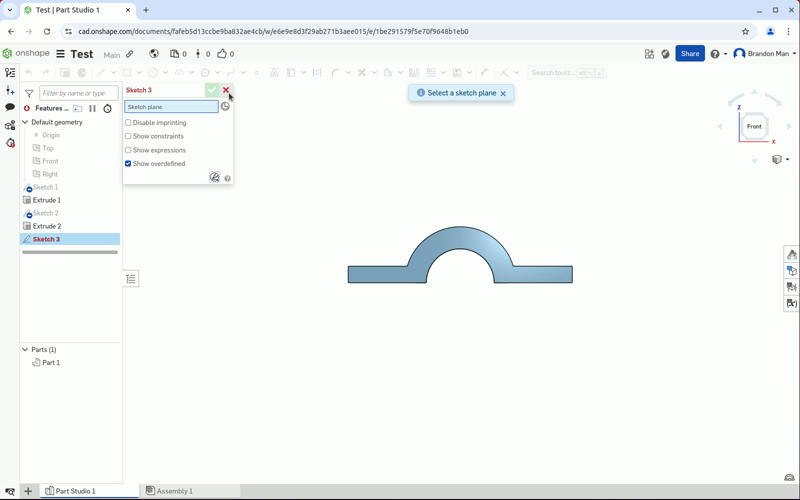
mouse_move(73, 163)
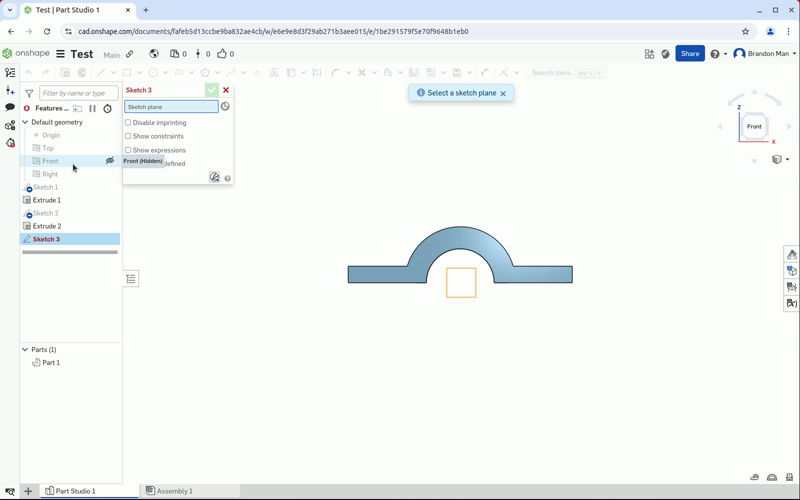
click(73, 163)
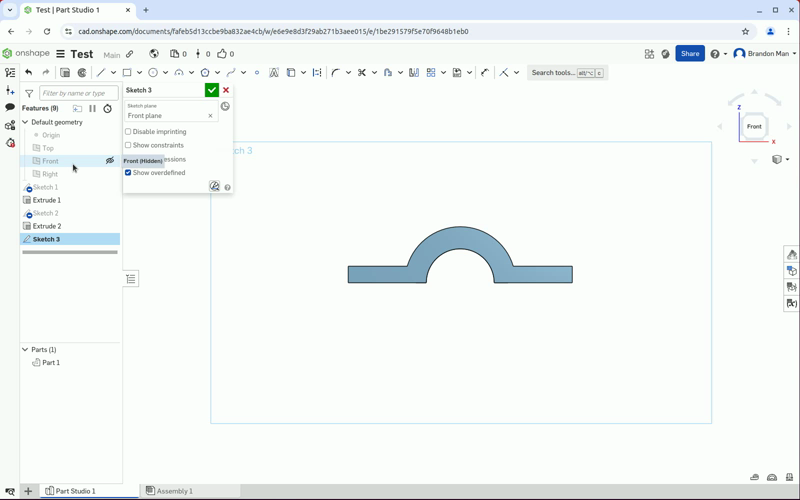
mouse_move(73, 352)
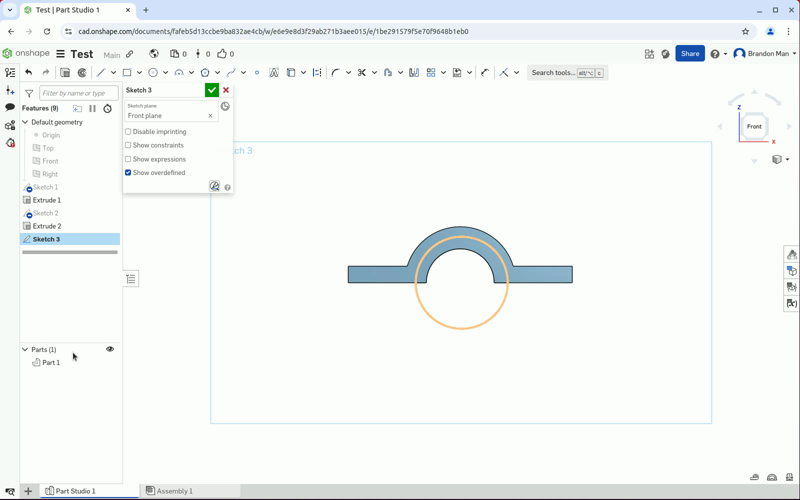
key(y)
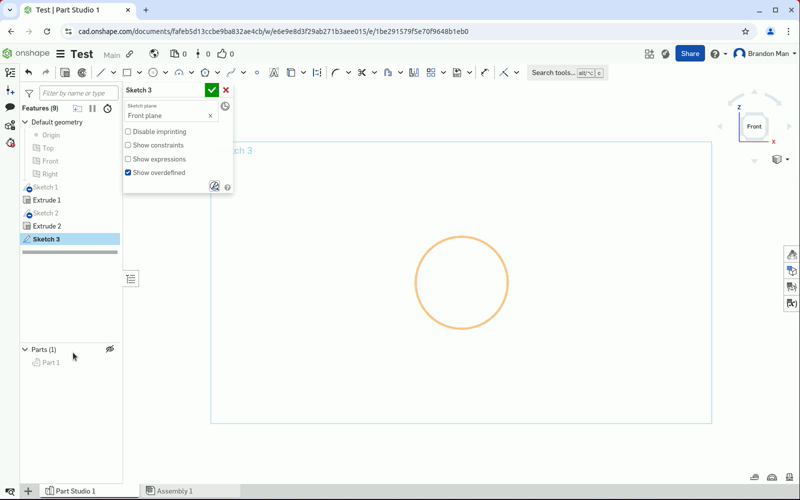
key(l)
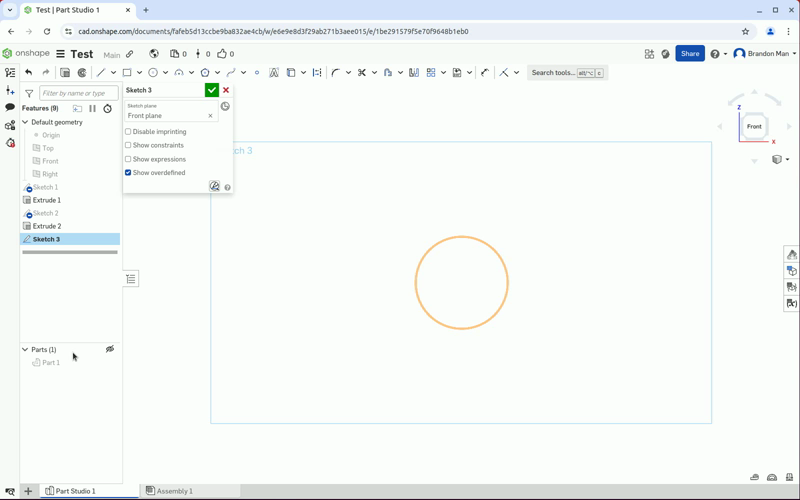
key_down(shift)
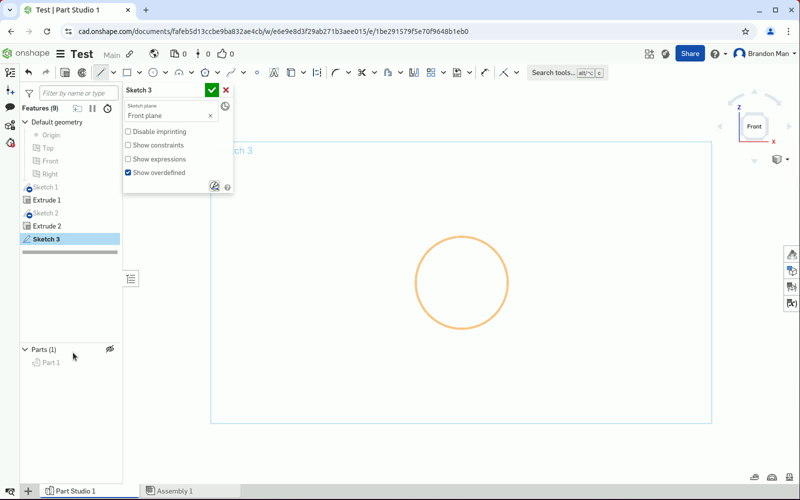
mouse_move(392, 267)
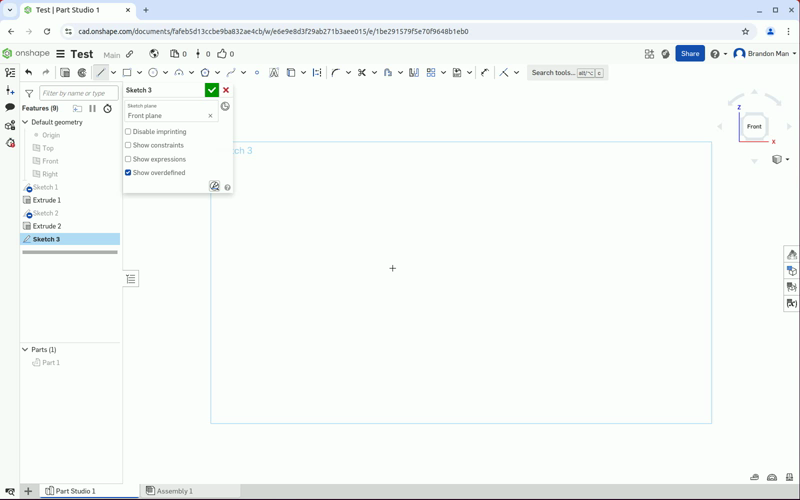
click(392, 267)
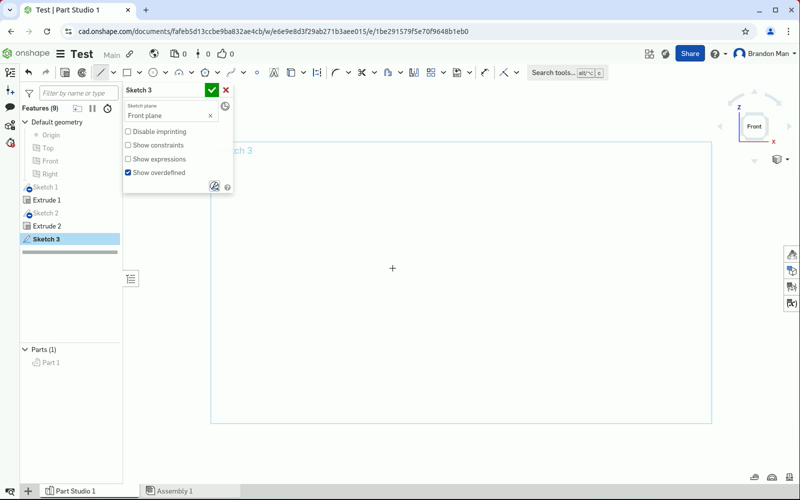
key_up(shift)
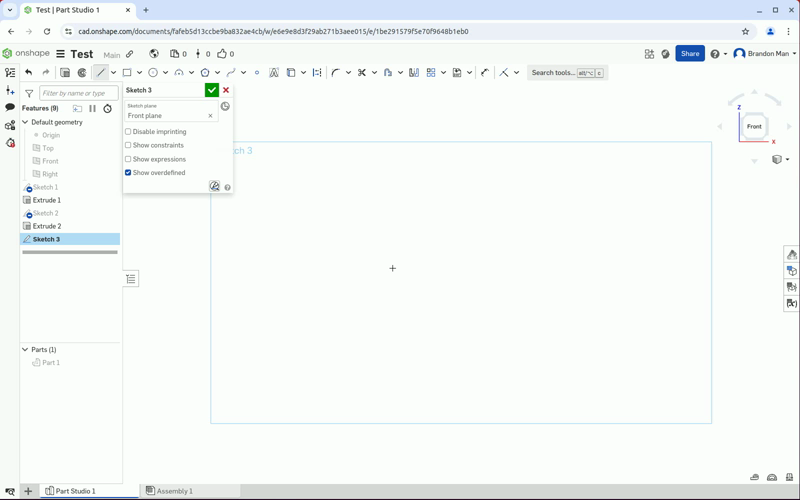
key_down(shift)
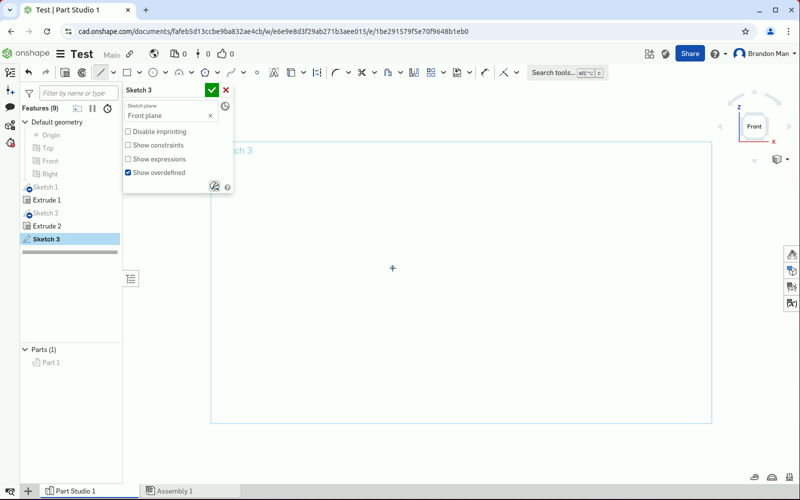
mouse_move(422, 267)
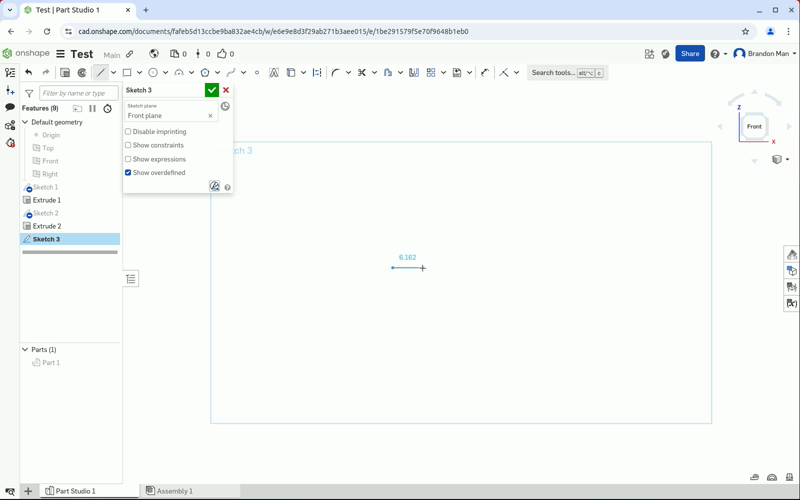
mouse_move(407, 267)
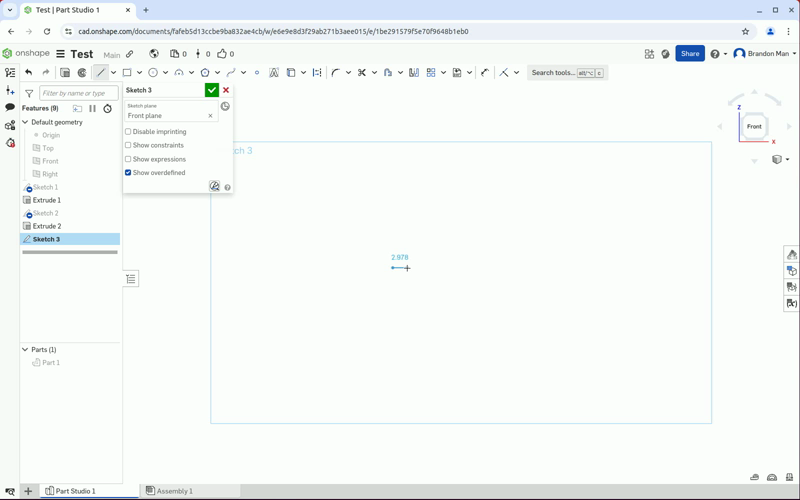
click(407, 267)
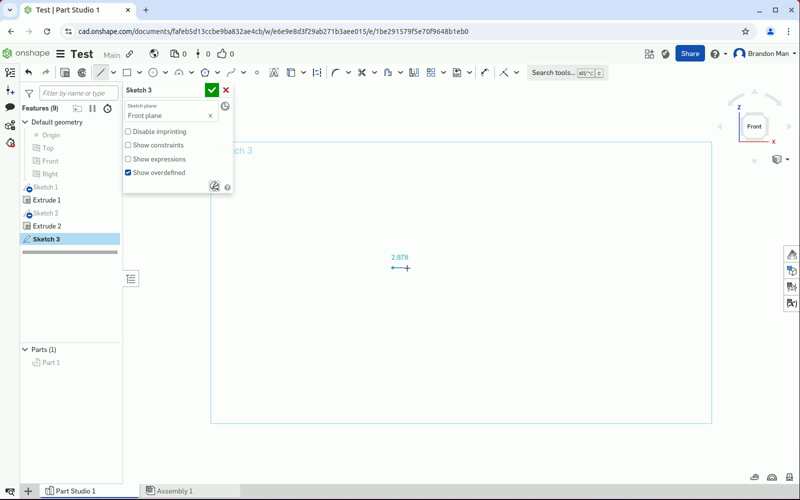
key_up(shift)
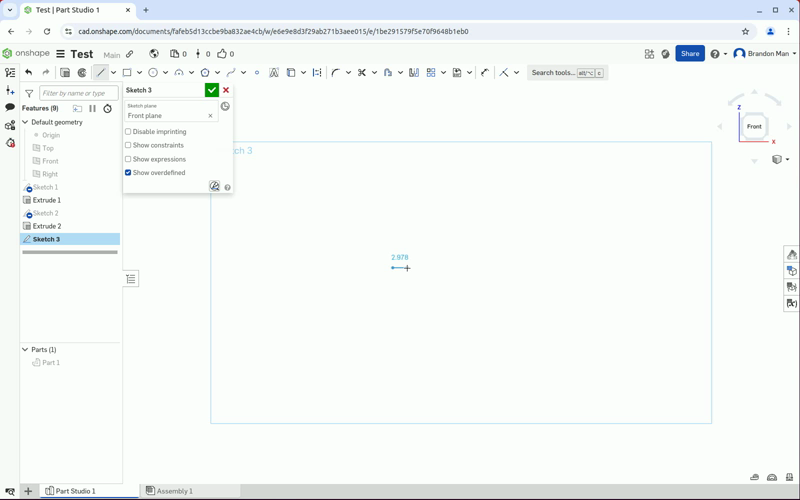
key(esc)
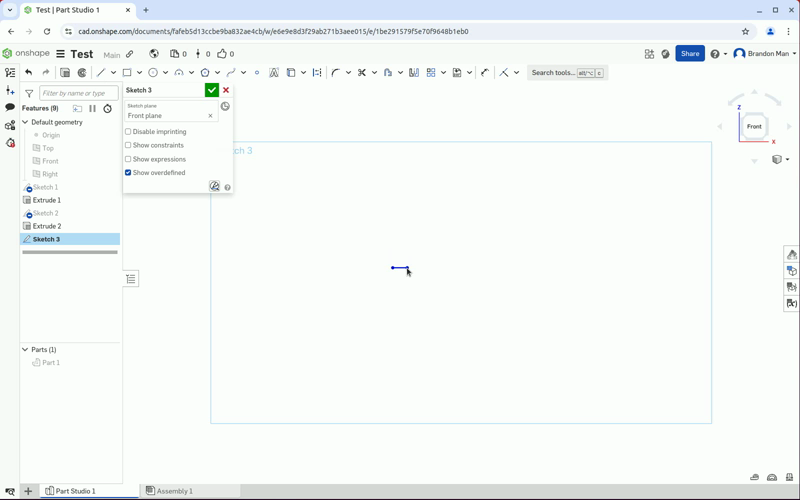
key(a)
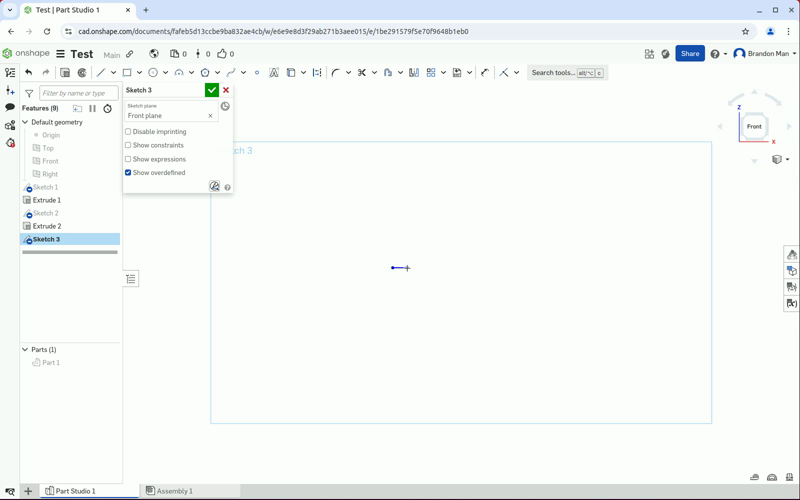
mouse_move(407, 267)
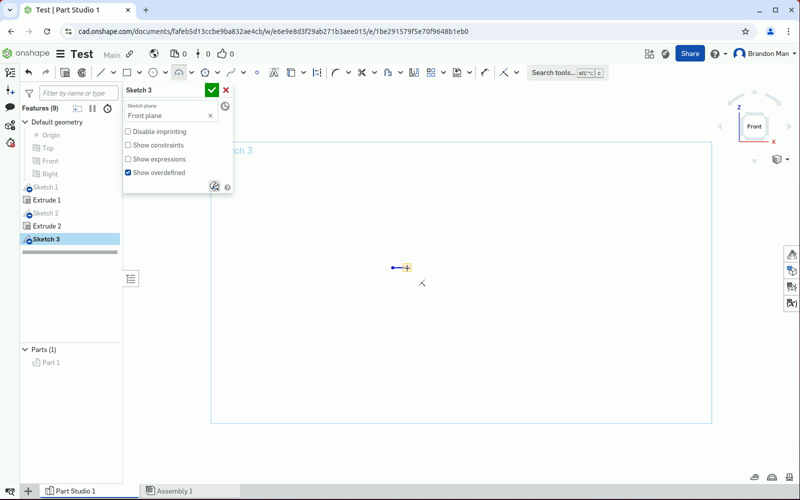
click(407, 267)
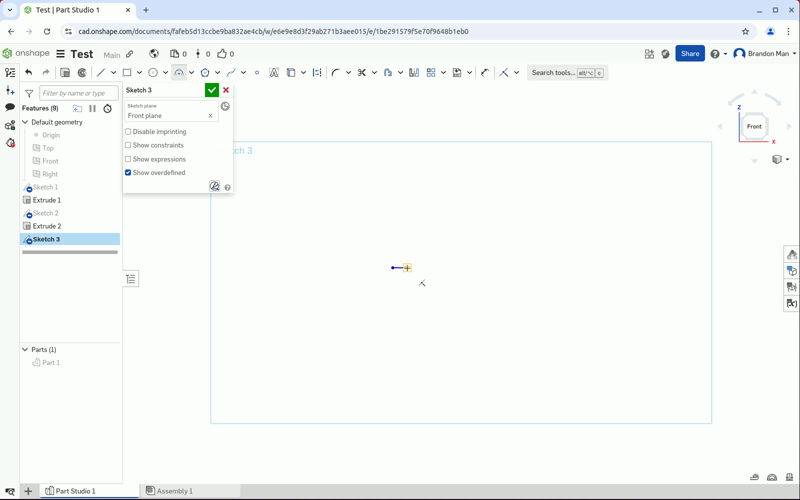
key_down(shift)
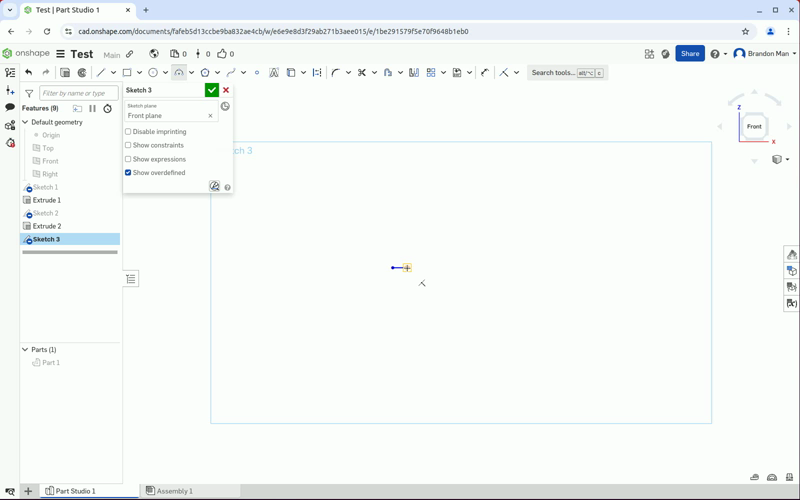
mouse_move(514, 267)
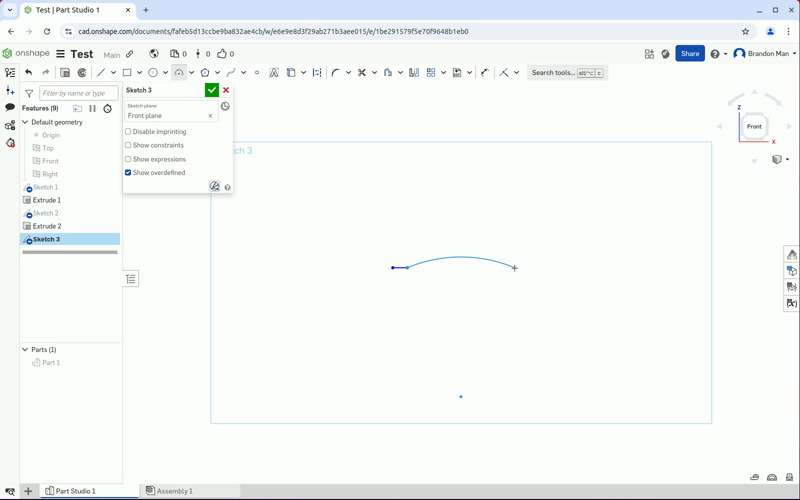
click(514, 267)
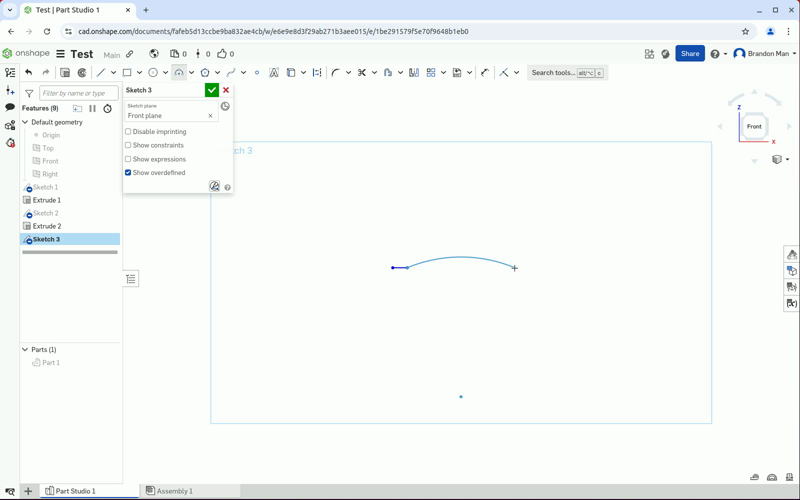
mouse_move(460, 227)
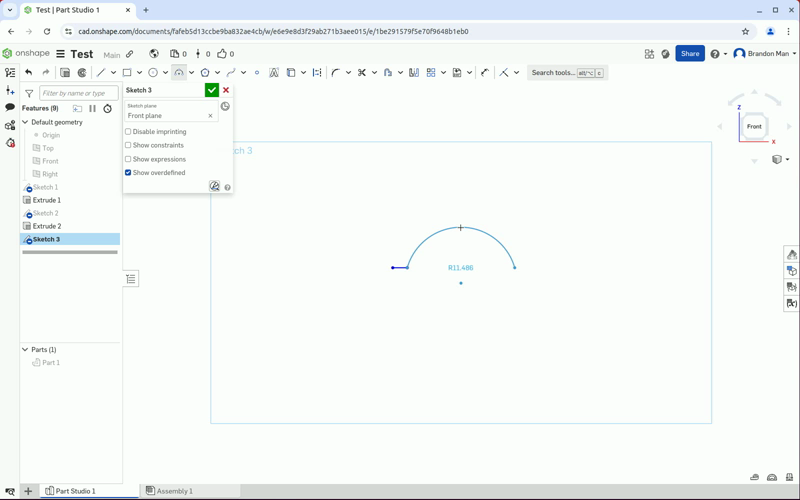
click(460, 227)
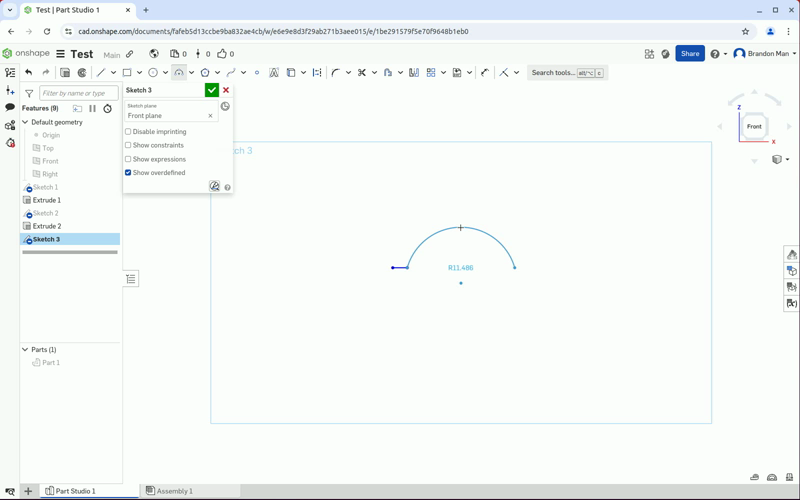
key_up(shift)
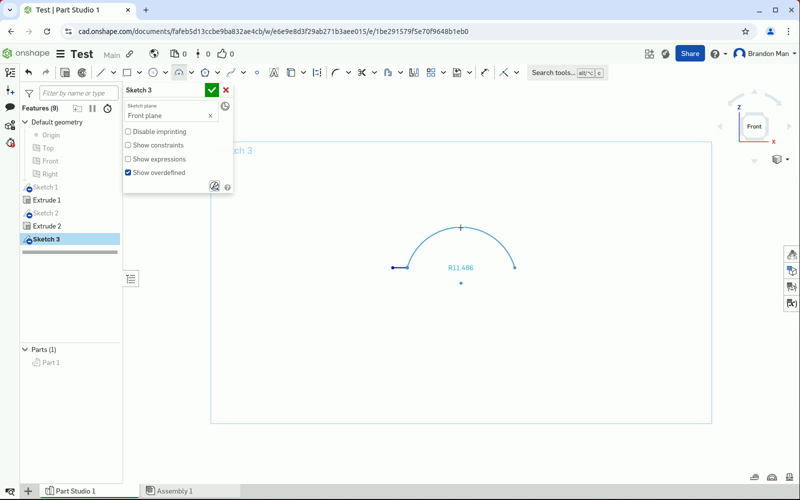
key(esc)
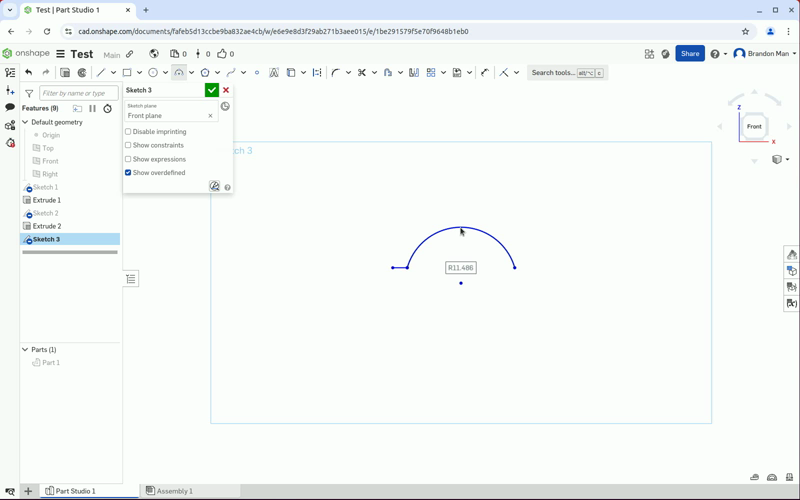
key(l)
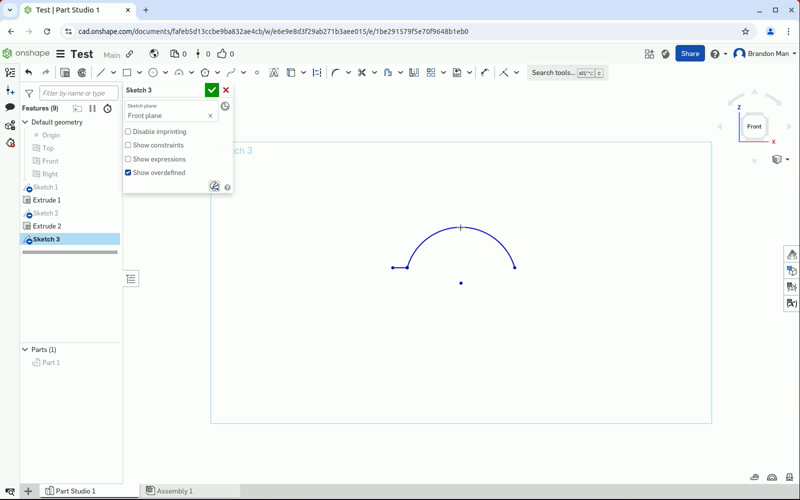
mouse_move(514, 267)
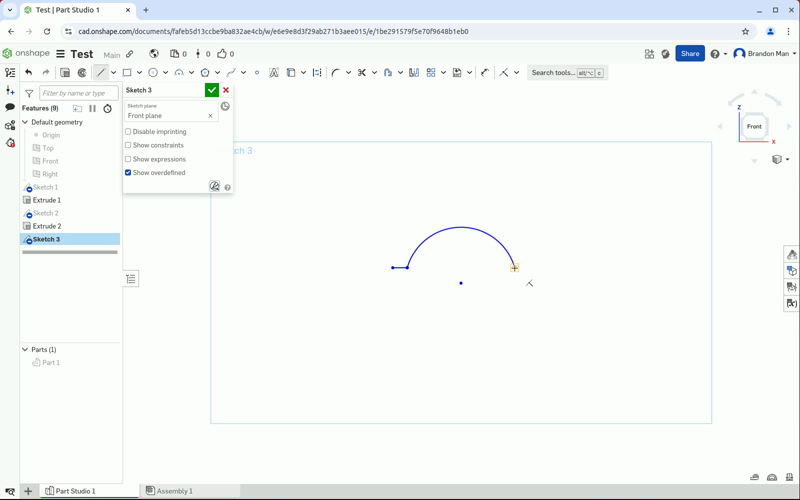
click(514, 267)
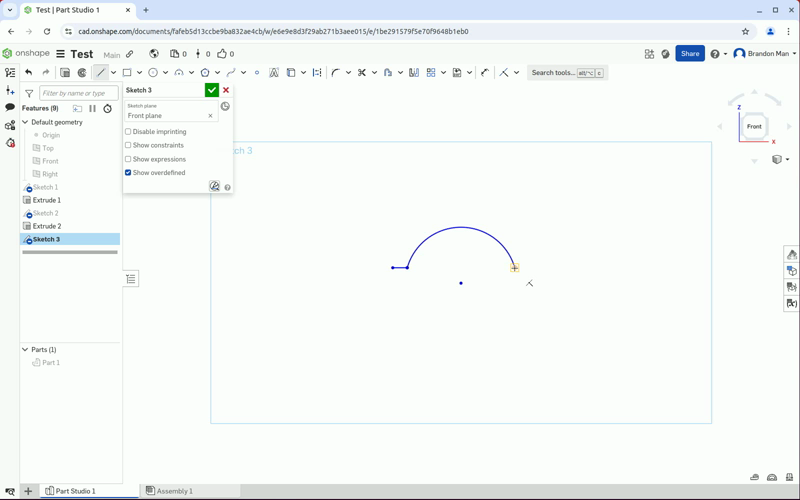
key_down(shift)
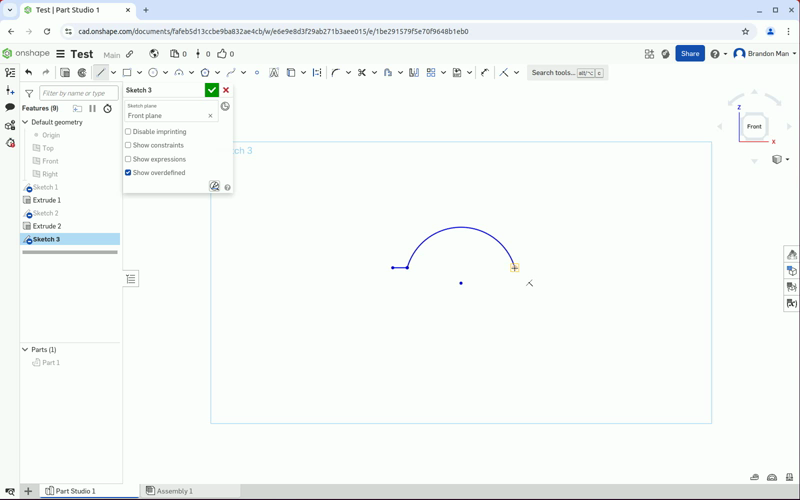
mouse_move(544, 267)
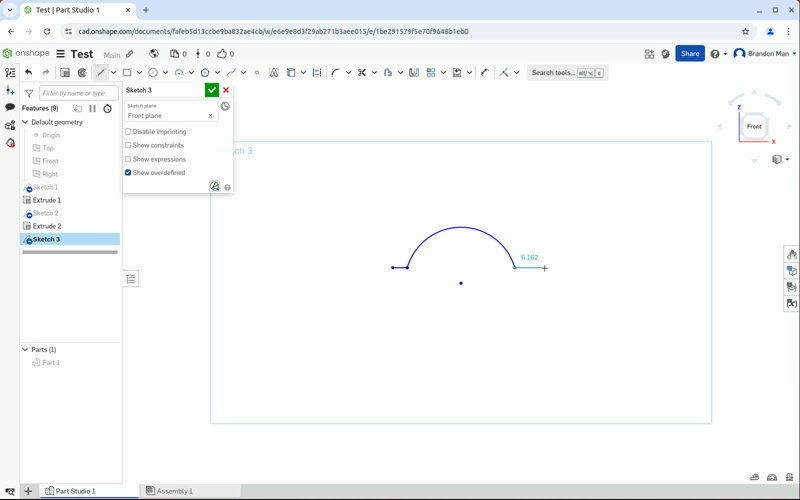
mouse_move(527, 267)
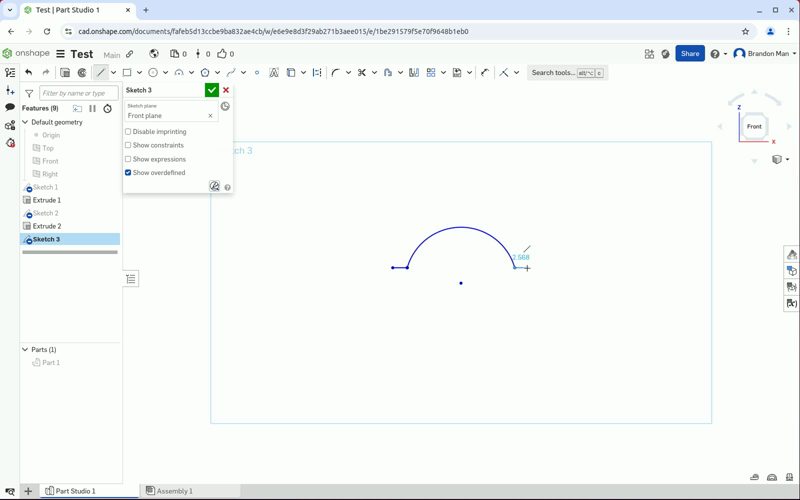
click(527, 267)
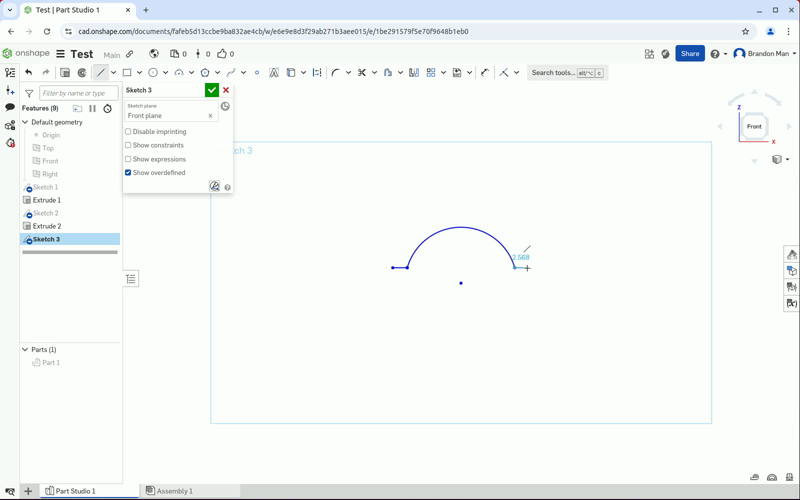
key_up(shift)
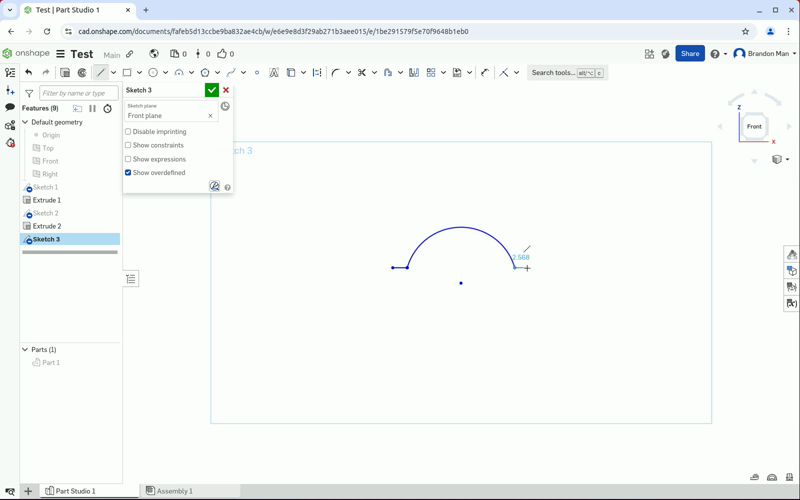
key_down(shift)
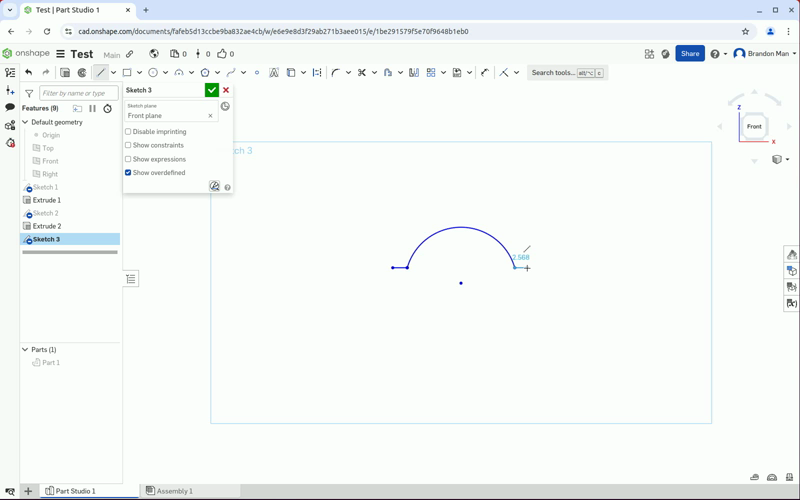
mouse_move(557, 267)
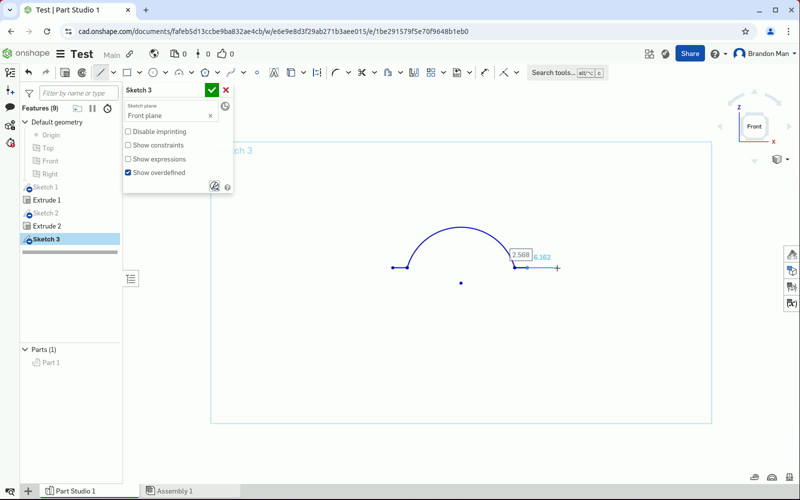
mouse_move(527, 228)
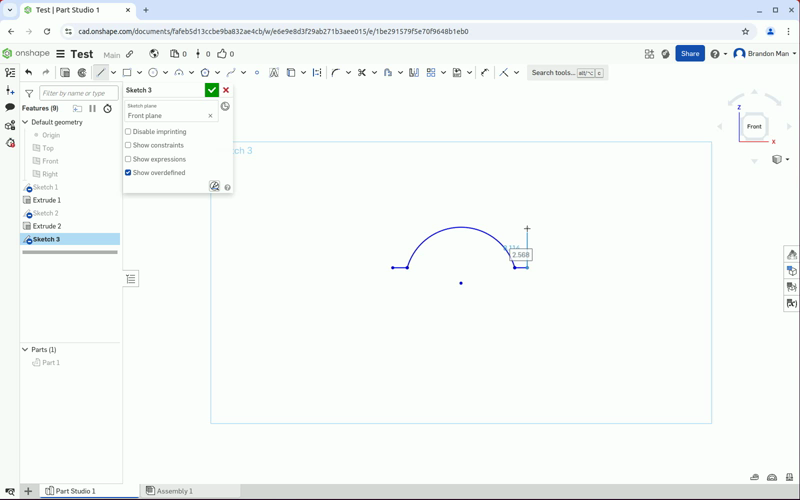
click(527, 228)
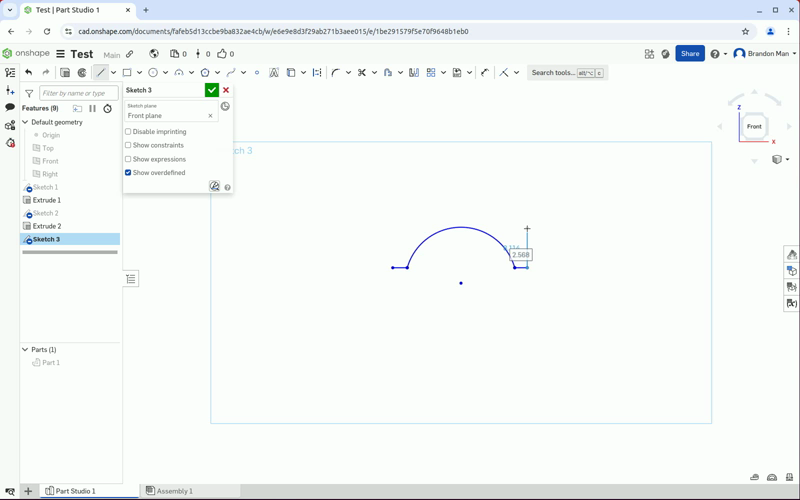
key_up(shift)
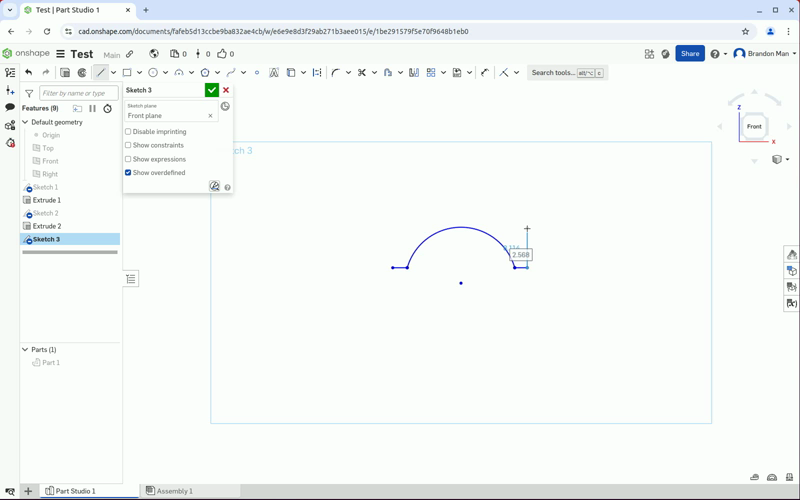
key(esc)
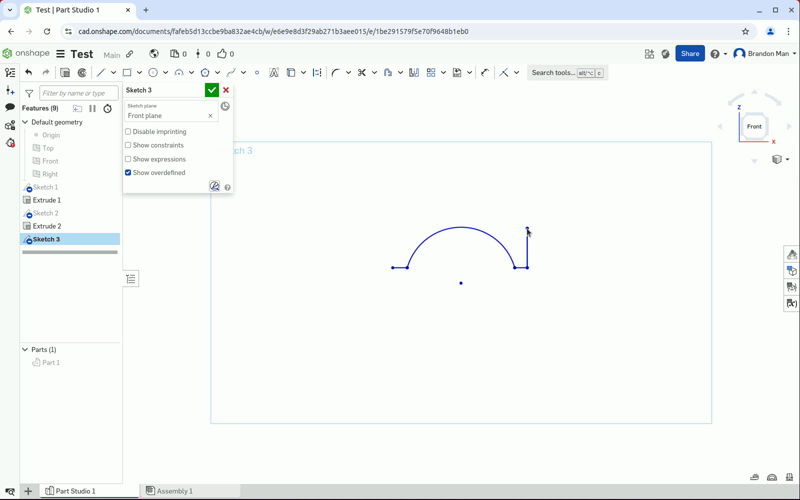
key(a)
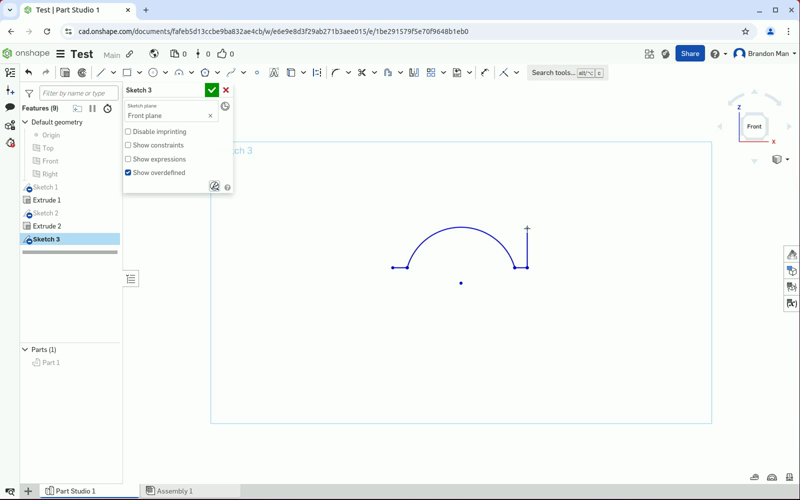
mouse_move(527, 228)
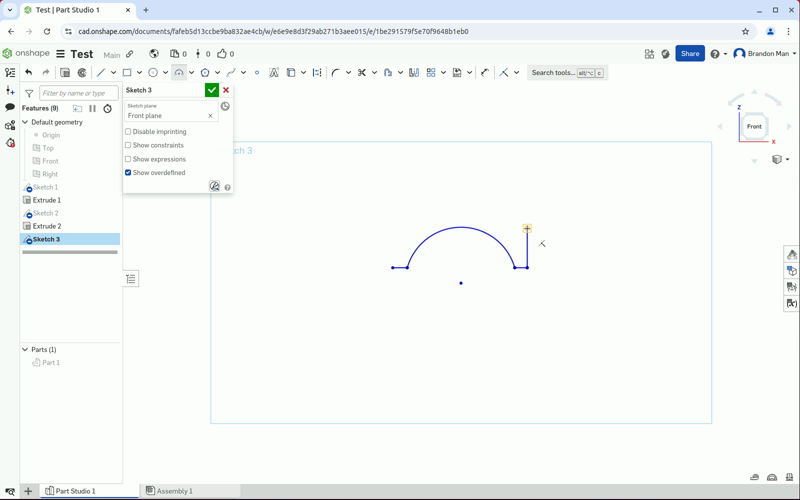
click(527, 228)
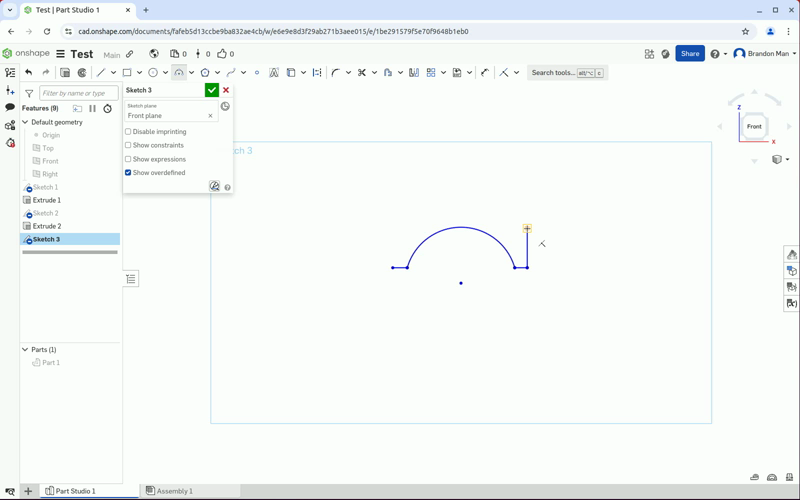
key_down(shift)
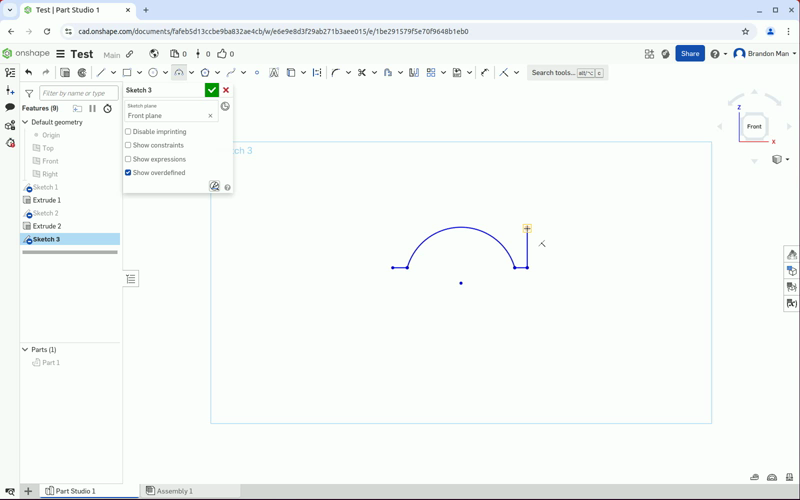
mouse_move(516, 216)
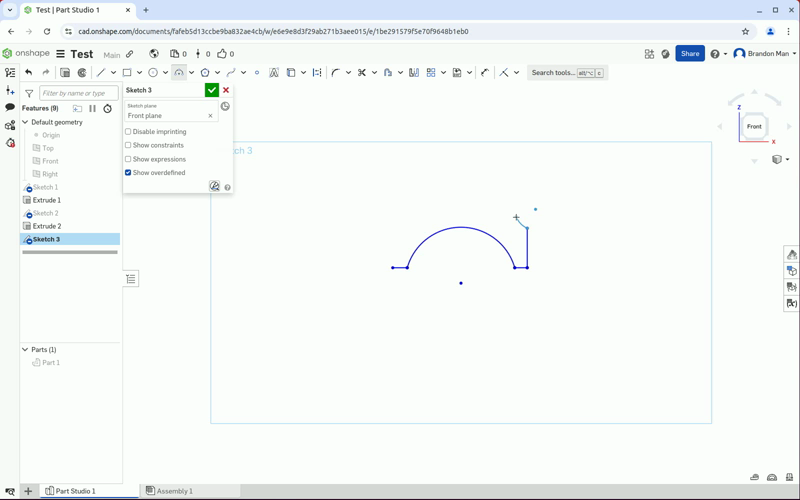
click(516, 216)
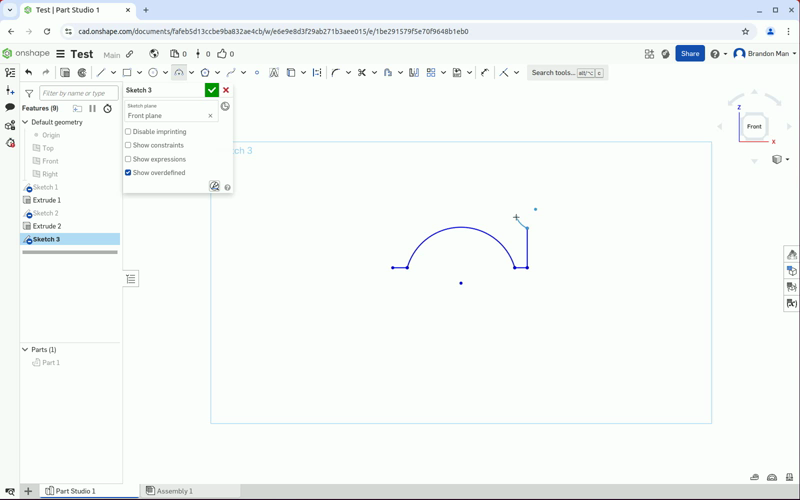
mouse_move(524, 219)
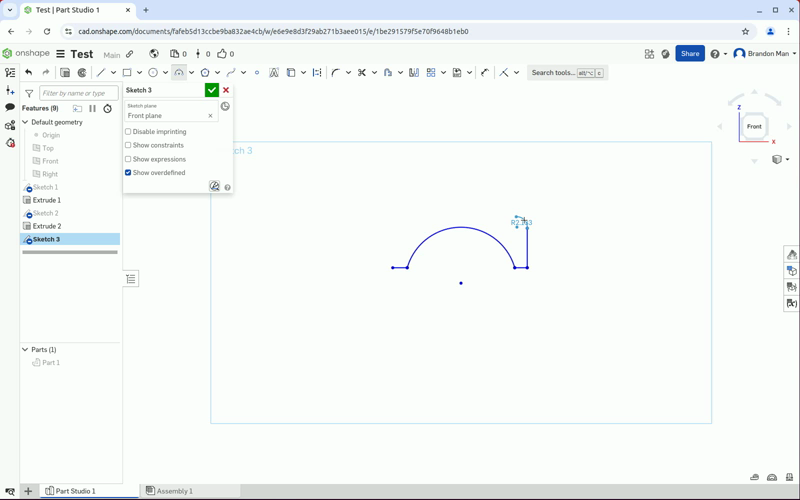
click(524, 219)
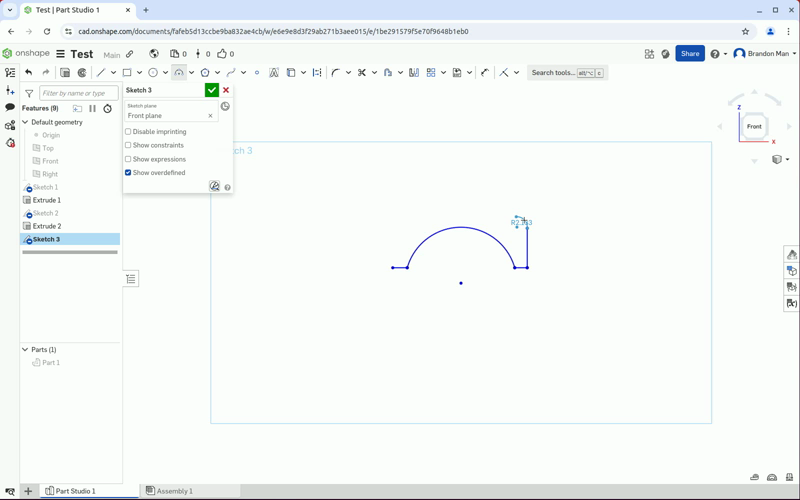
key_up(shift)
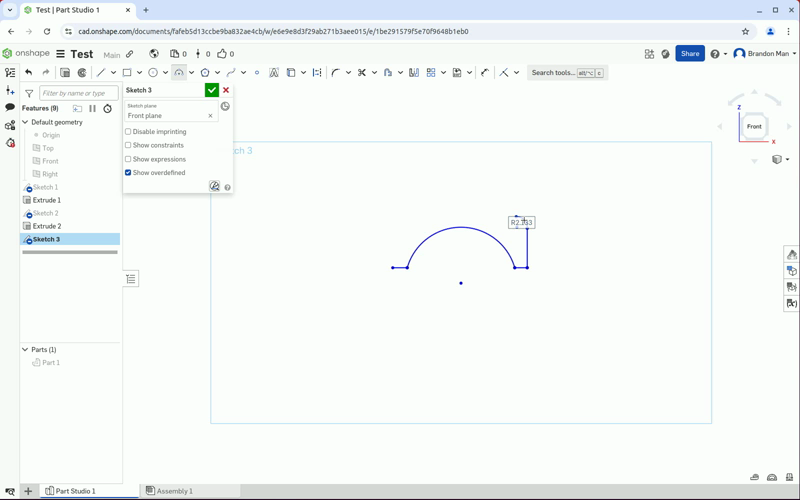
key(esc)
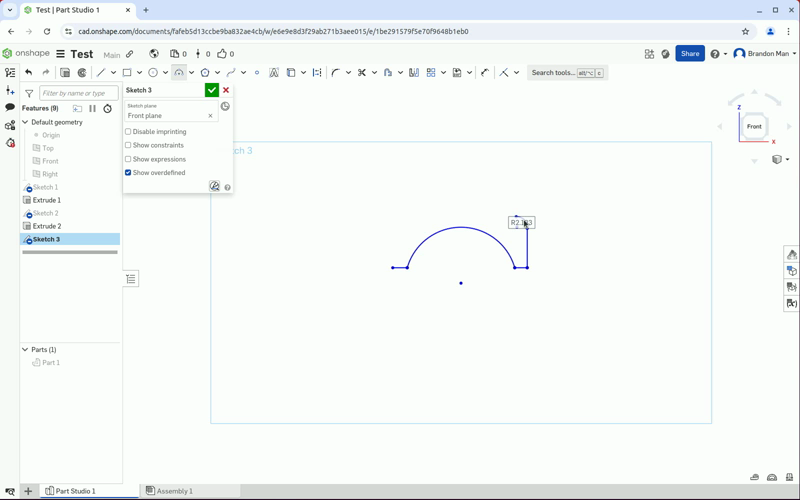
key(l)
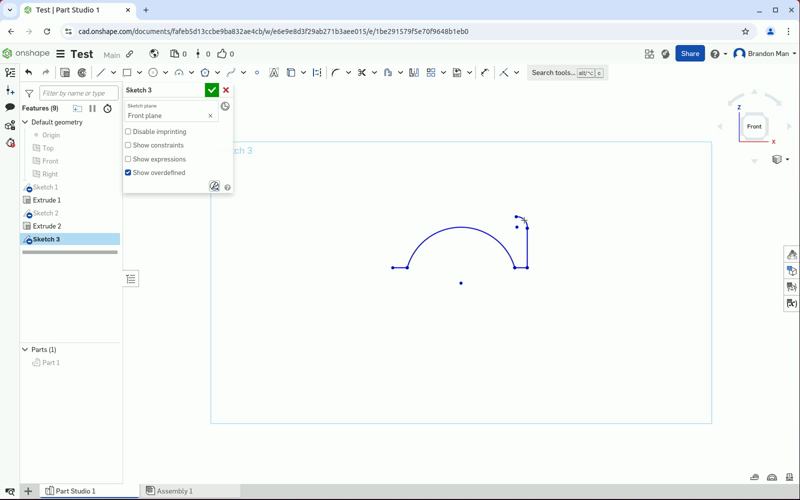
mouse_move(516, 216)
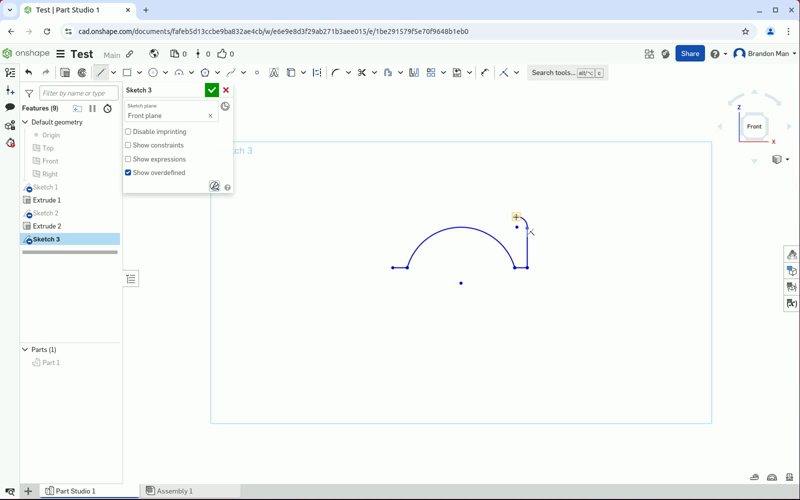
click(516, 216)
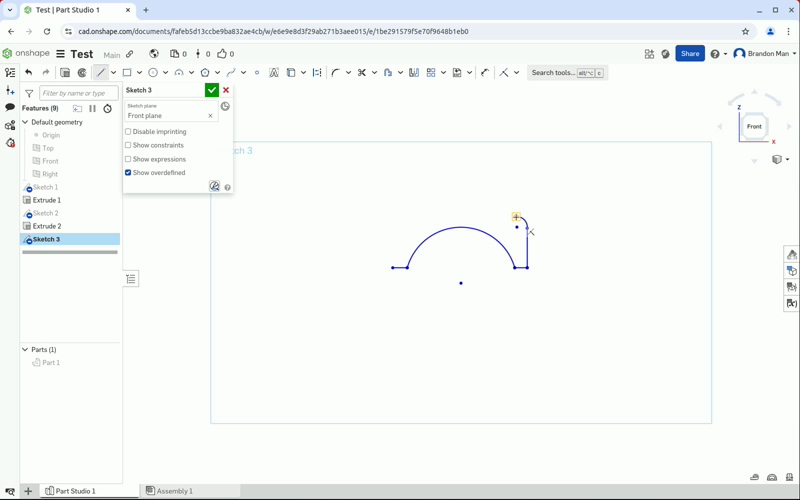
key_down(shift)
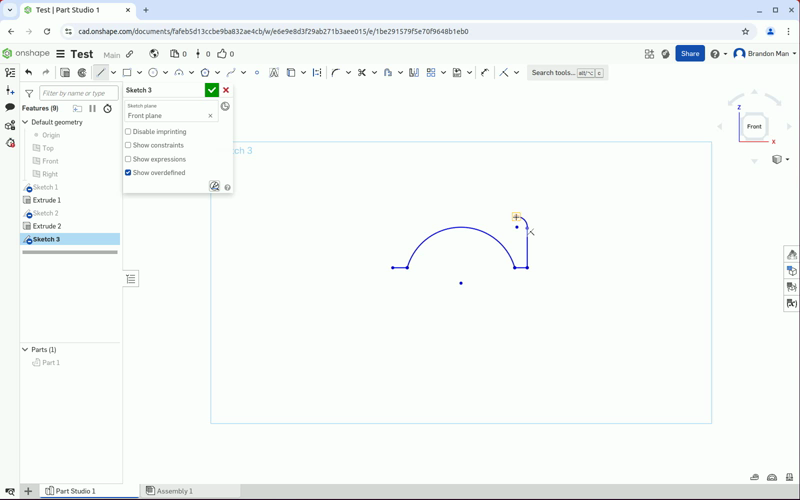
mouse_move(404, 216)
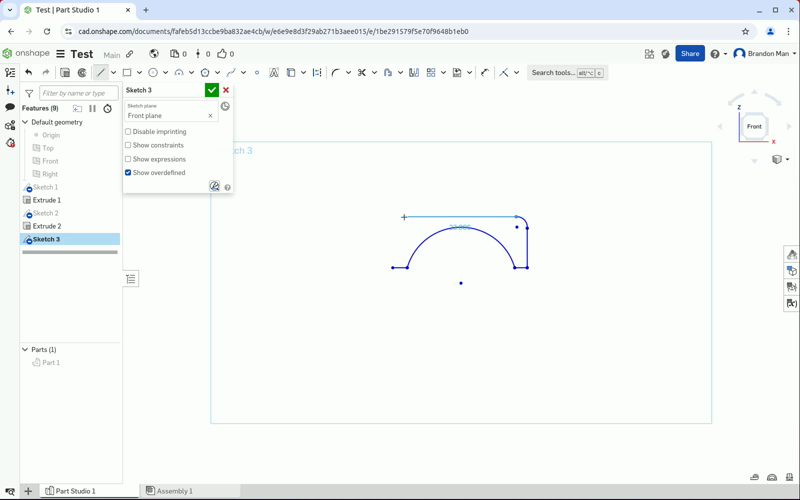
click(404, 216)
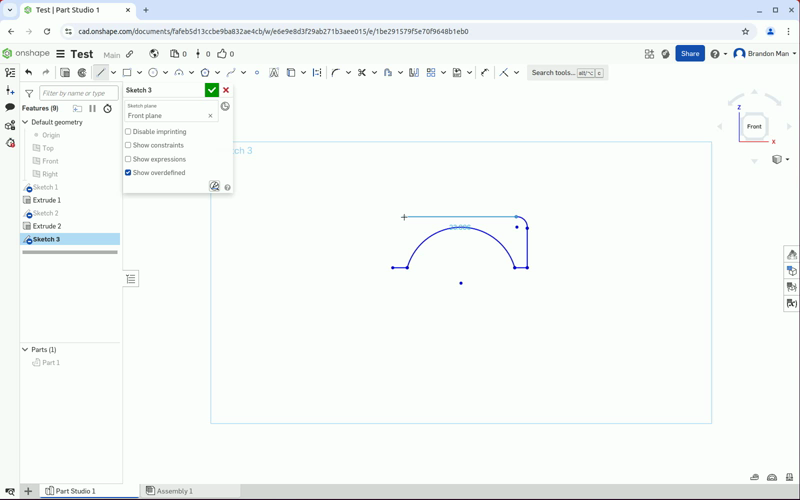
key_up(shift)
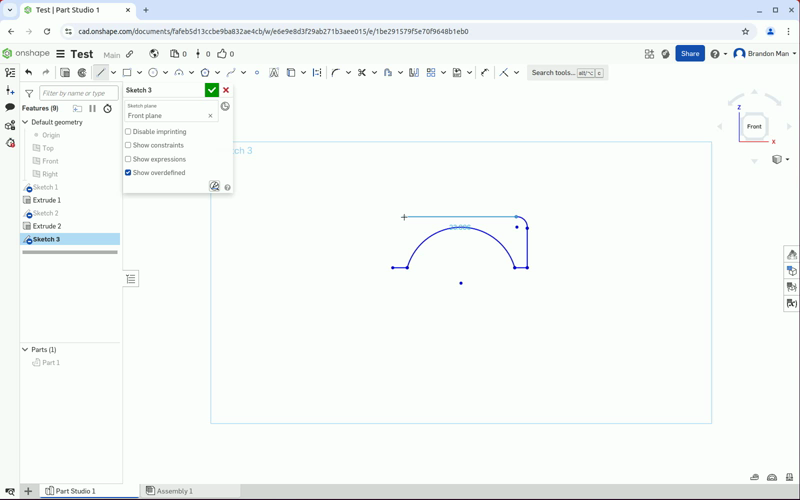
key(esc)
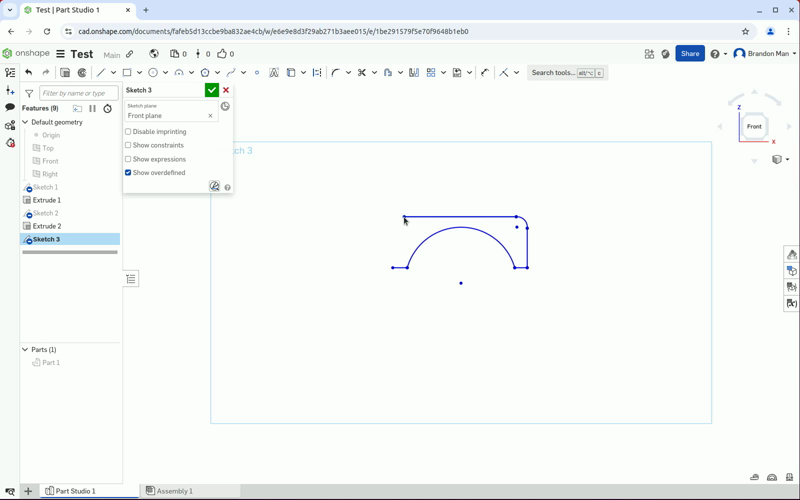
key(a)
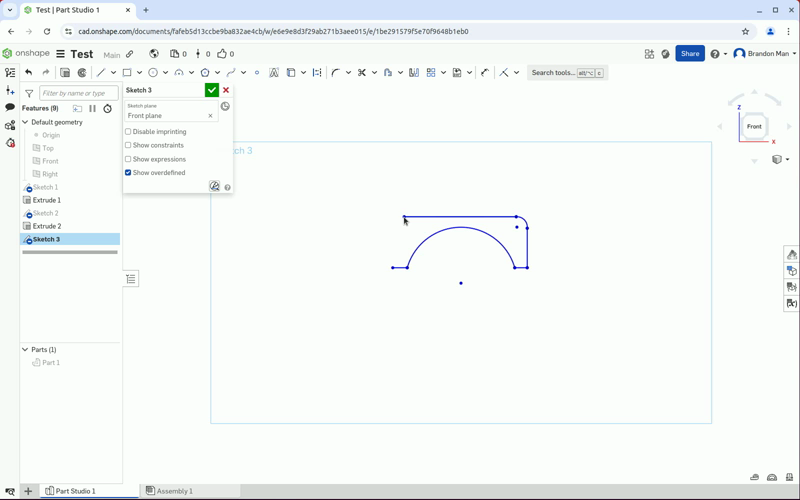
mouse_move(404, 216)
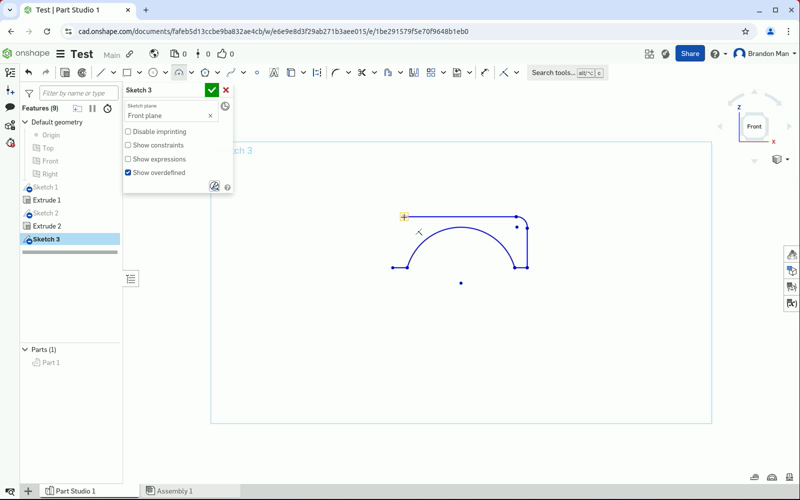
click(404, 216)
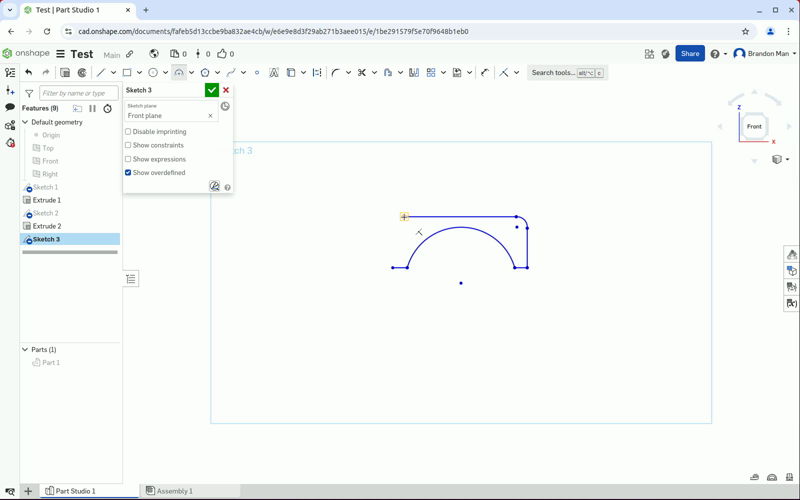
key_down(shift)
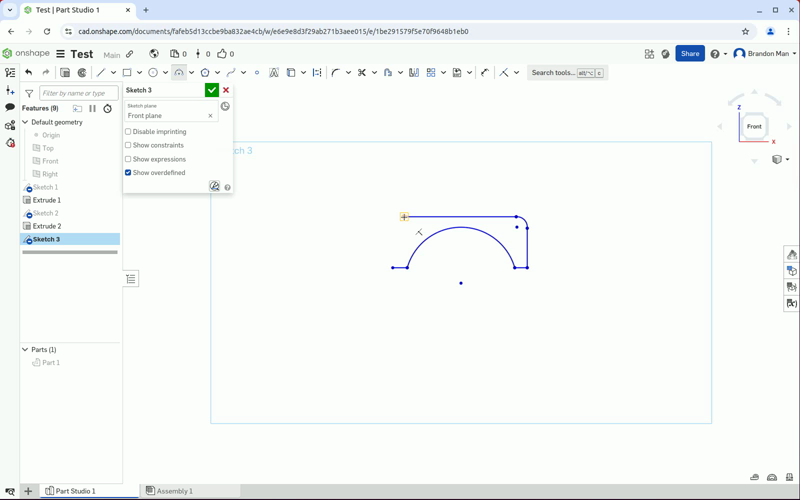
mouse_move(392, 228)
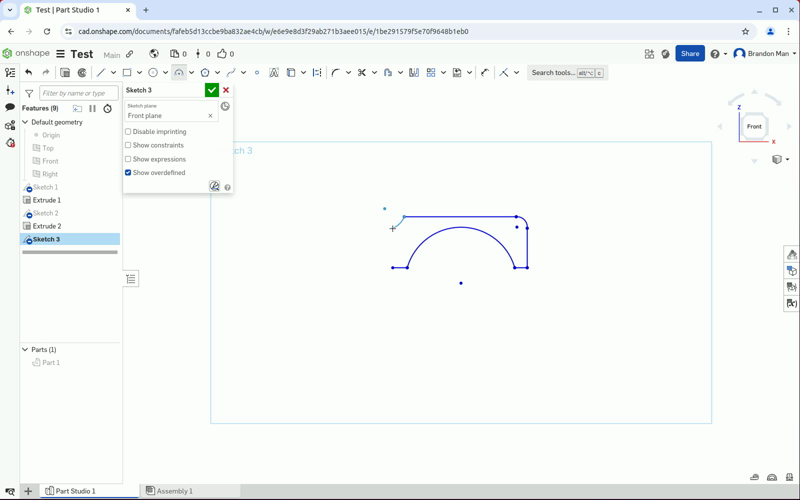
click(392, 228)
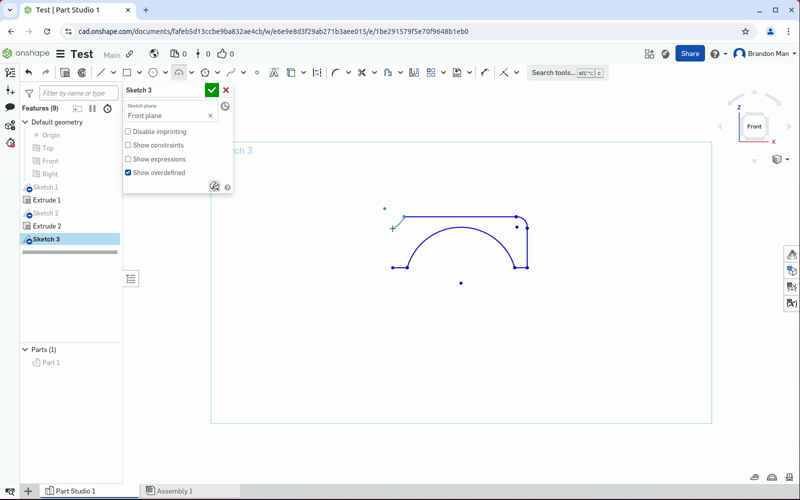
mouse_move(396, 219)
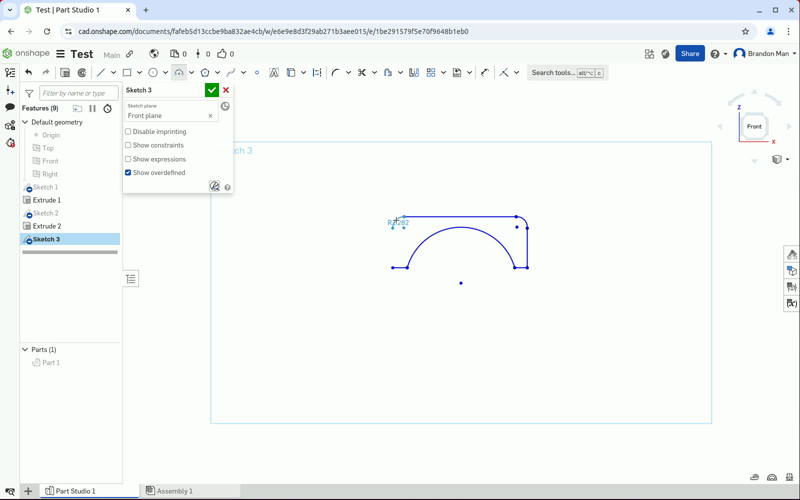
click(396, 219)
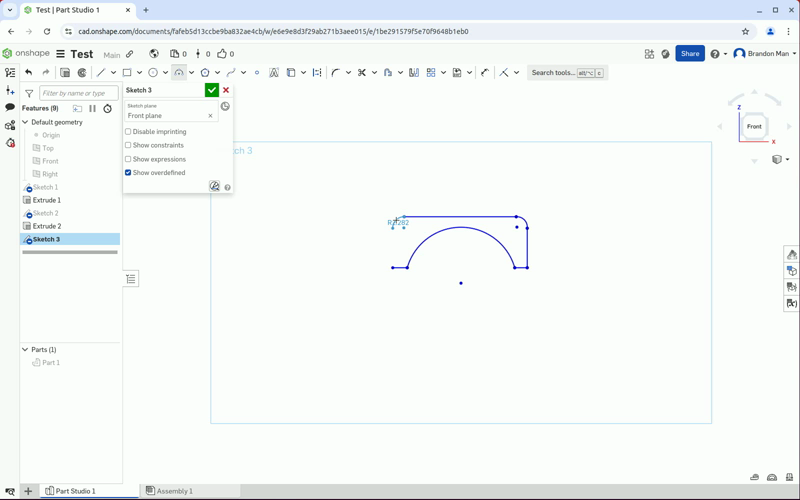
key_up(shift)
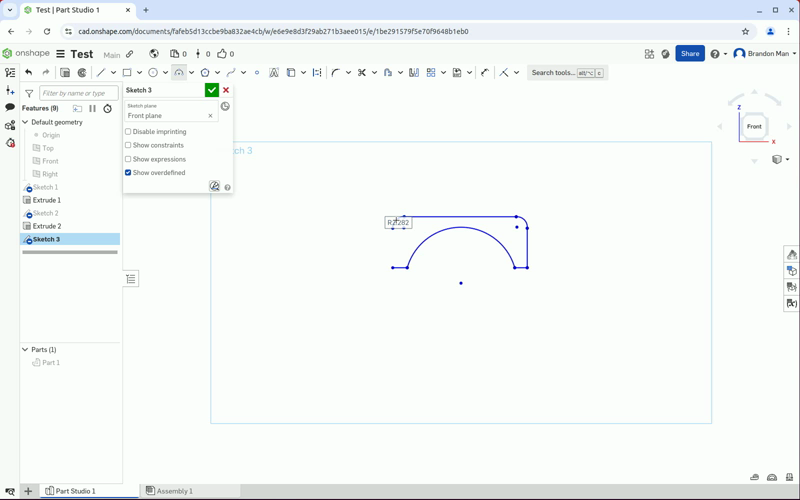
key(esc)
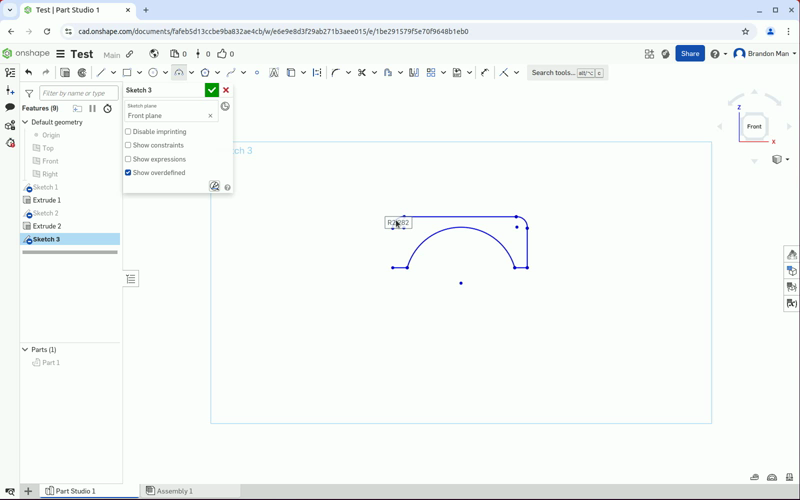
key(l)
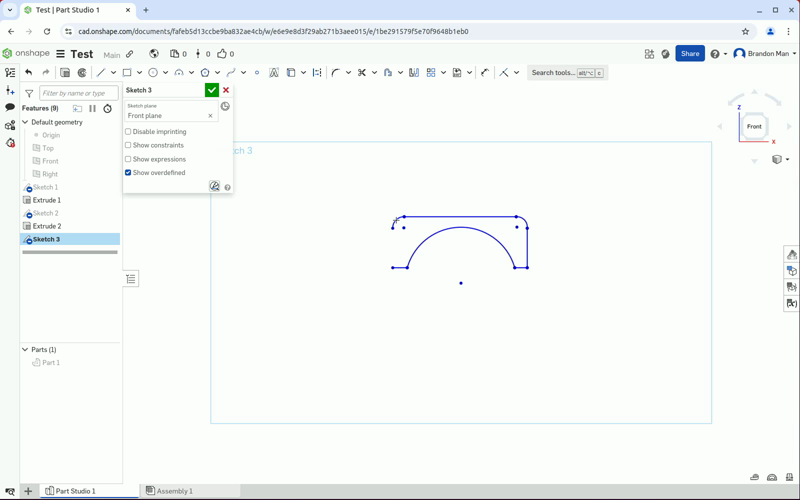
mouse_move(392, 228)
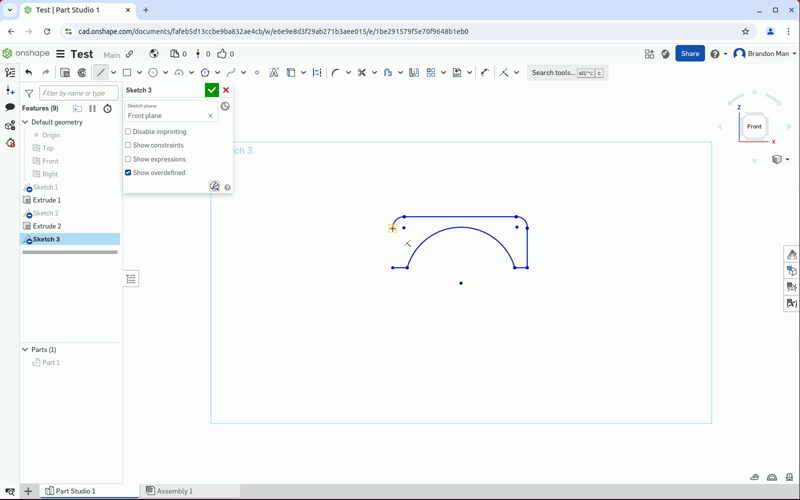
click(392, 228)
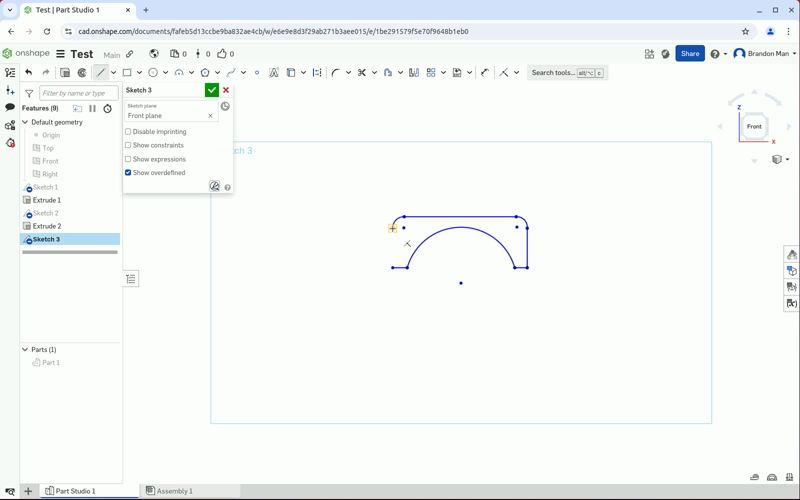
mouse_move(422, 228)
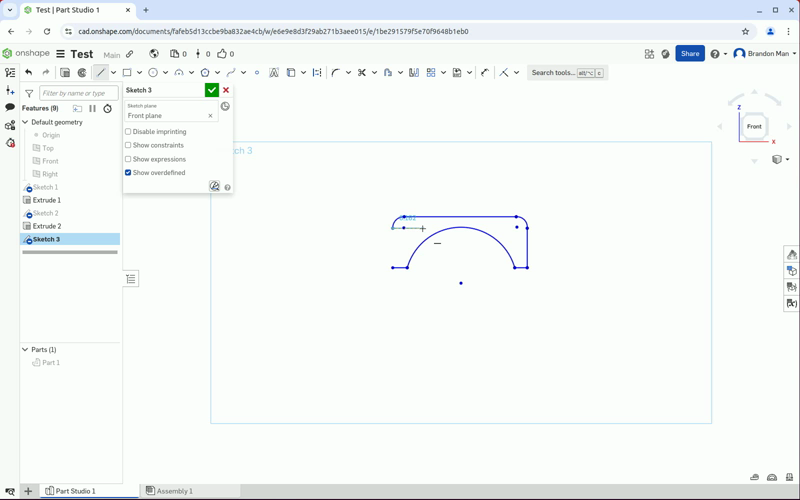
key_down(shift)
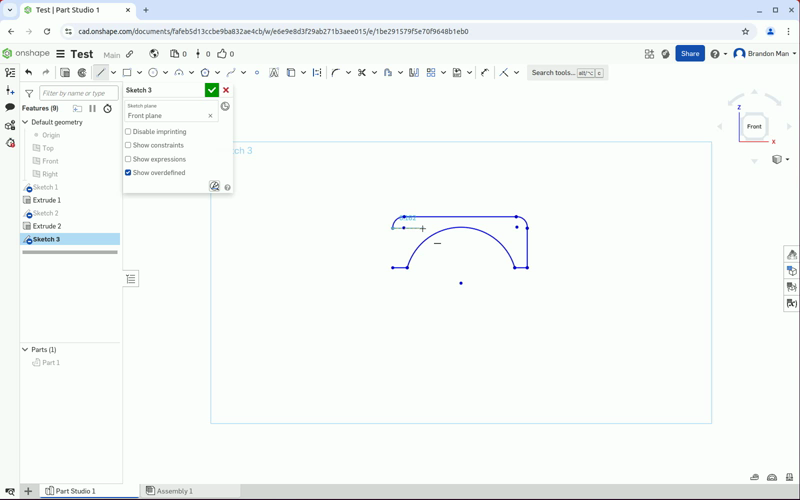
mouse_move(392, 267)
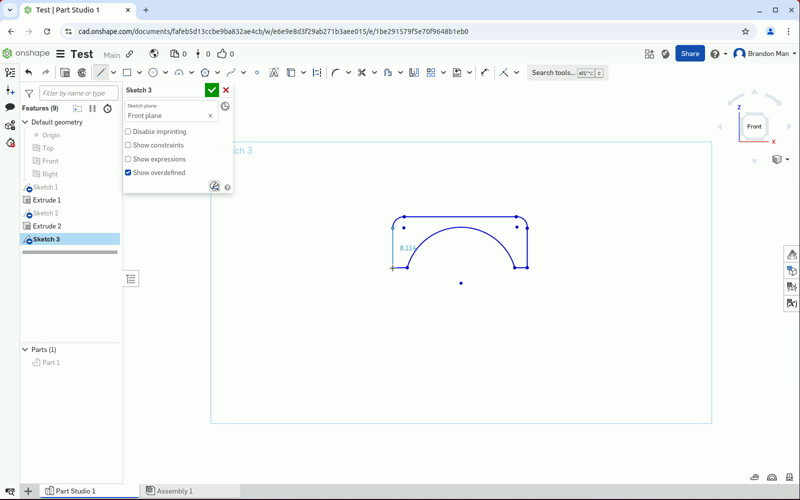
key_up(shift)
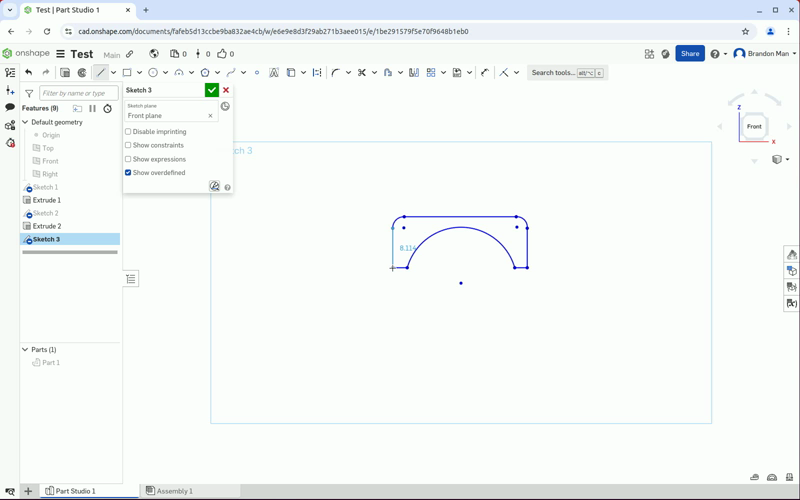
click(392, 267)
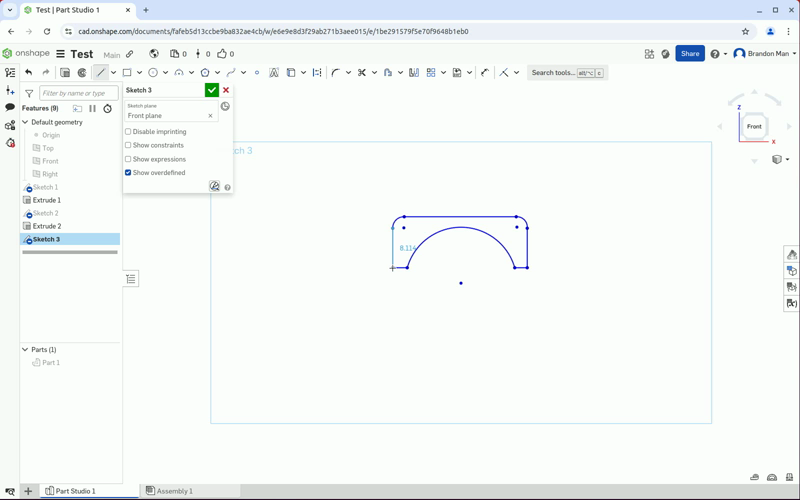
key(esc)
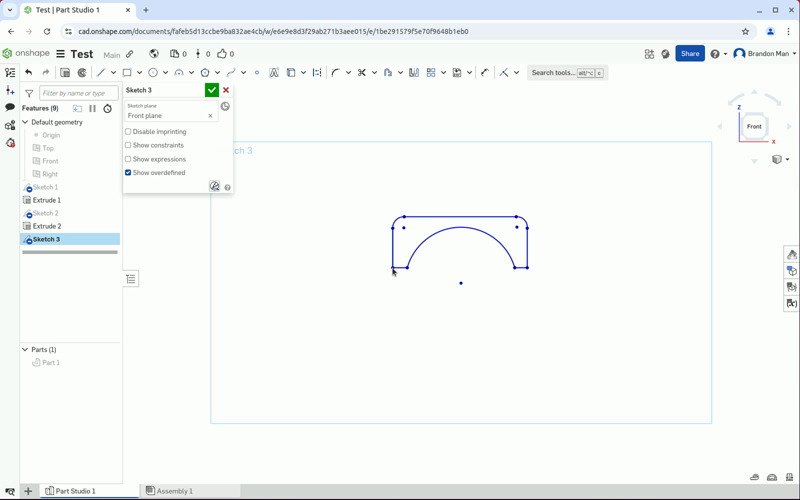
mouse_move(520, 247)
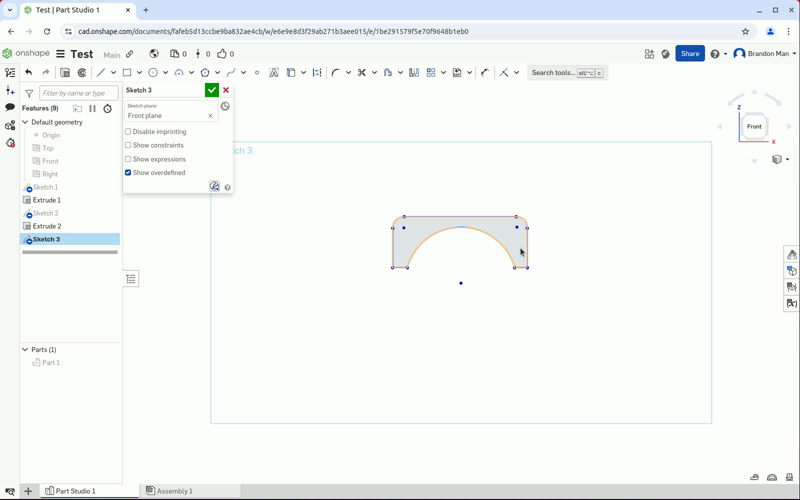
click(520, 247)
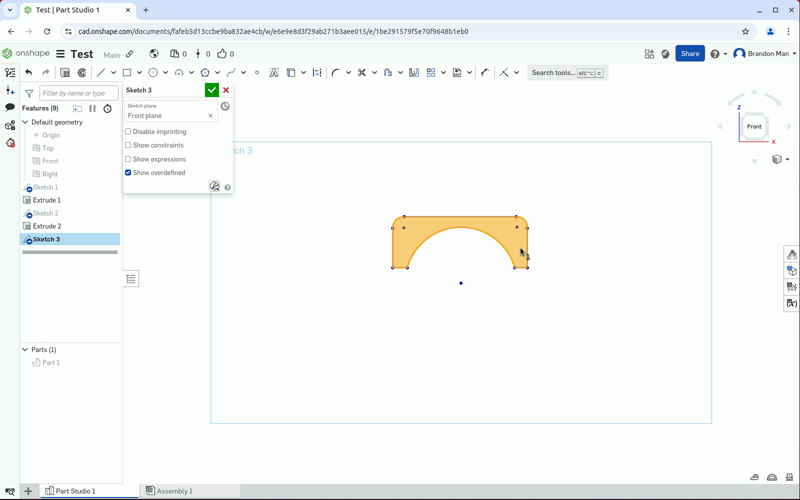
mouse_move(73, 352)
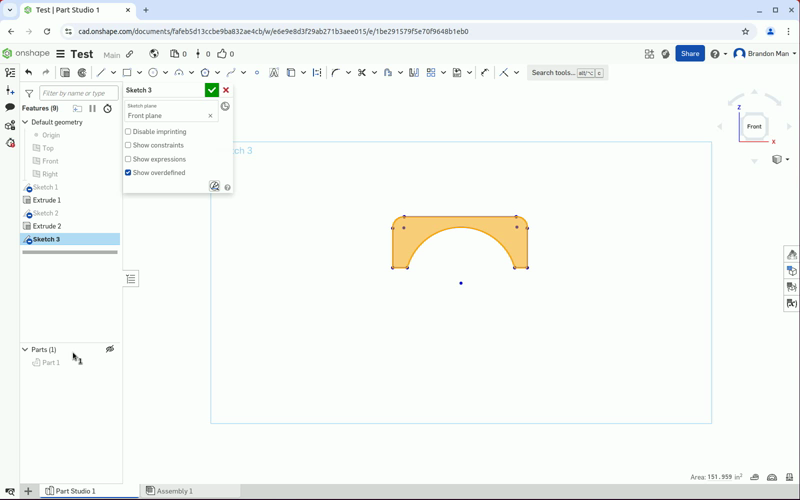
key(shift+y)
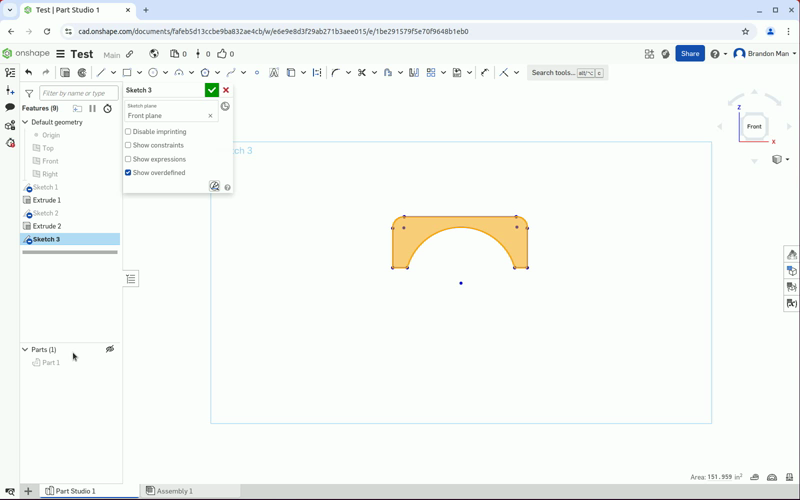
key(shift+e)
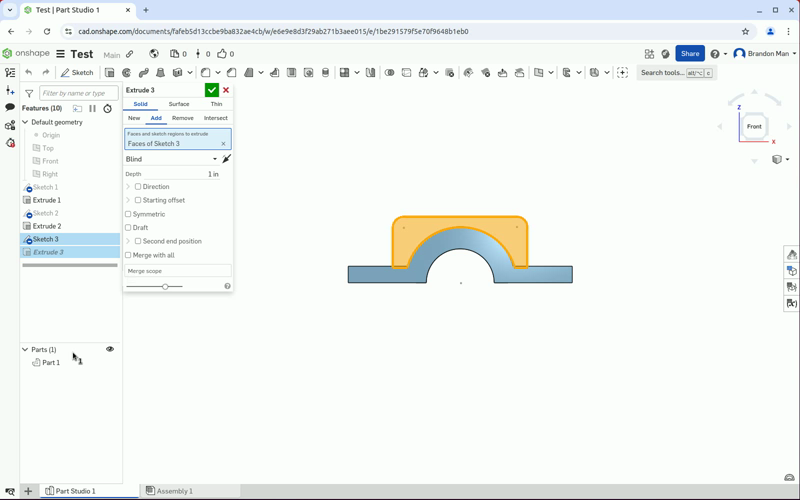
mouse_move(143, 106)
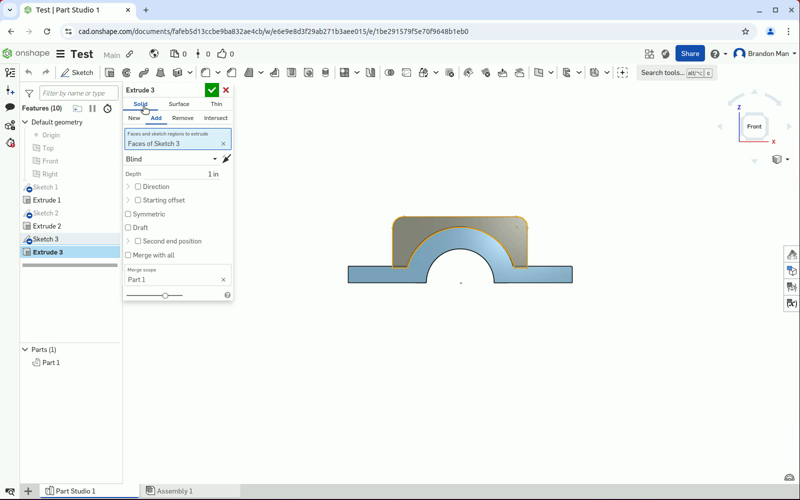
click(143, 106)
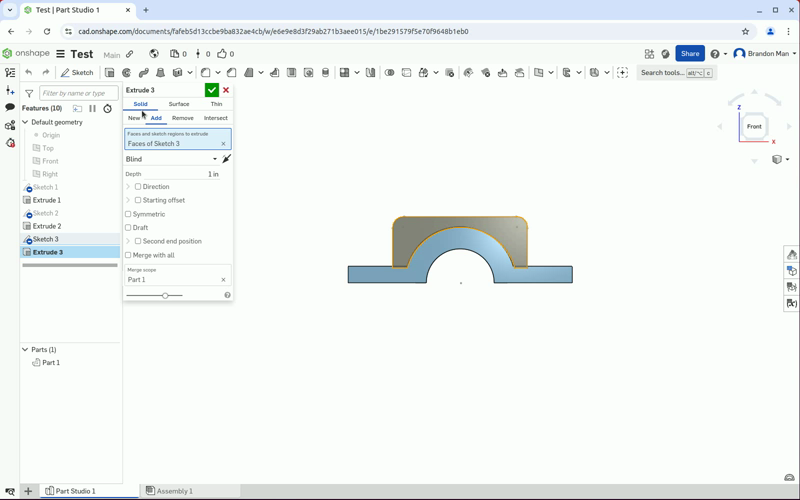
mouse_move(137, 120)
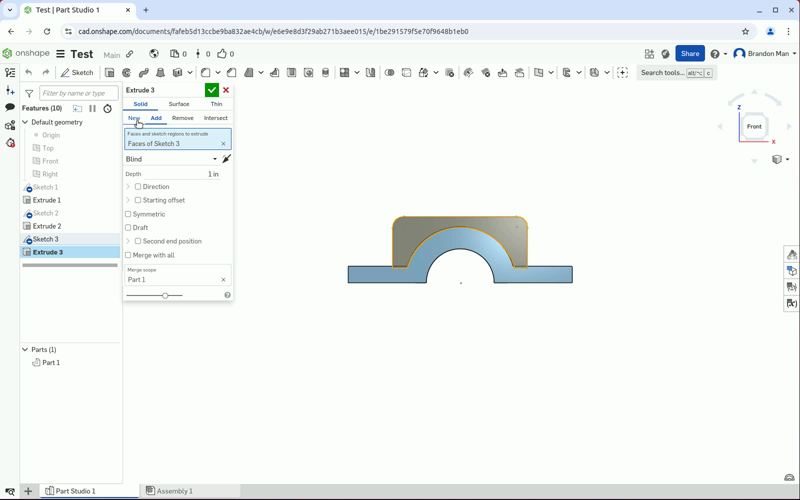
click(137, 120)
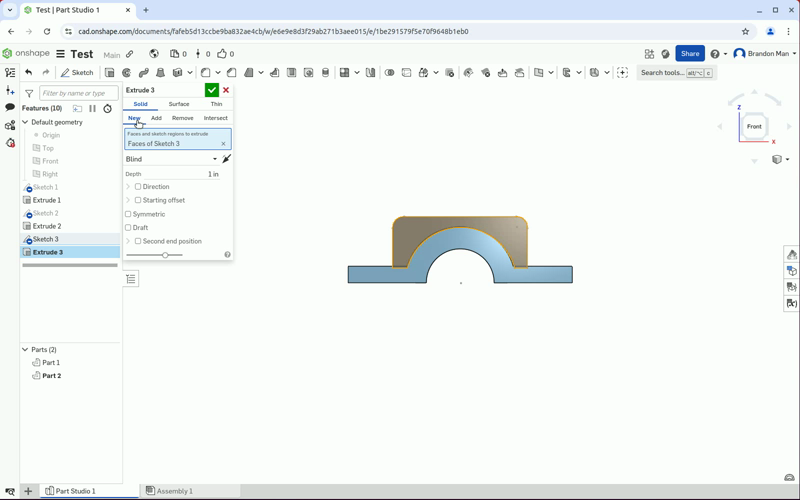
key(tab, 4)
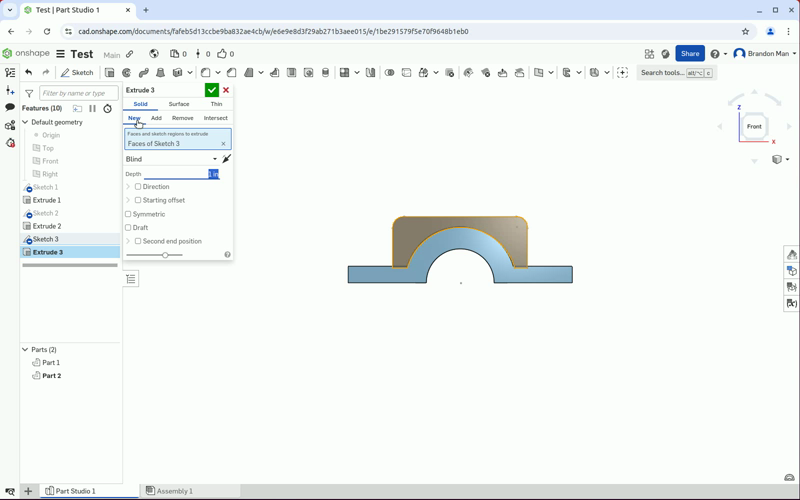
text(2.888)
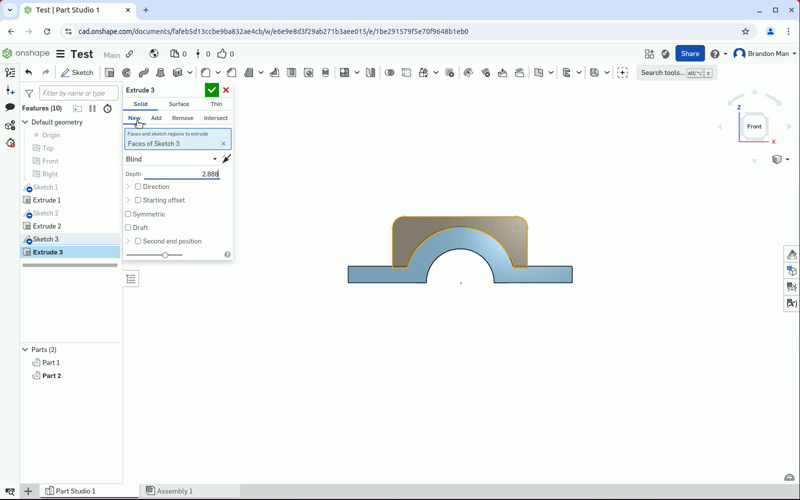
key(tab, 3)
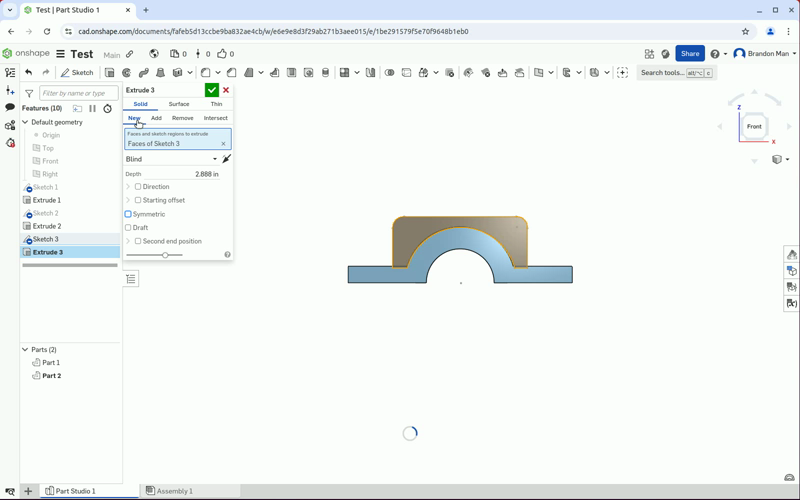
key(space)
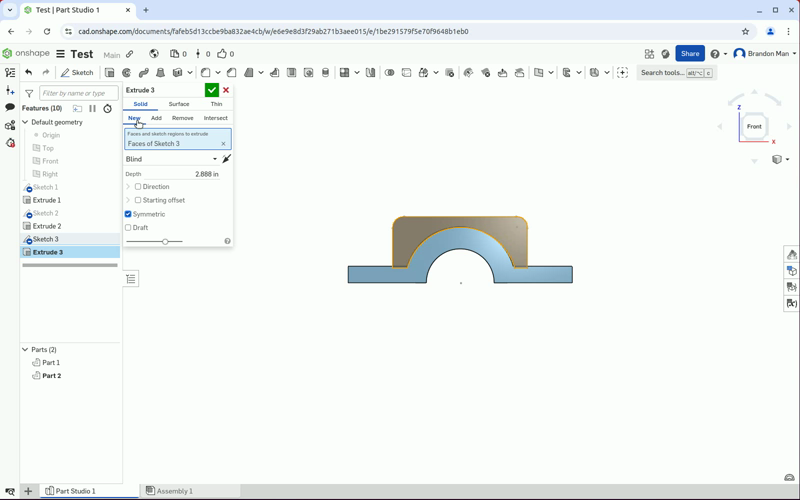
key(enter)
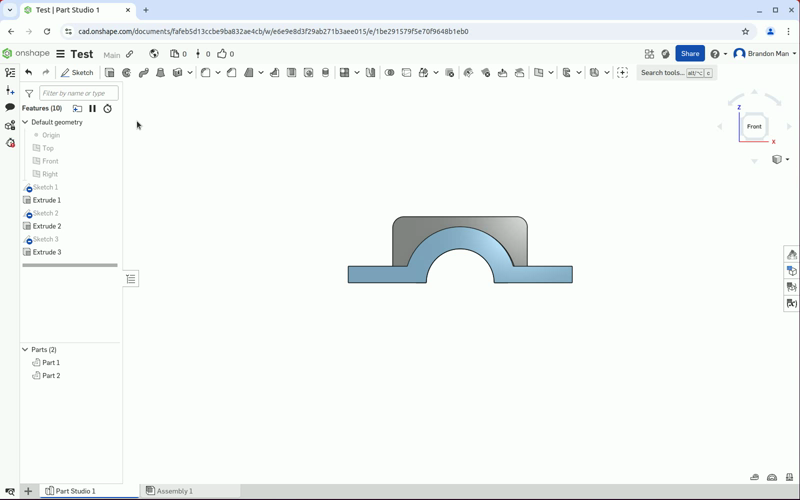
key(shift+h)
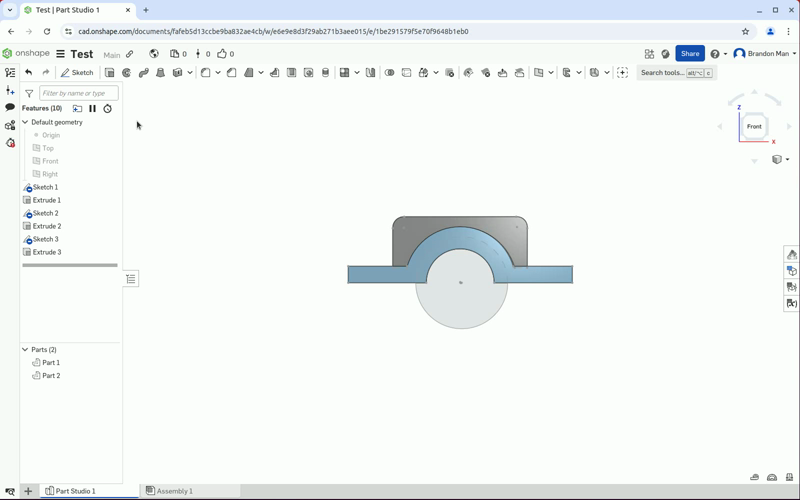
key(shift+h)
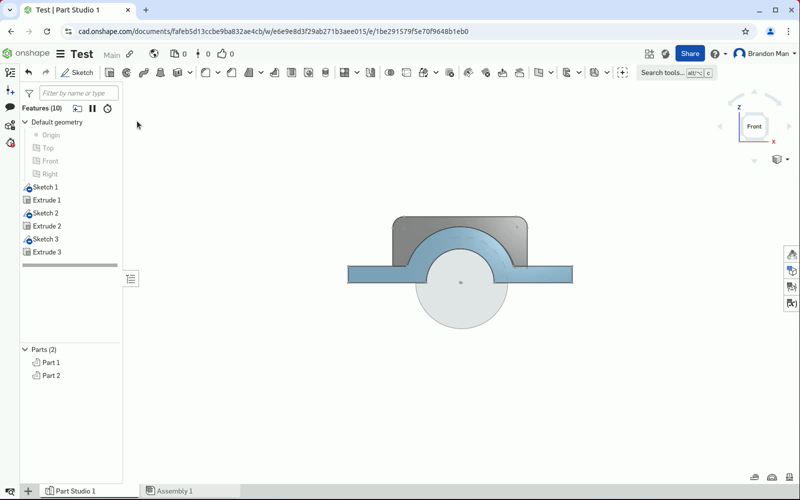
key(shift+7)
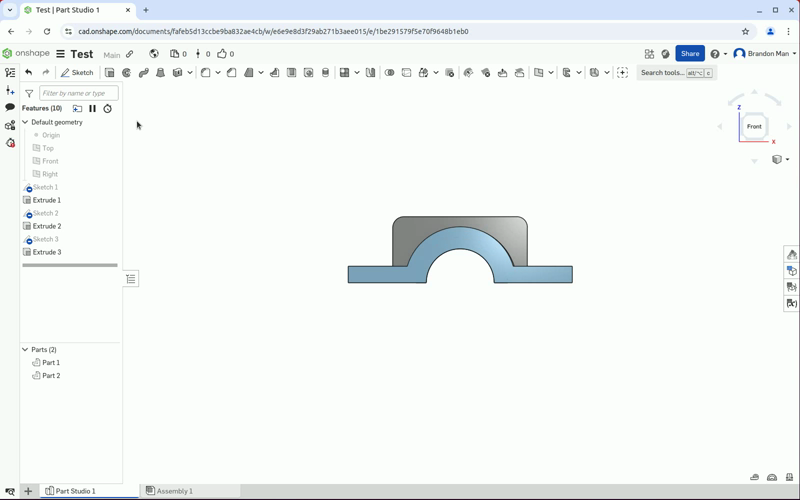
key(left, 2)
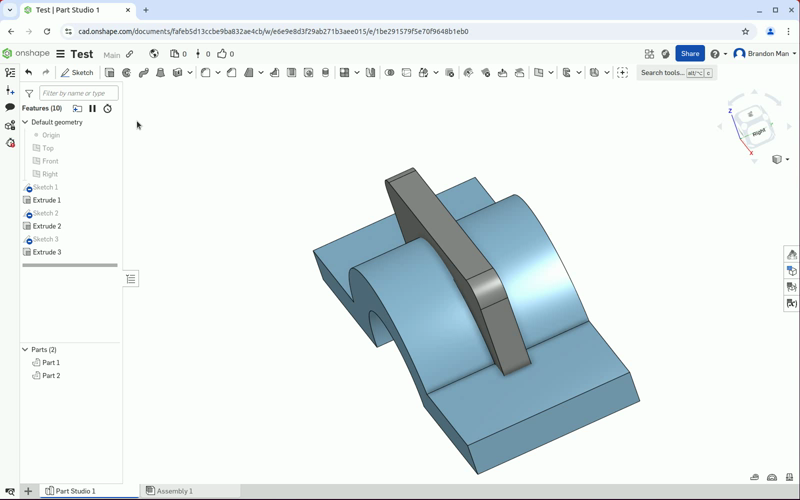
key(down, 2)
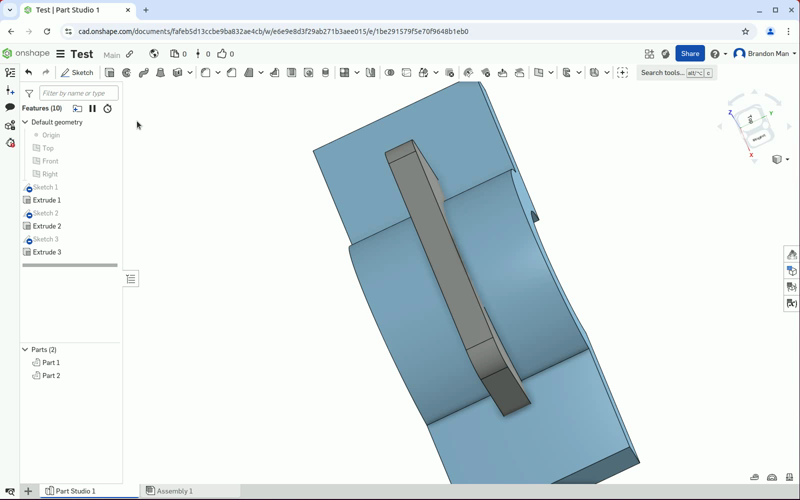
key(up, 2)
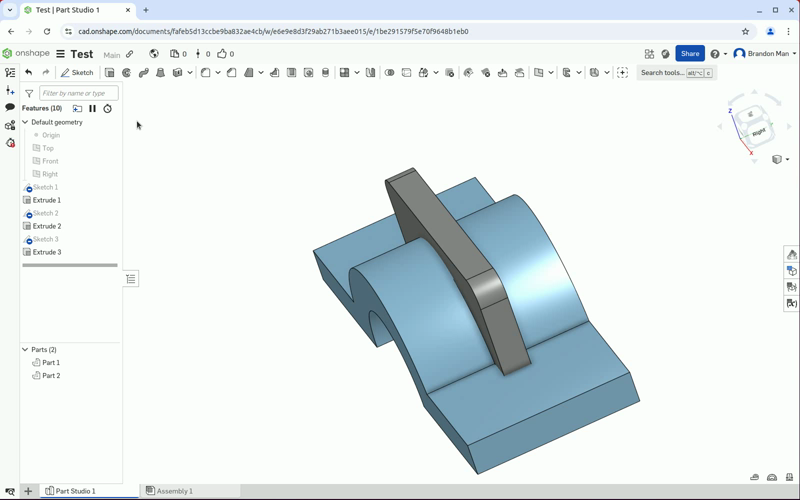
key(right, 2)
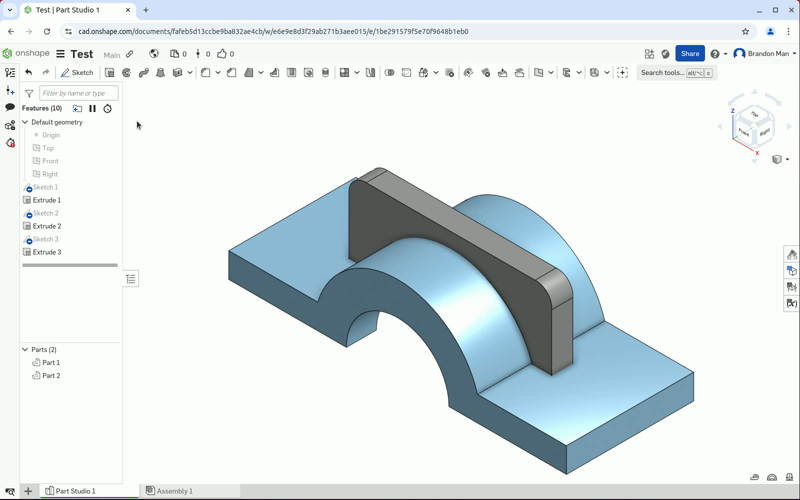
mouse_move(73, 189)
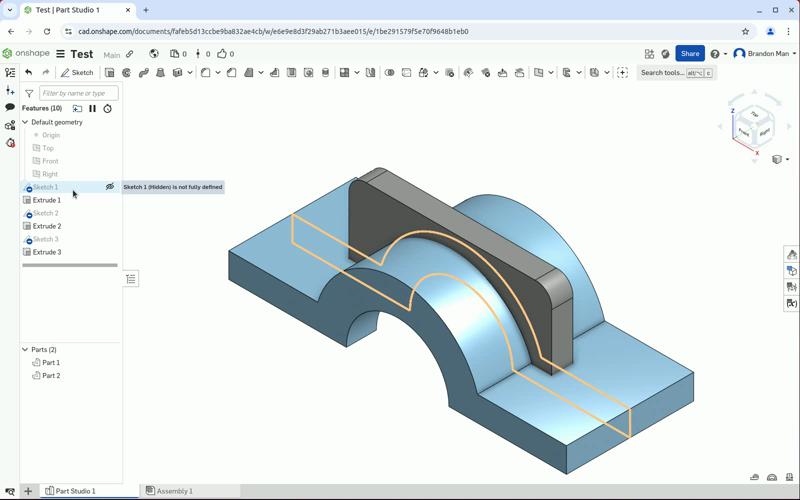
click(73, 189)